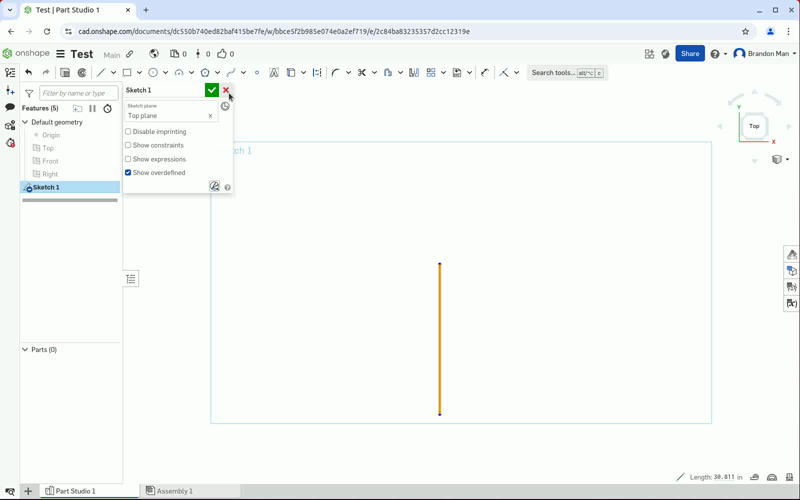
key(shift+h)
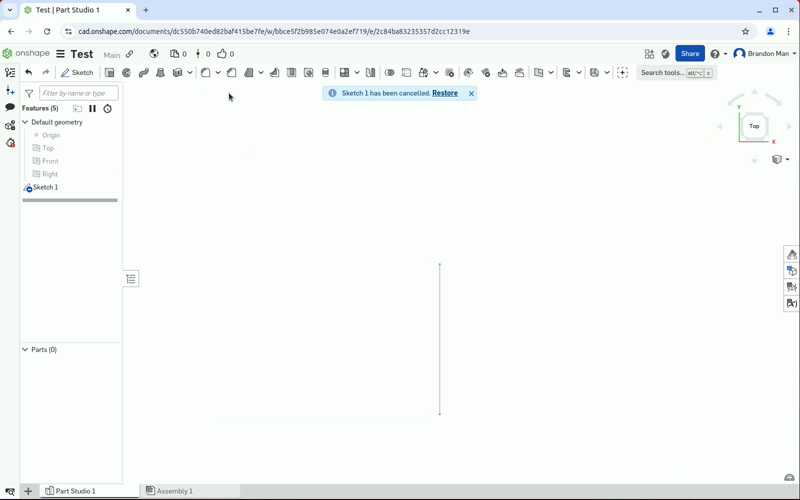
key(shift+s)
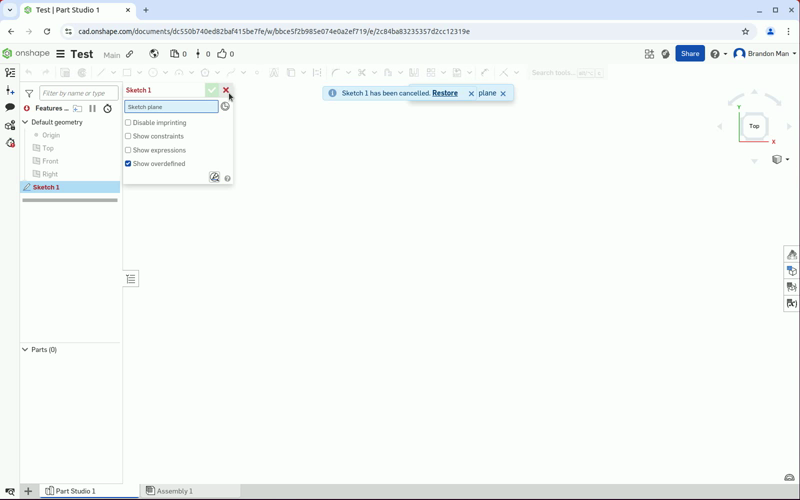
mouse_move(73, 150)
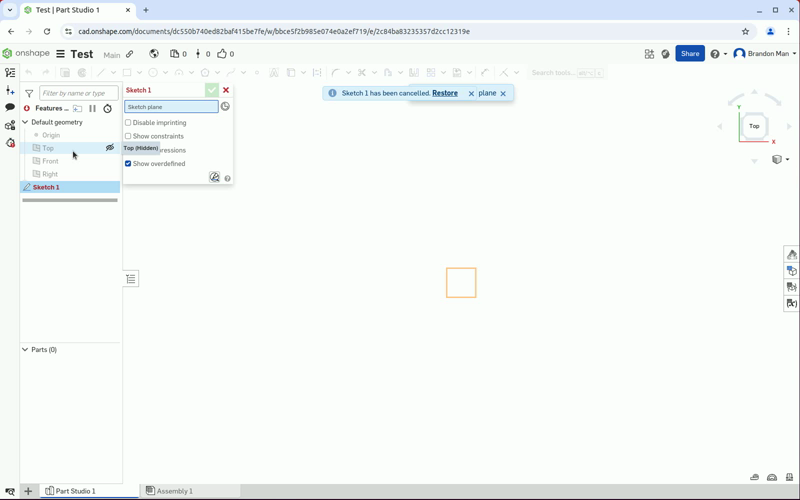
click(73, 150)
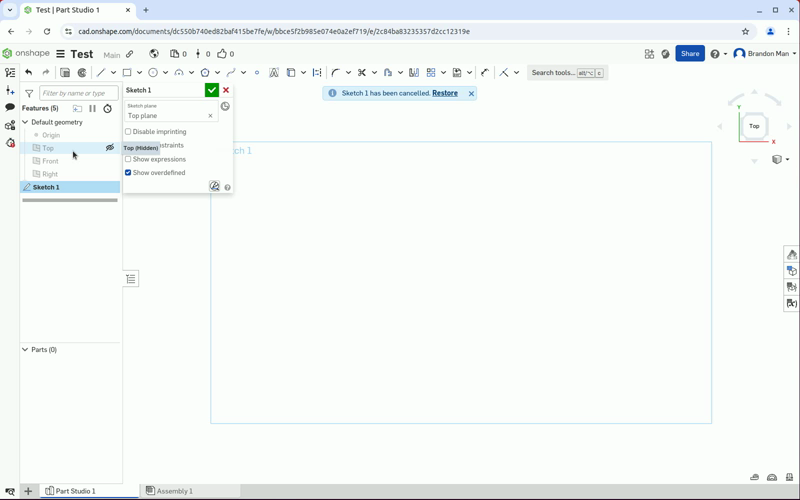
mouse_move(73, 352)
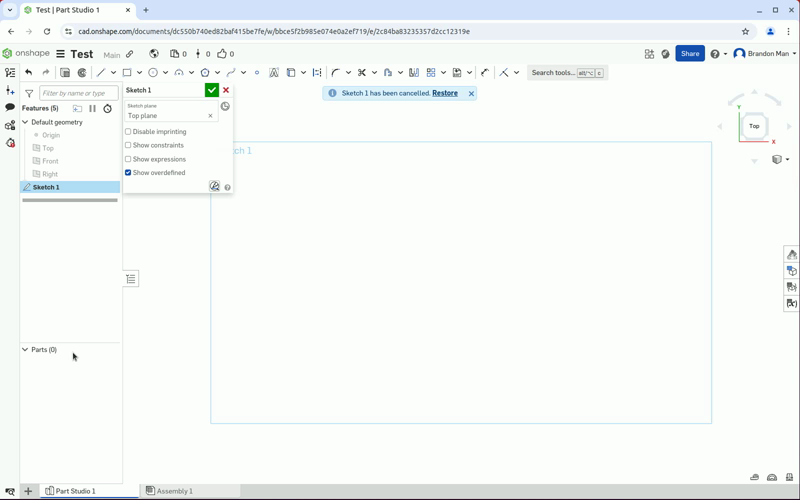
key(y)
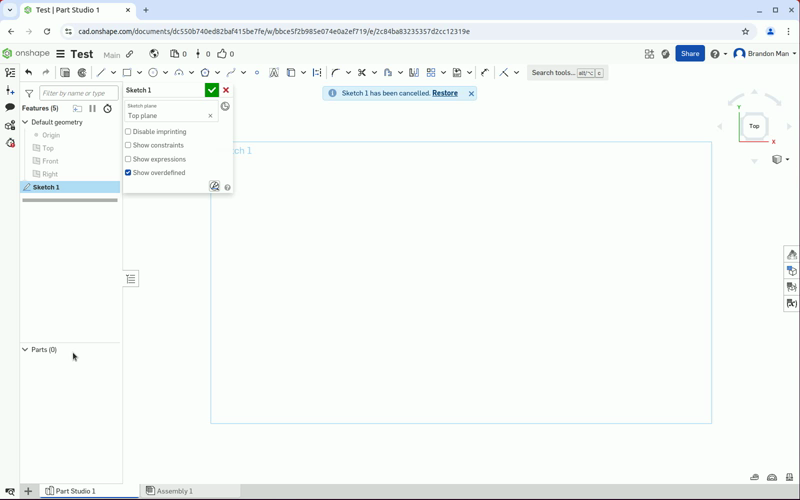
key(a)
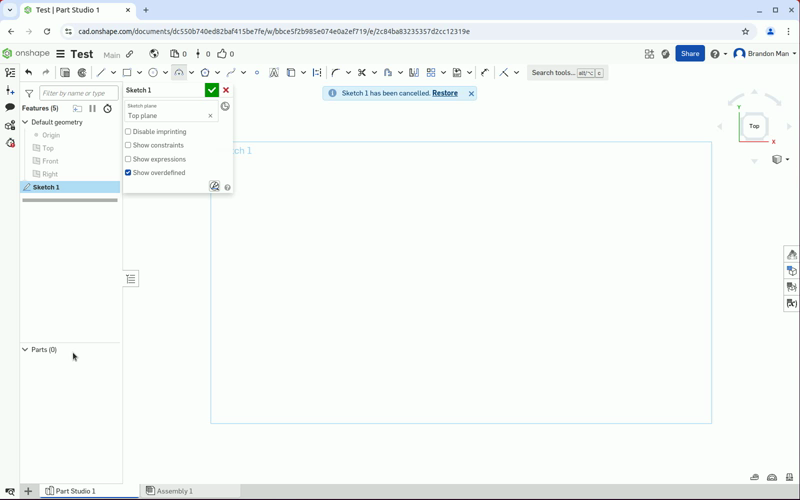
key_down(shift)
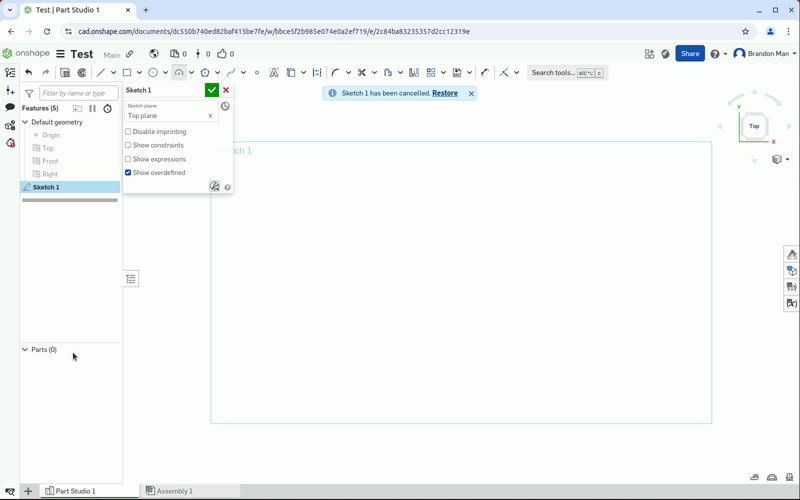
mouse_move(348, 325)
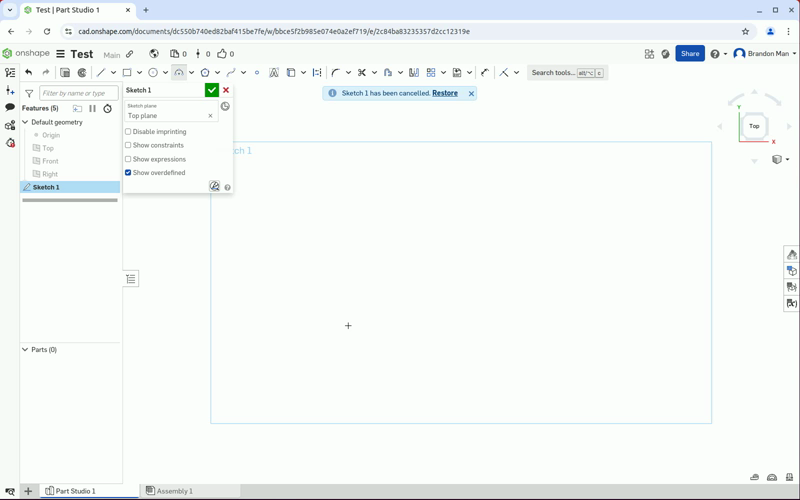
click(348, 325)
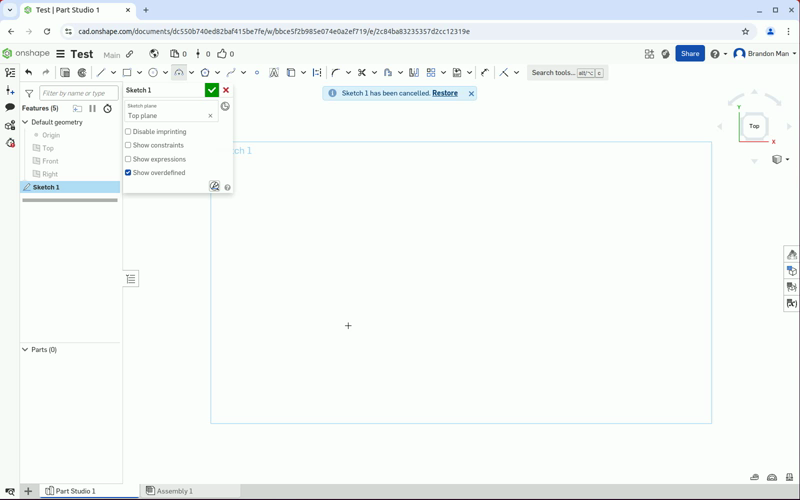
key_up(shift)
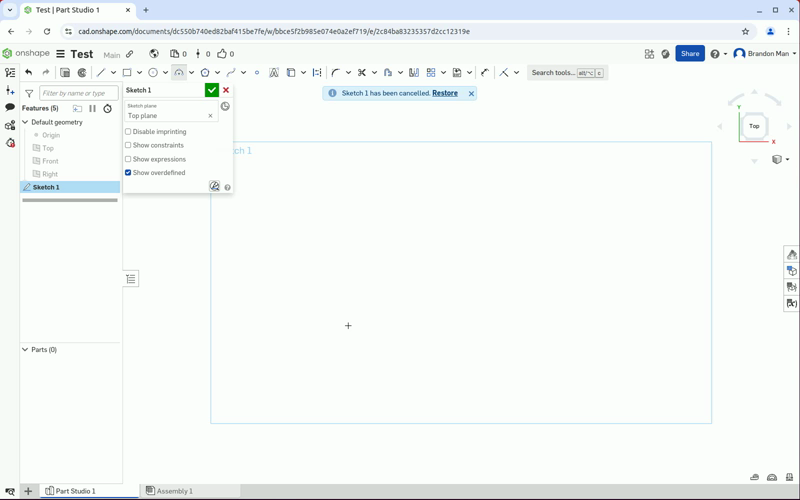
key_down(shift)
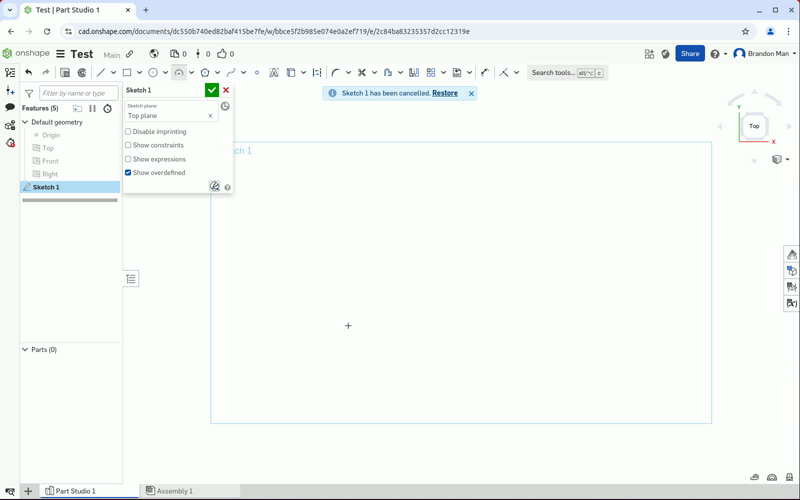
mouse_move(355, 332)
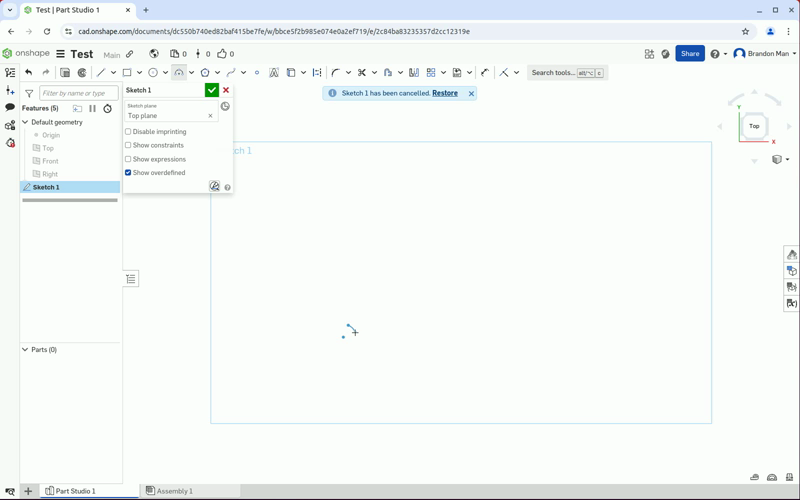
click(355, 332)
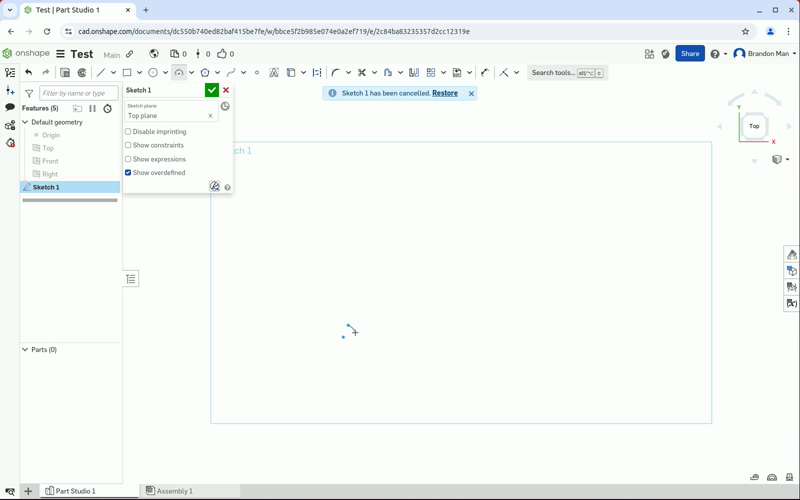
mouse_move(350, 330)
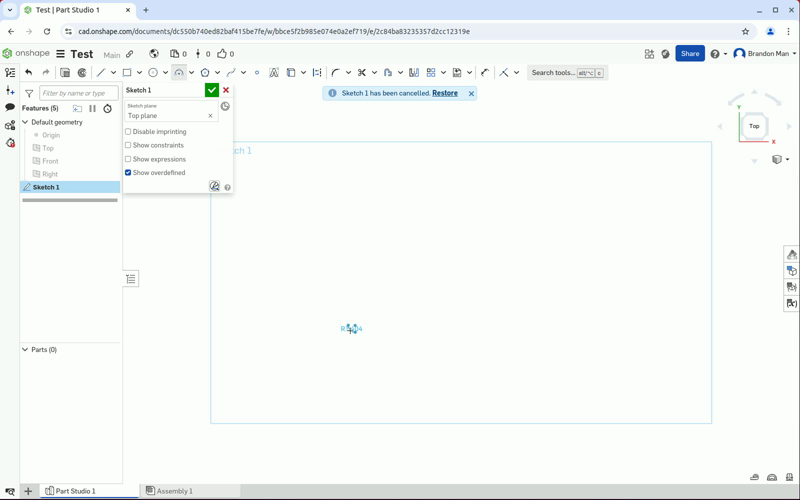
click(350, 330)
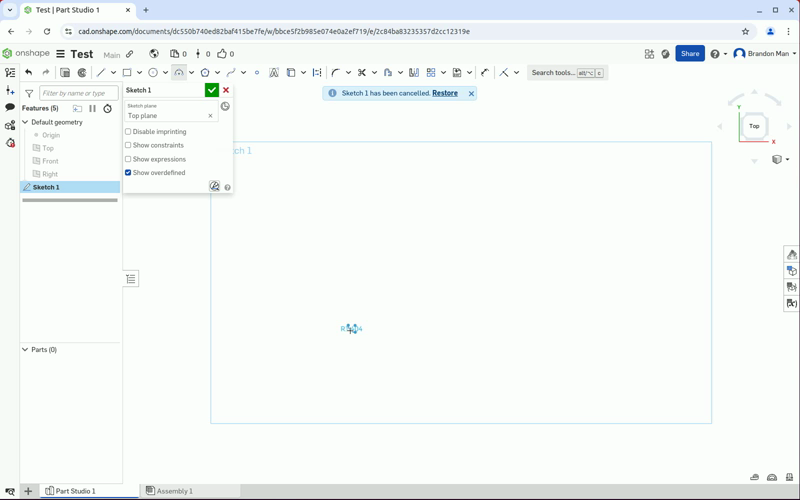
key_up(shift)
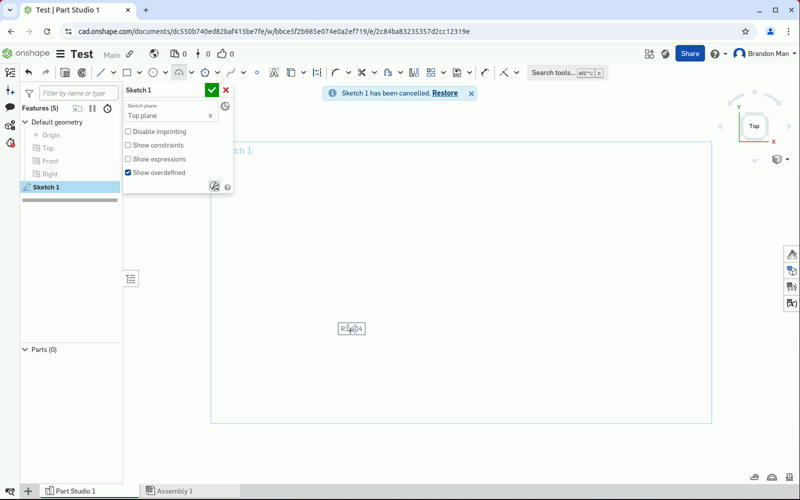
key(esc)
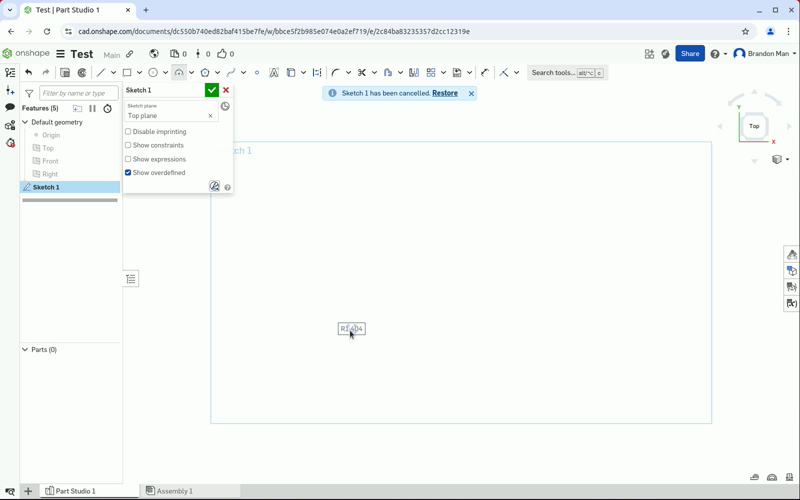
key(l)
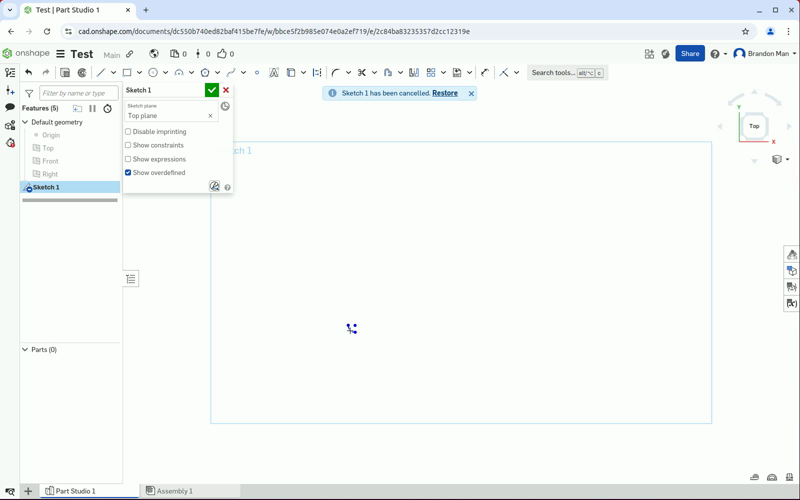
mouse_move(355, 332)
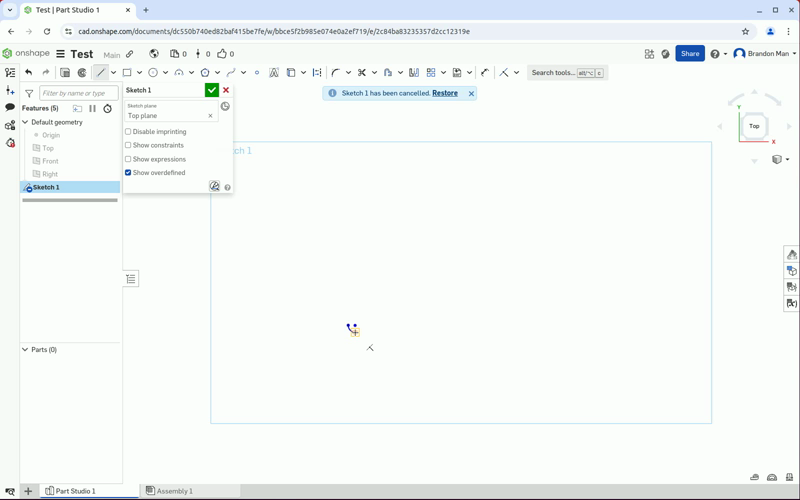
click(355, 332)
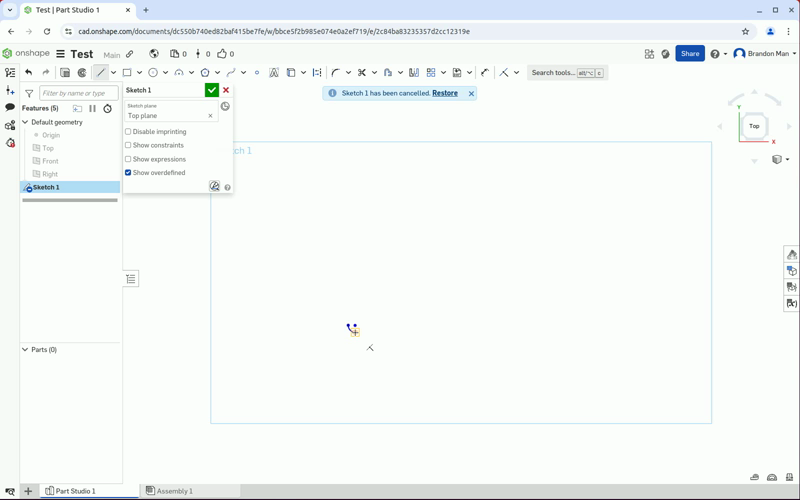
key_down(shift)
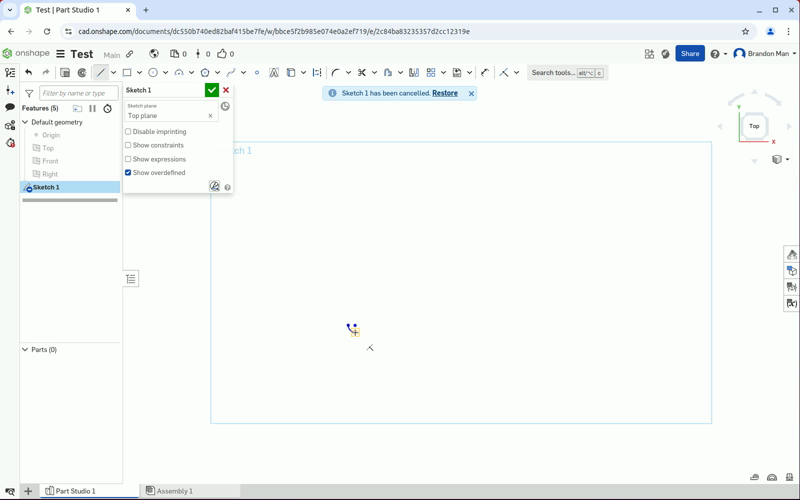
mouse_move(564, 332)
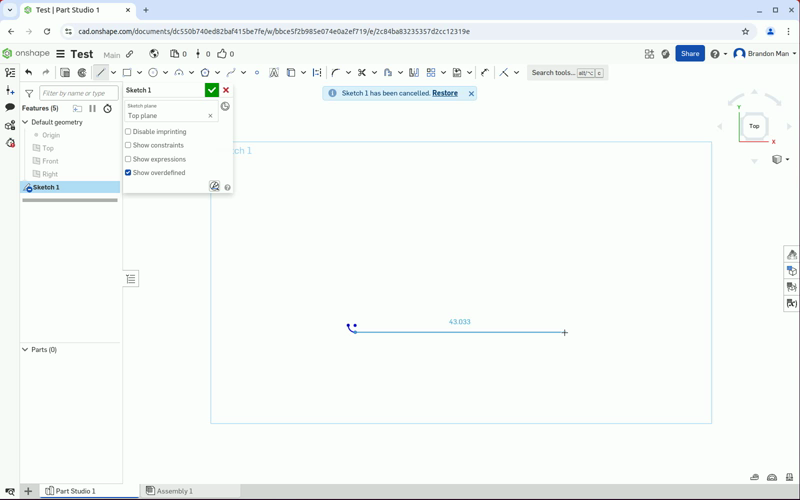
click(564, 332)
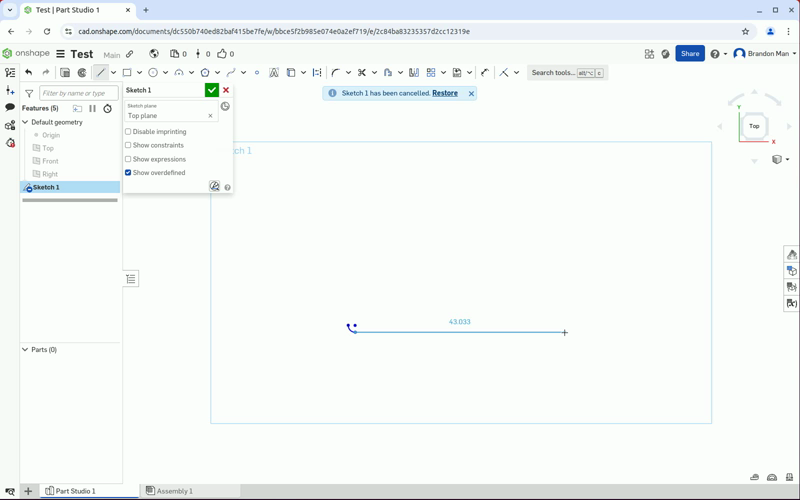
key_up(shift)
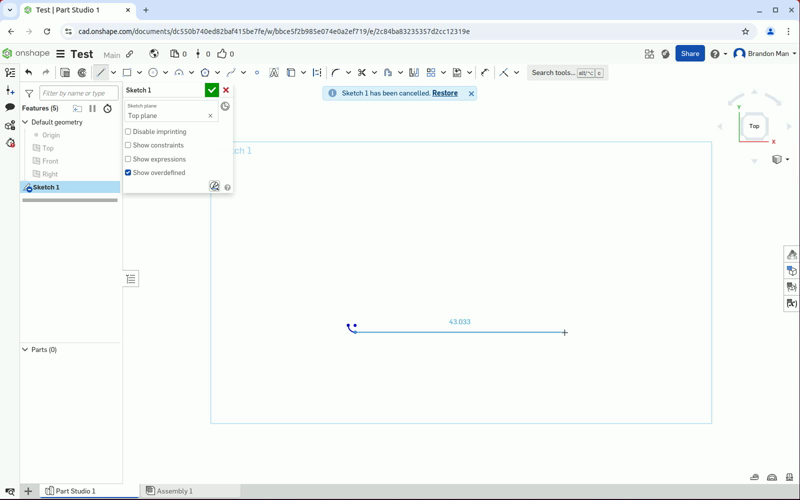
key(esc)
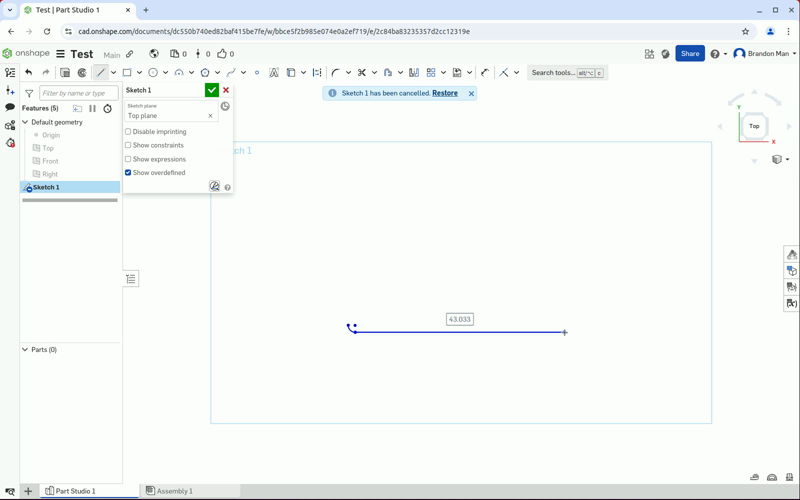
key(a)
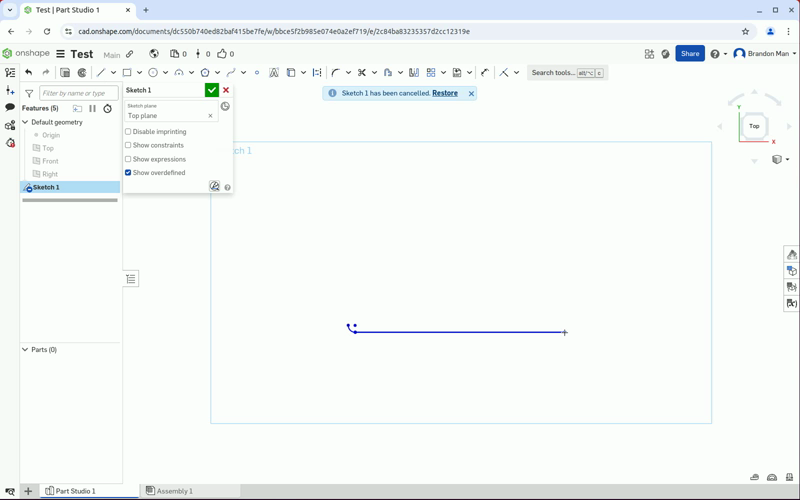
mouse_move(564, 332)
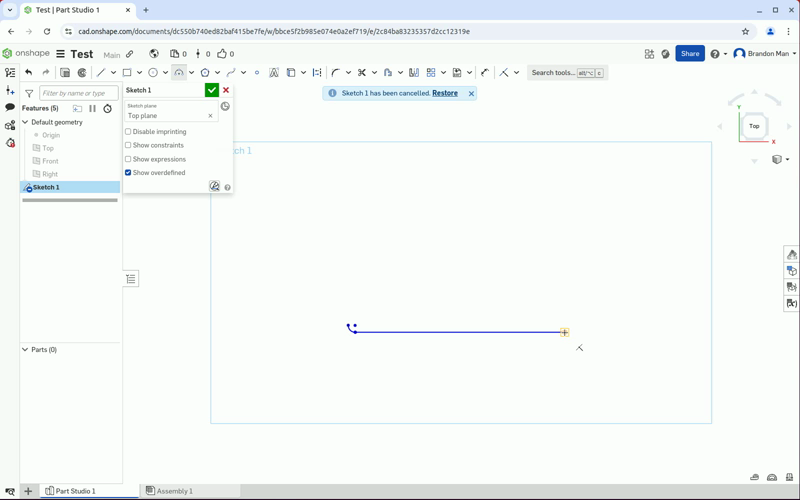
click(564, 332)
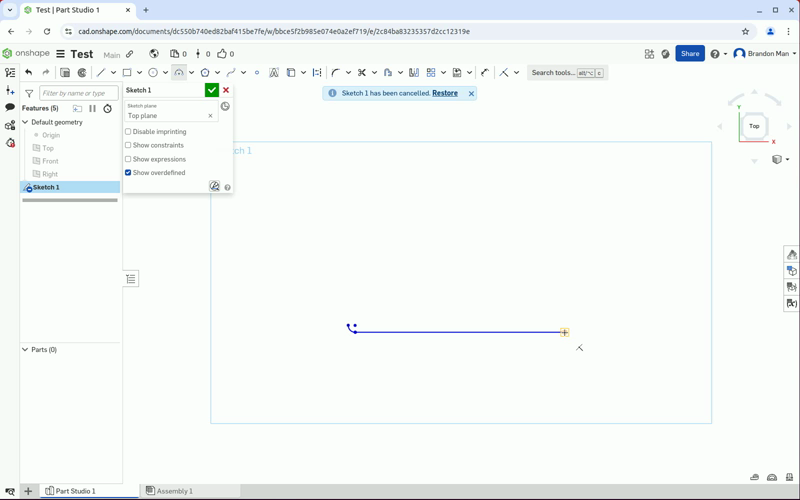
key_down(shift)
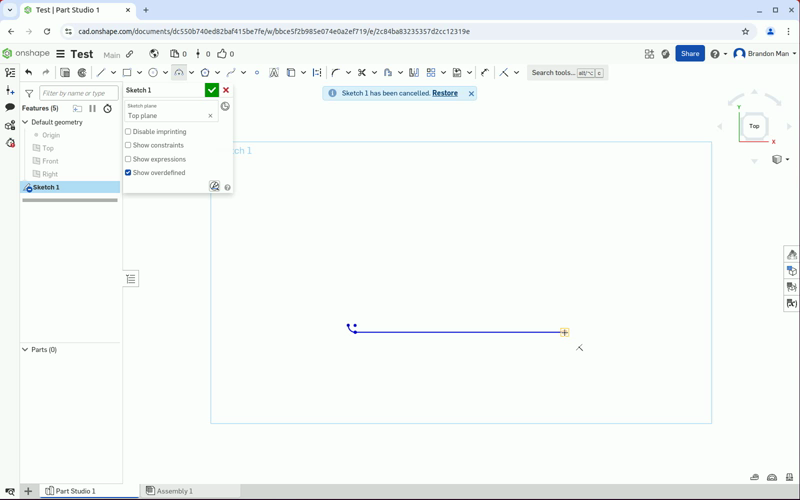
mouse_move(572, 325)
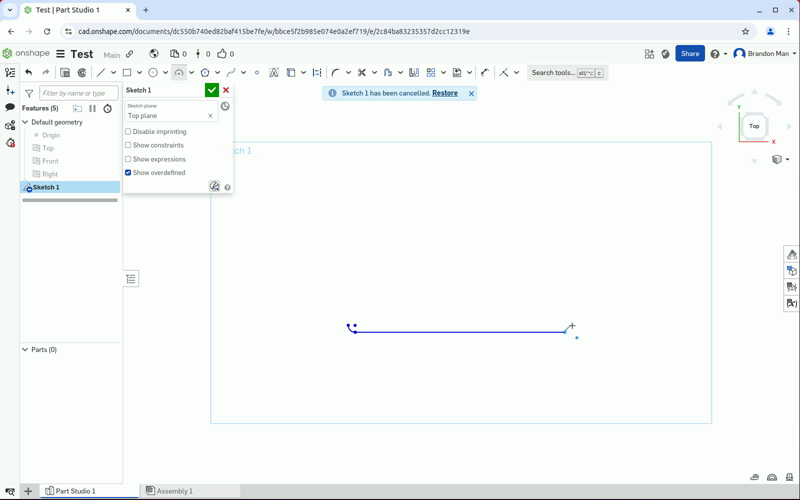
click(572, 325)
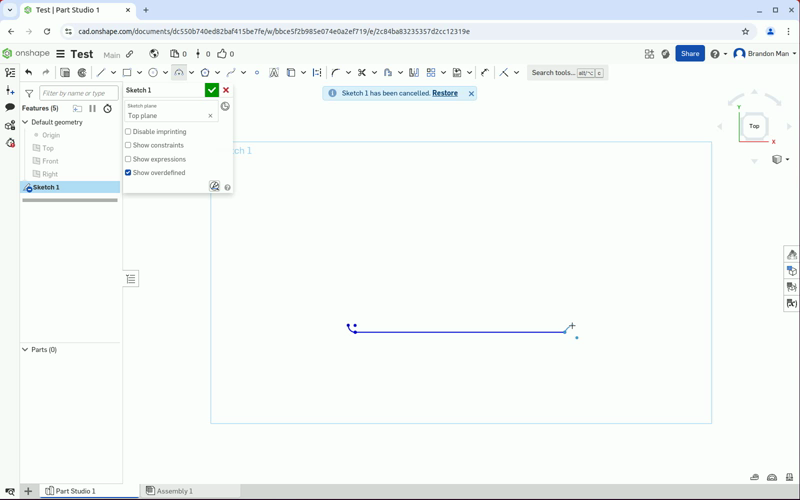
mouse_move(570, 330)
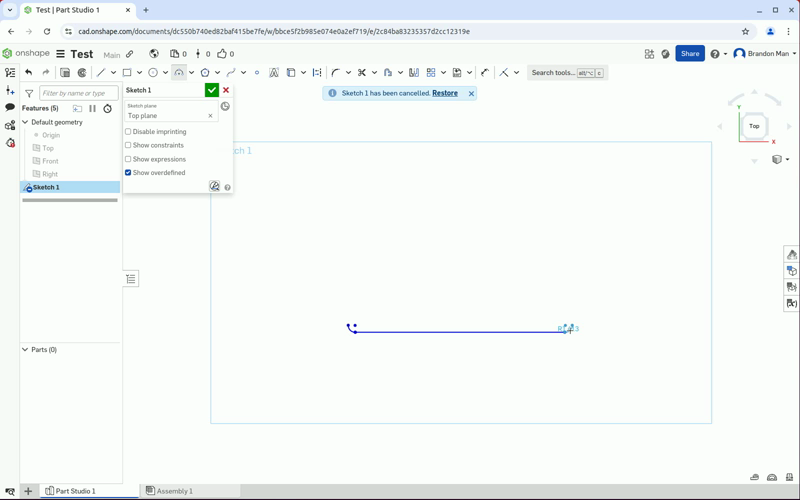
click(570, 330)
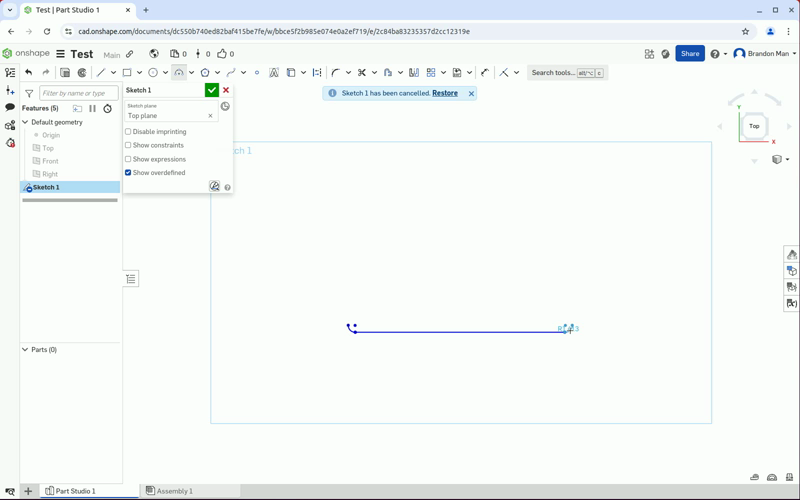
key_up(shift)
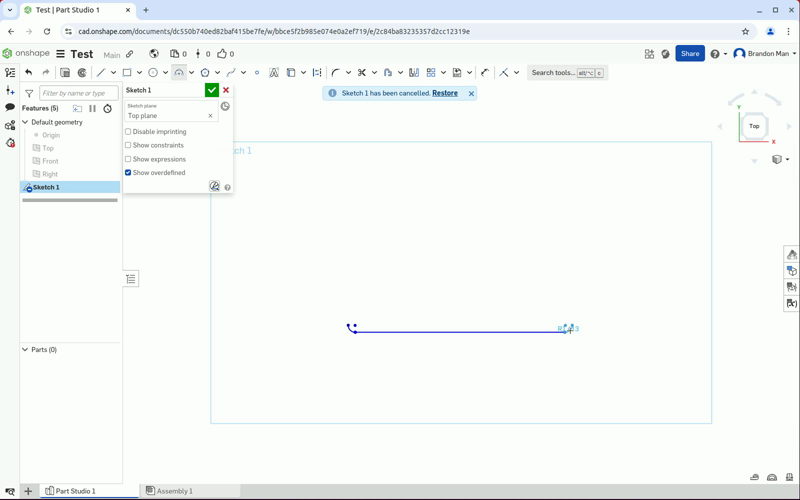
key(esc)
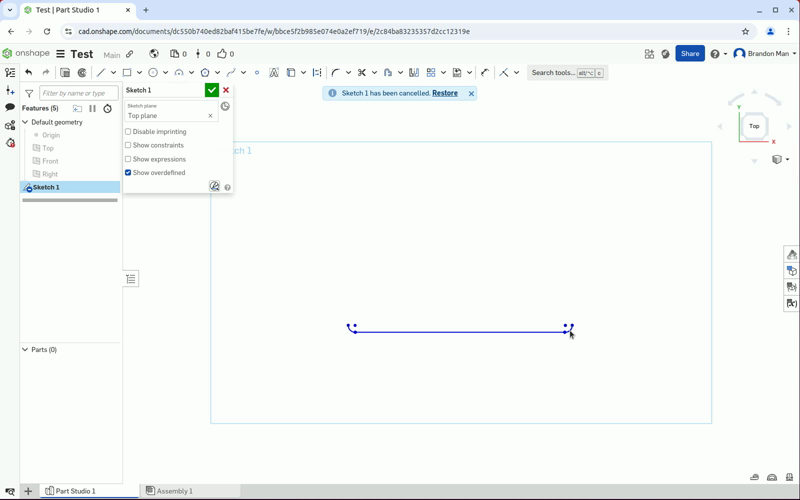
key(l)
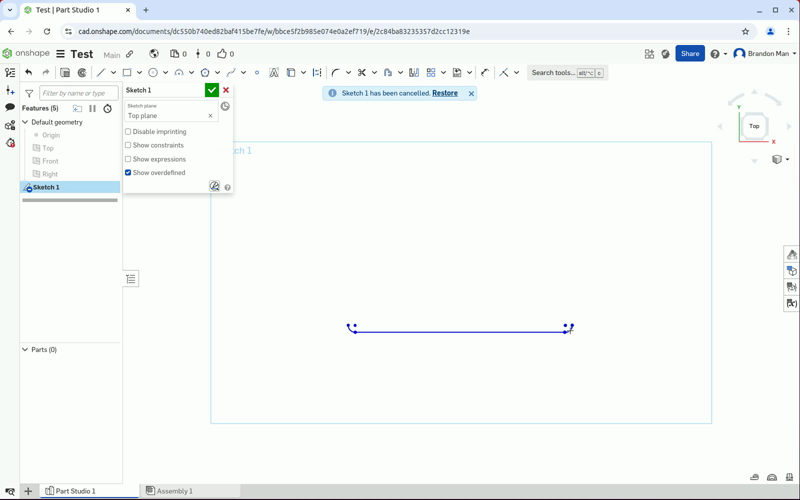
mouse_move(572, 325)
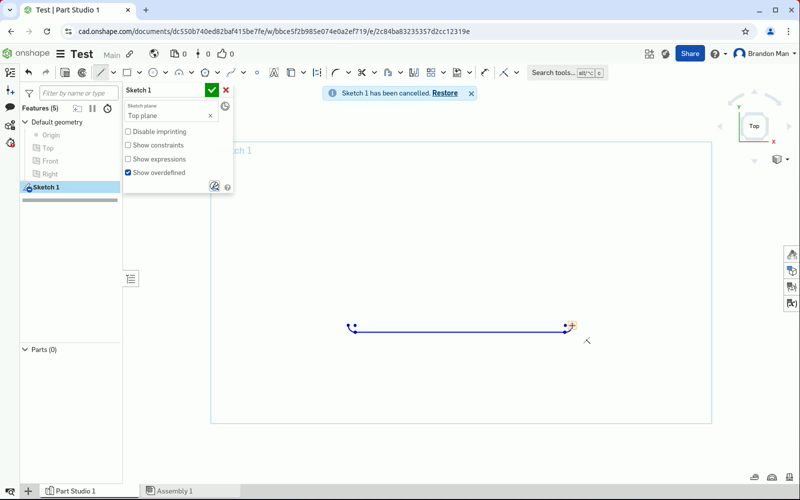
click(572, 325)
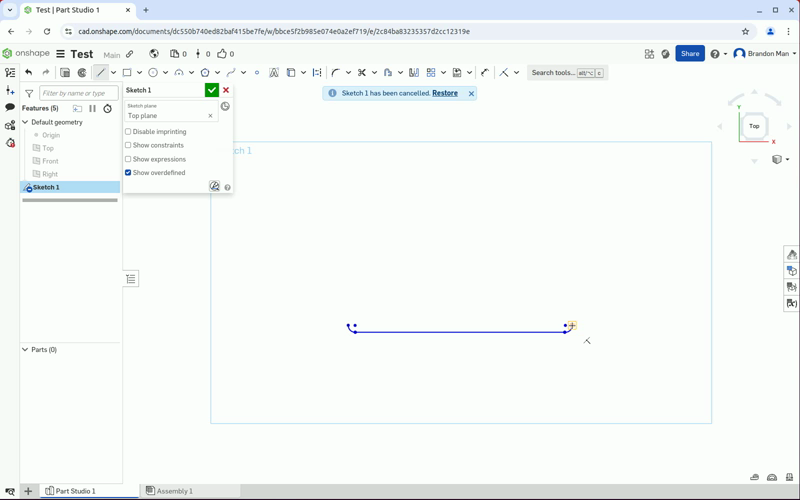
key_down(shift)
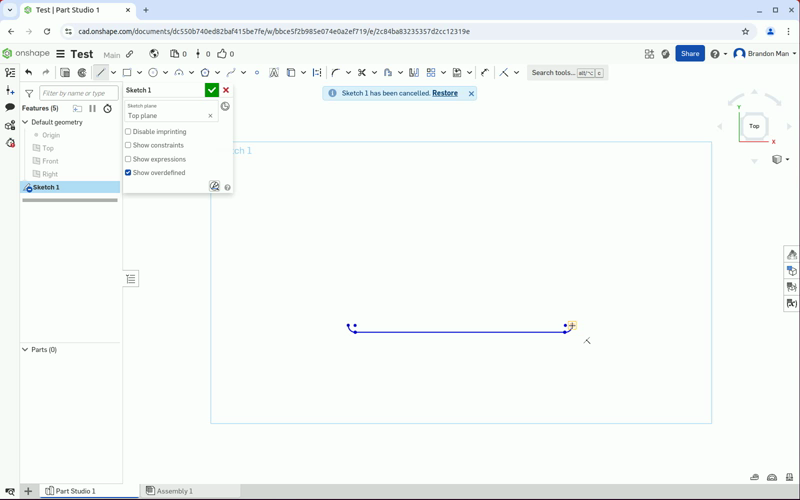
mouse_move(572, 242)
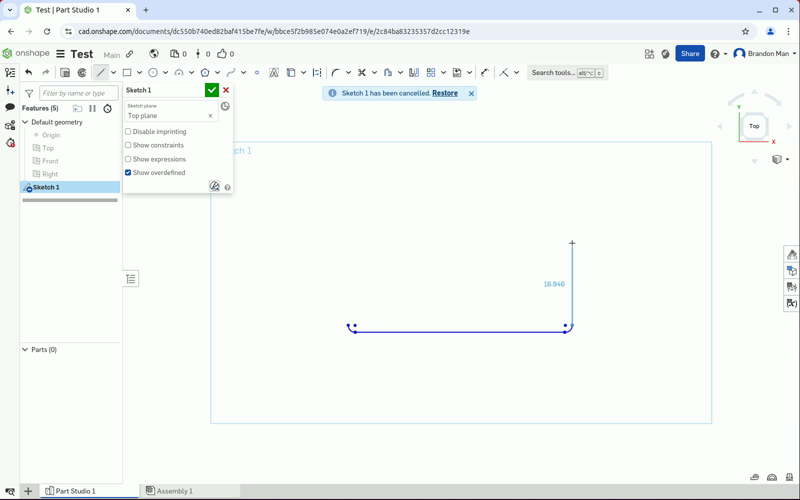
click(572, 242)
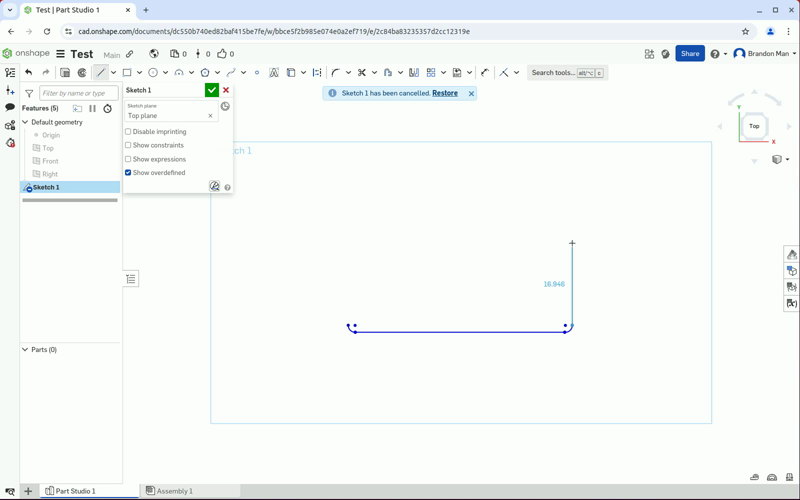
key_up(shift)
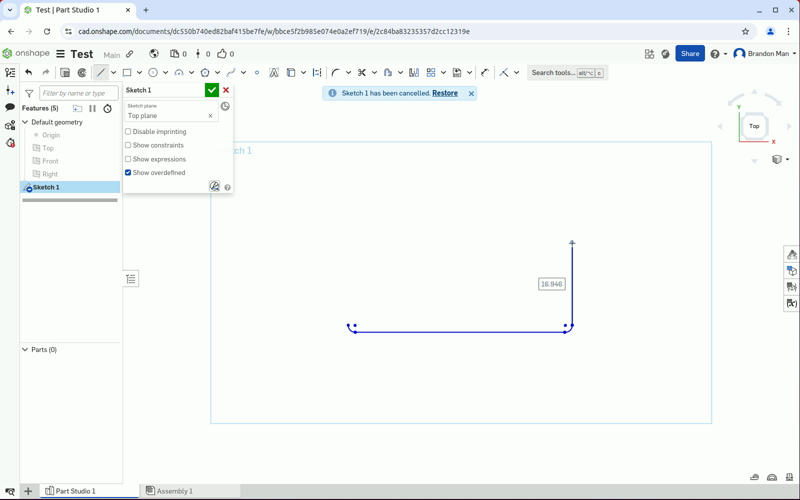
key(esc)
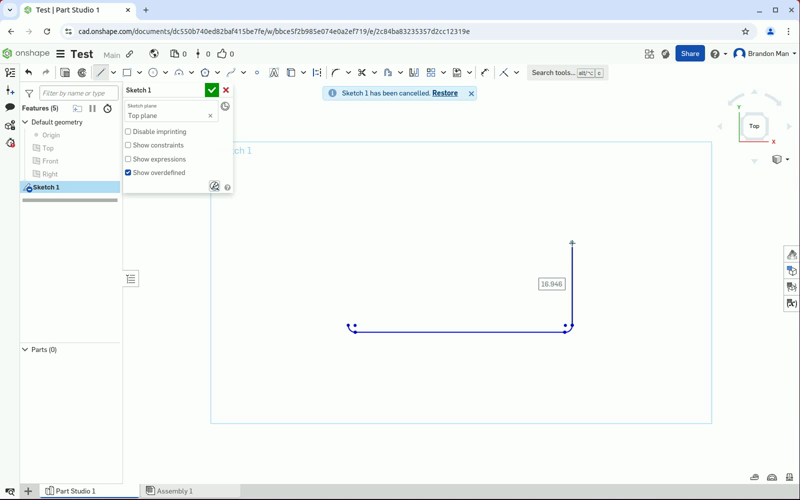
key(a)
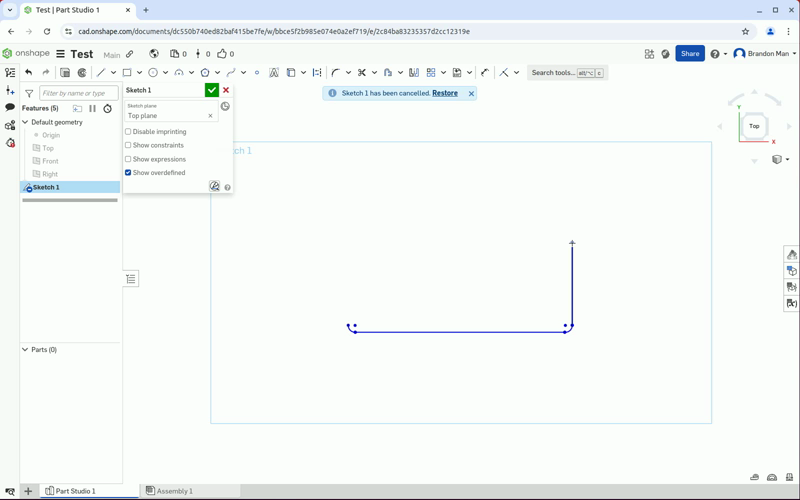
mouse_move(572, 242)
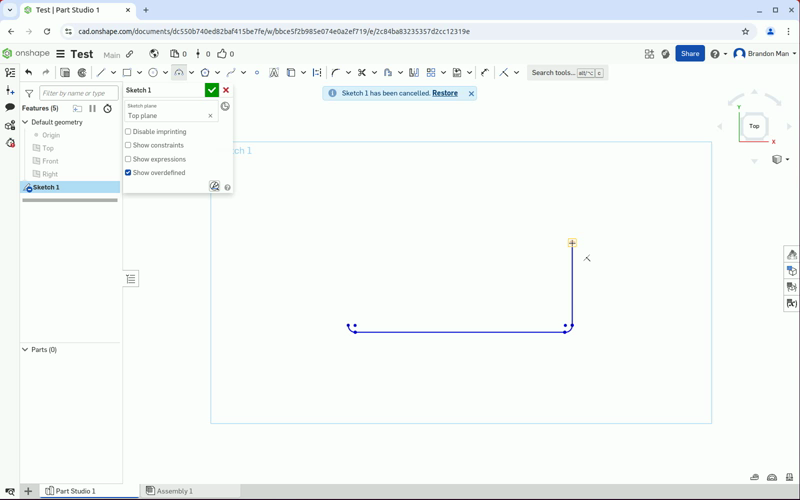
click(572, 242)
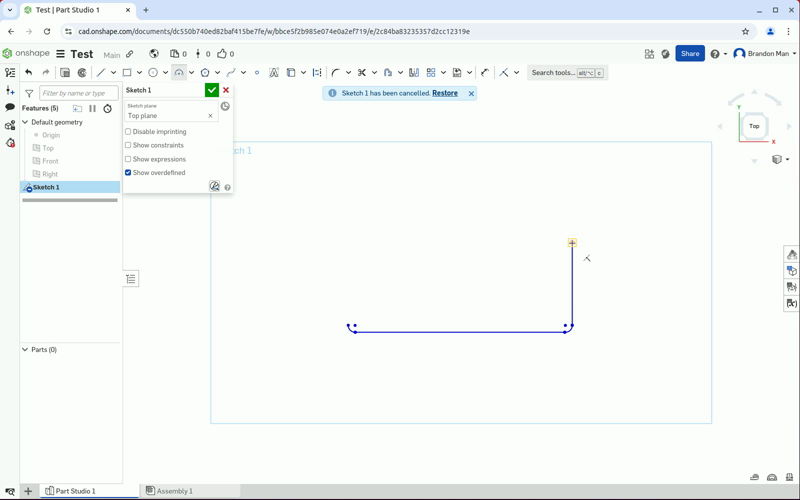
key_down(shift)
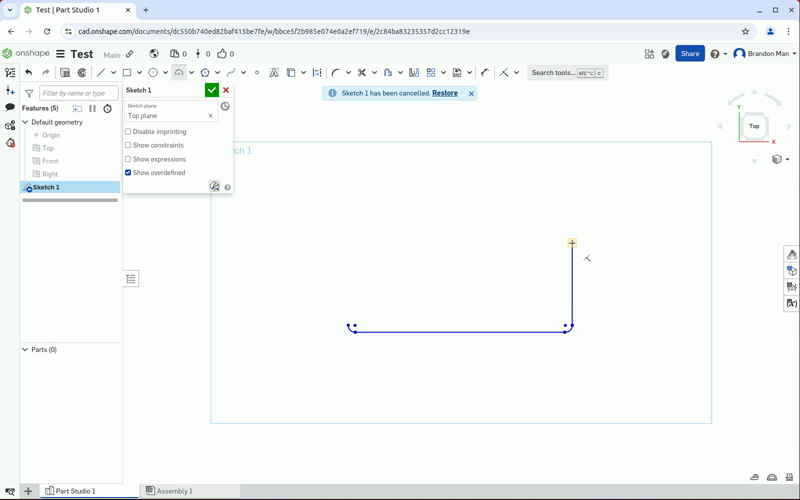
mouse_move(564, 235)
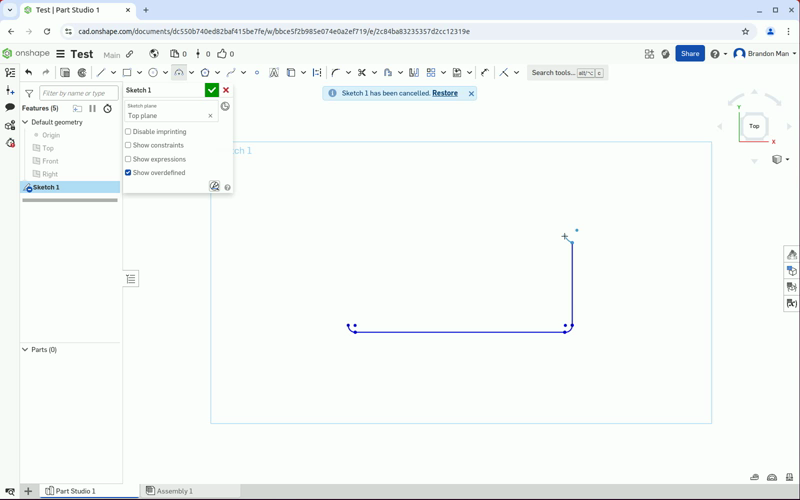
click(564, 235)
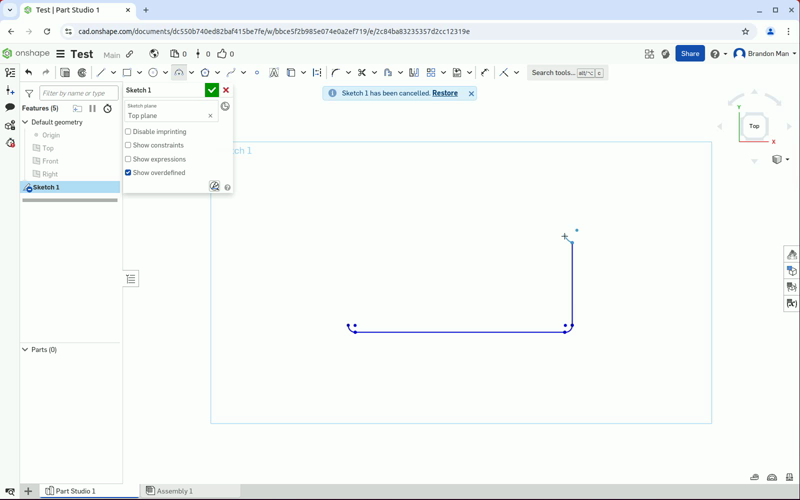
mouse_move(570, 237)
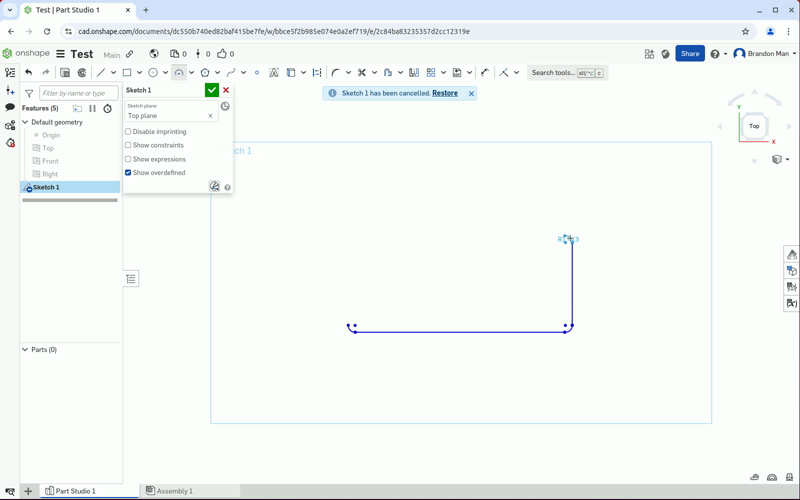
click(570, 237)
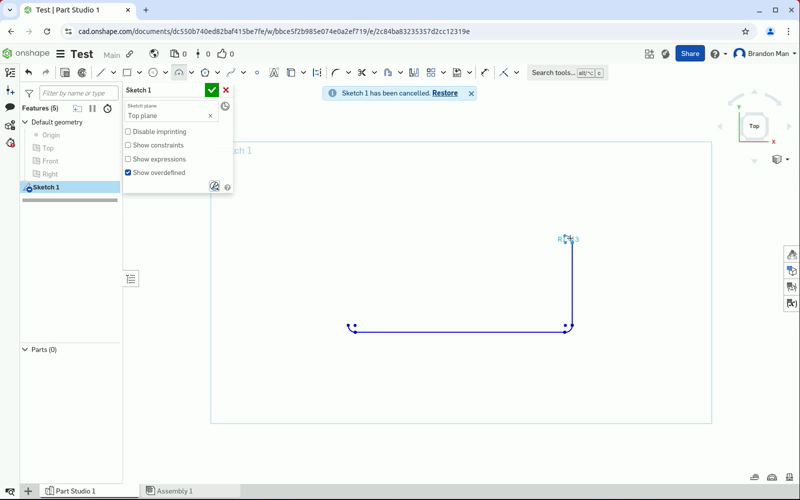
key_up(shift)
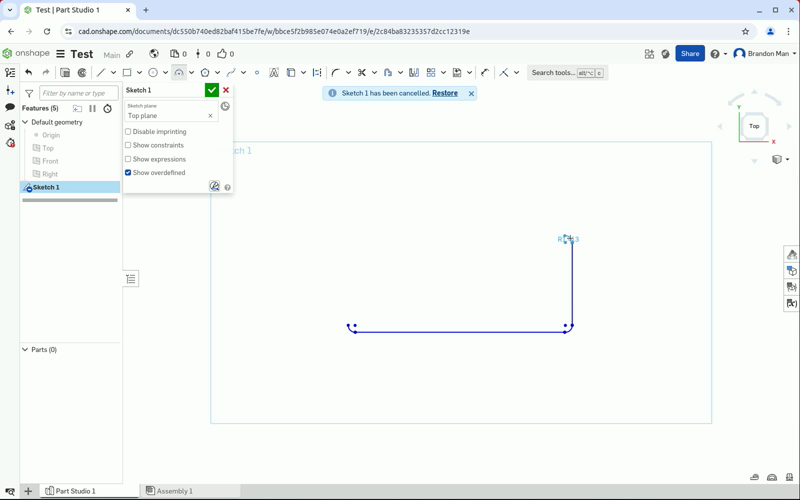
key(esc)
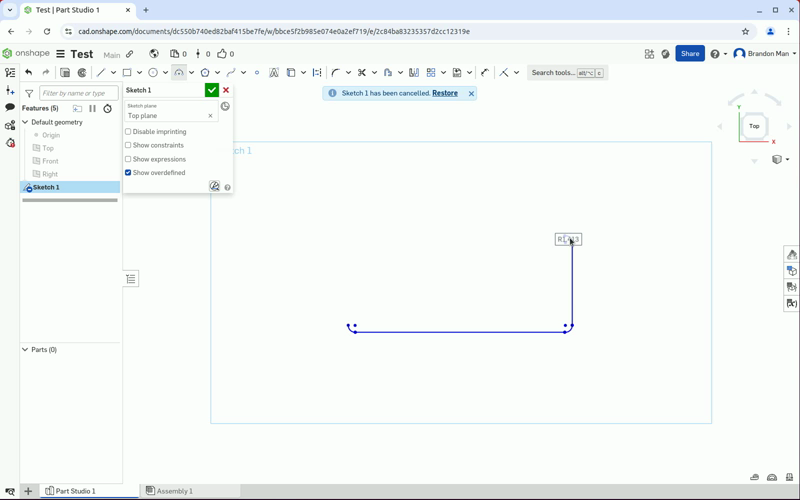
key(l)
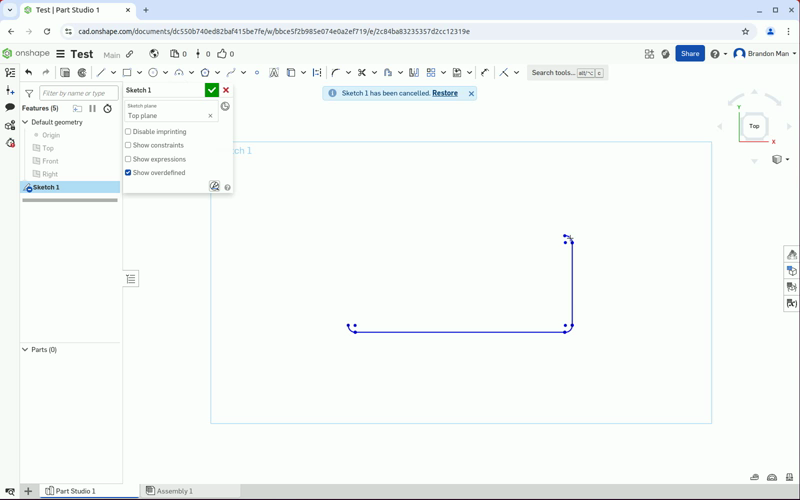
mouse_move(564, 235)
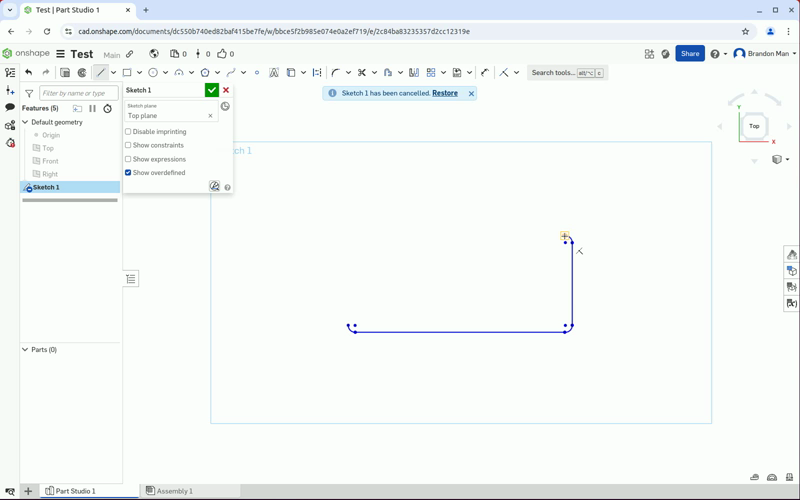
click(564, 235)
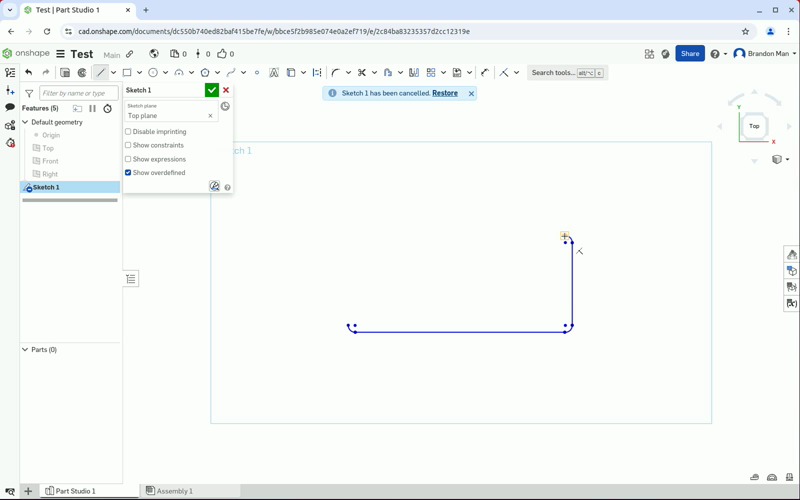
key_down(shift)
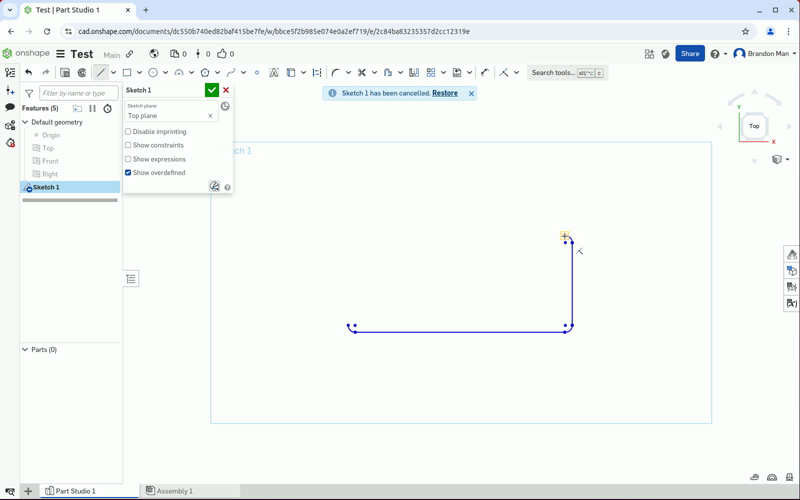
mouse_move(355, 235)
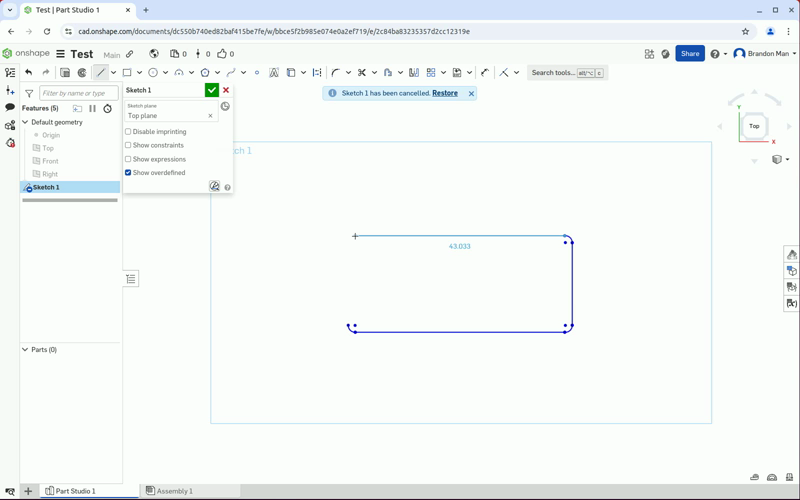
click(355, 235)
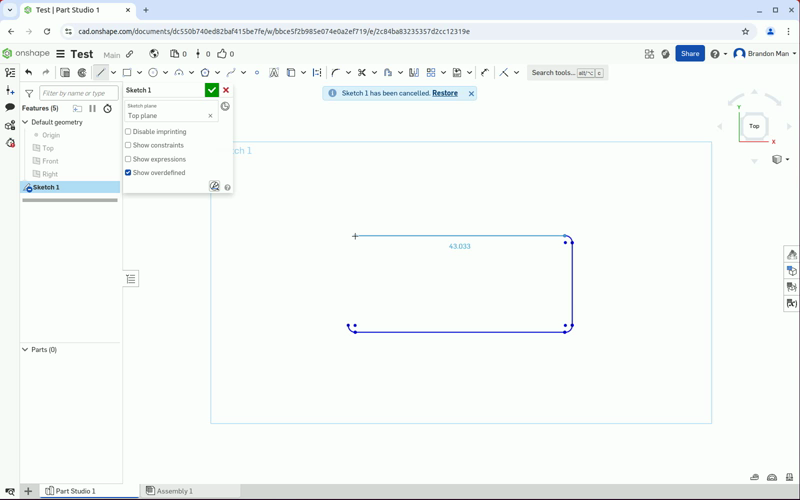
key_up(shift)
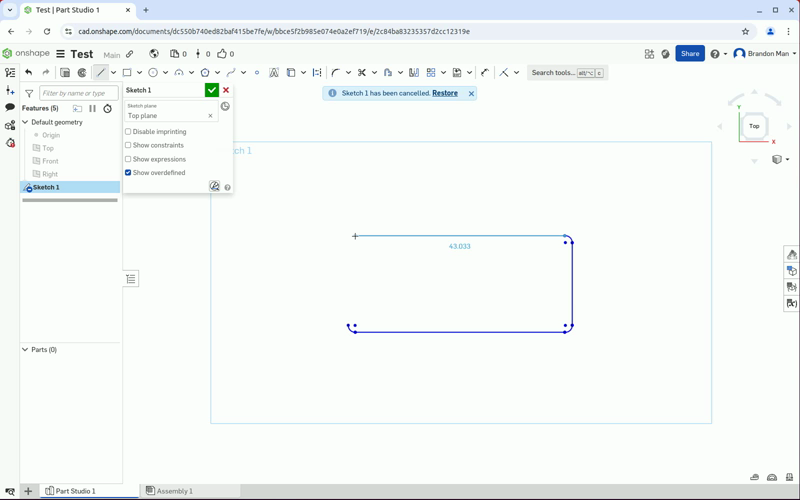
key(esc)
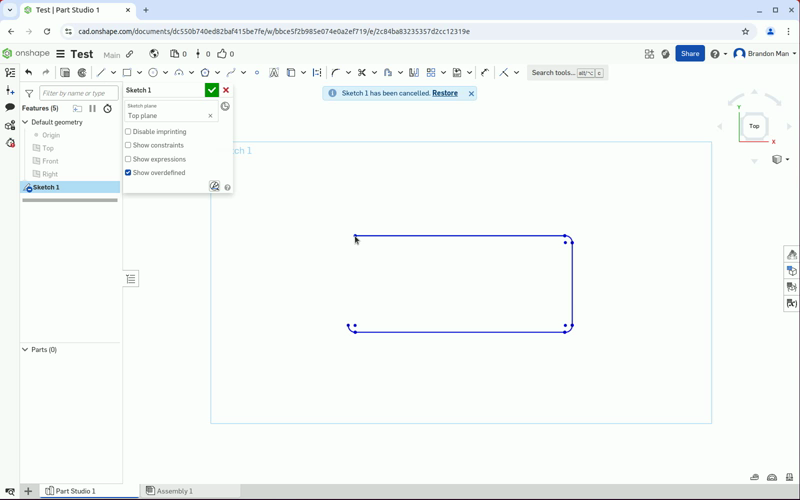
key(a)
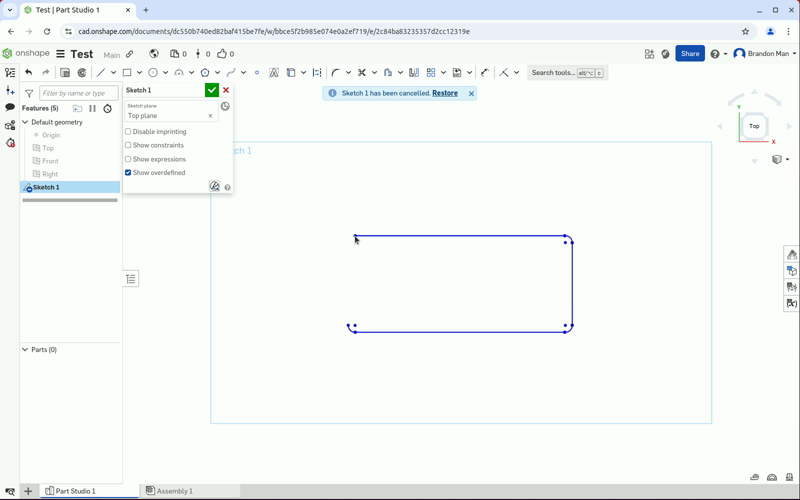
mouse_move(355, 235)
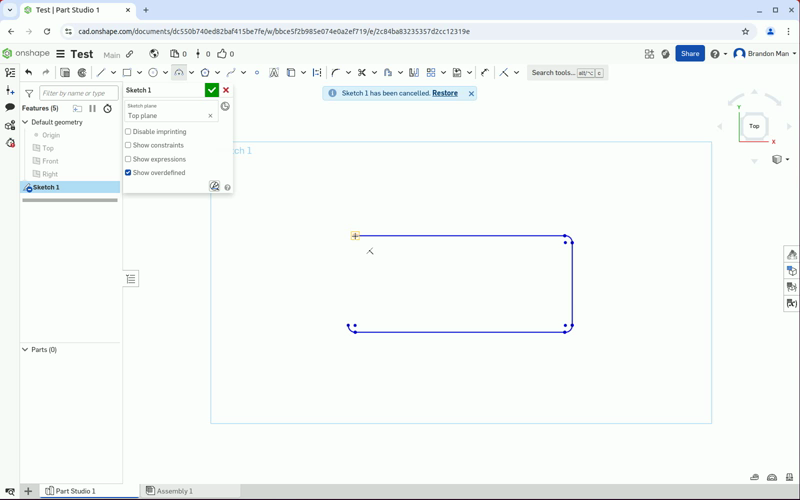
click(355, 235)
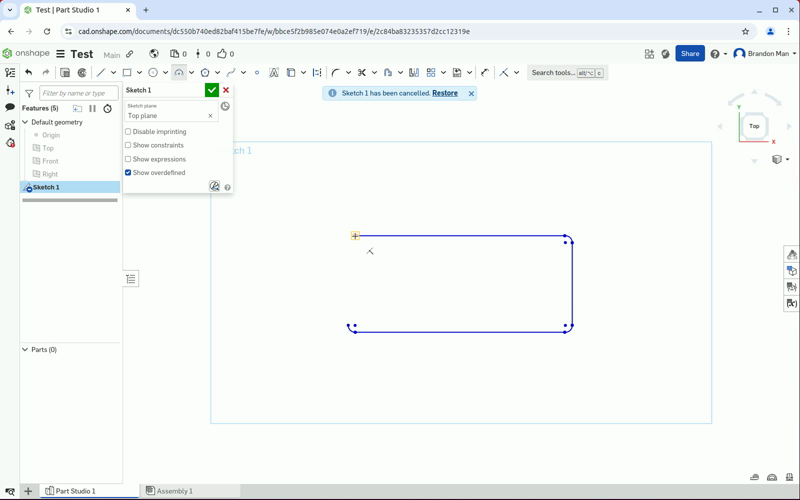
key_down(shift)
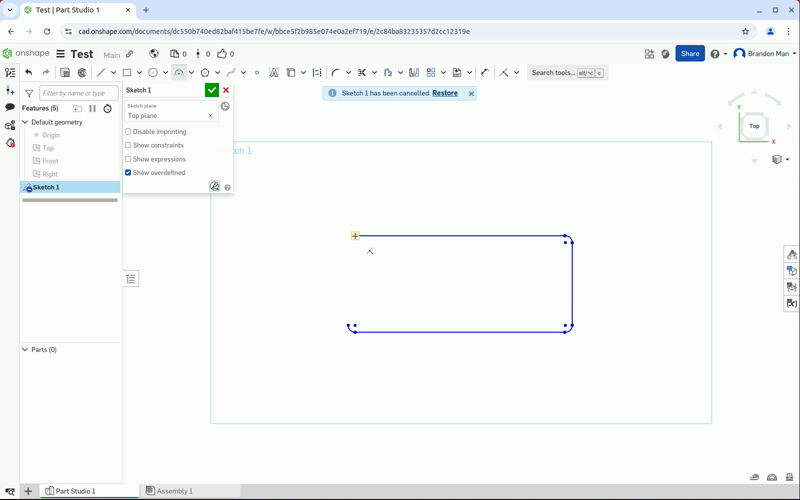
mouse_move(348, 242)
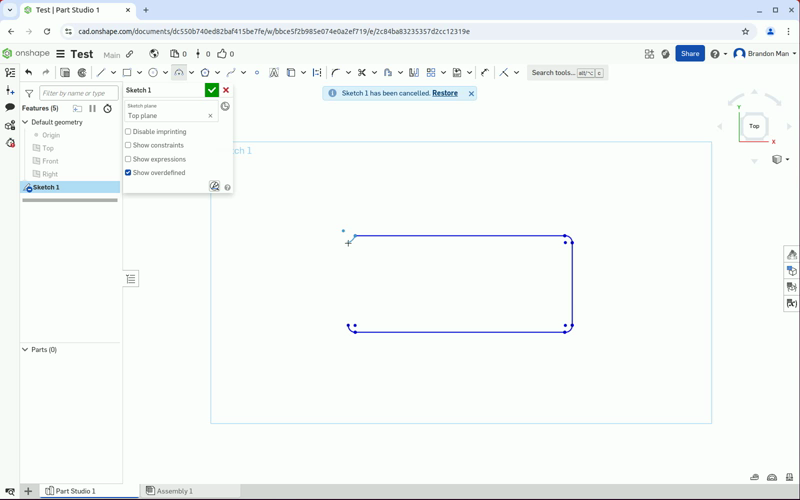
click(348, 242)
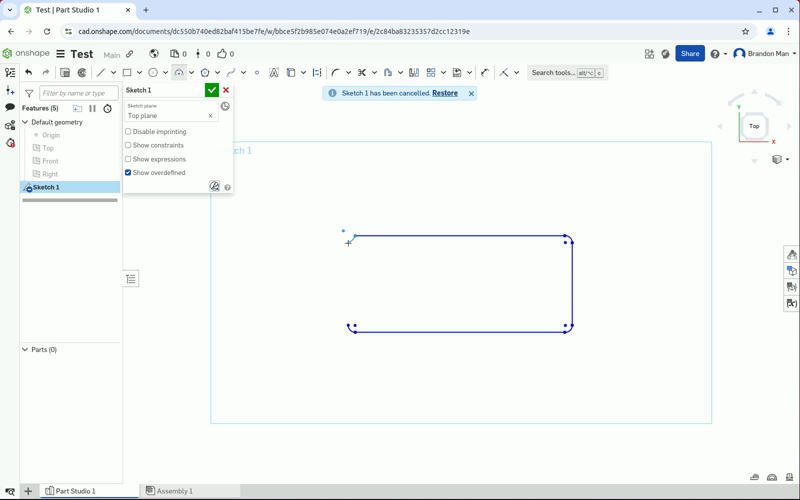
mouse_move(350, 237)
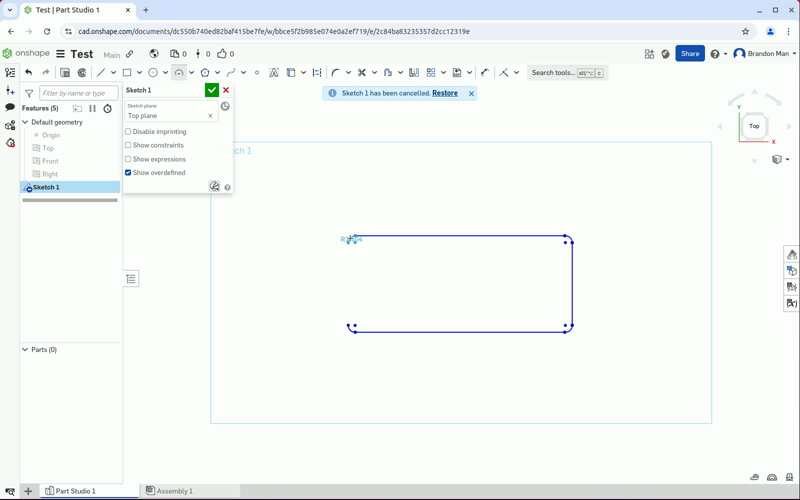
click(350, 237)
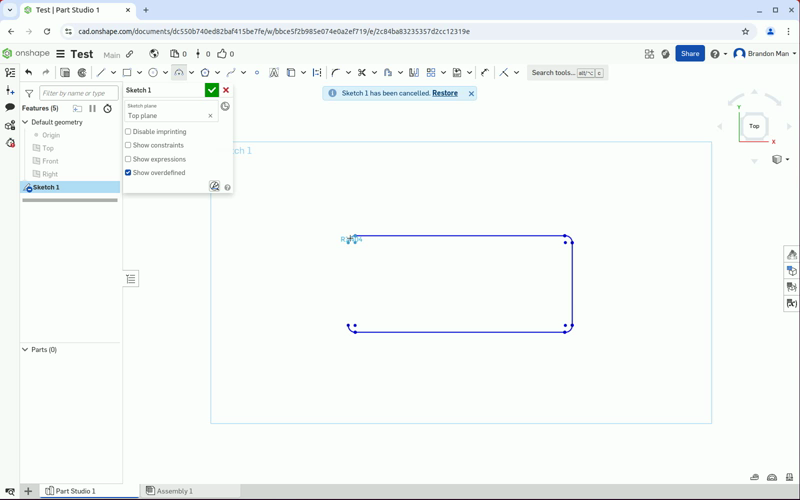
key_up(shift)
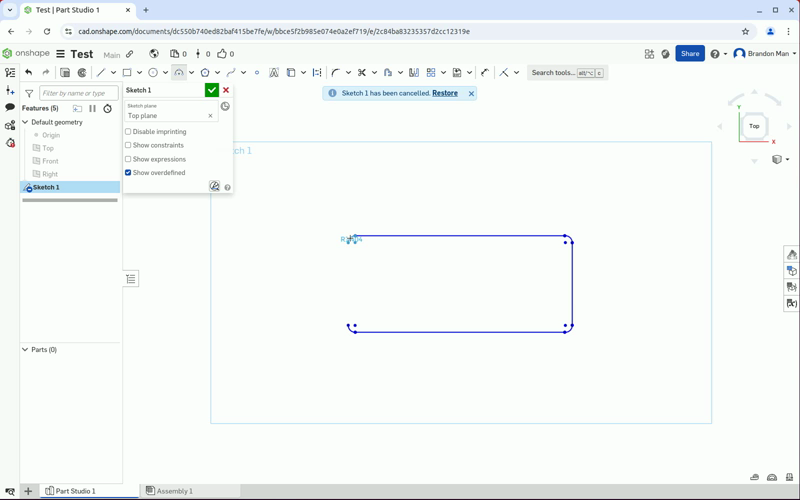
key(esc)
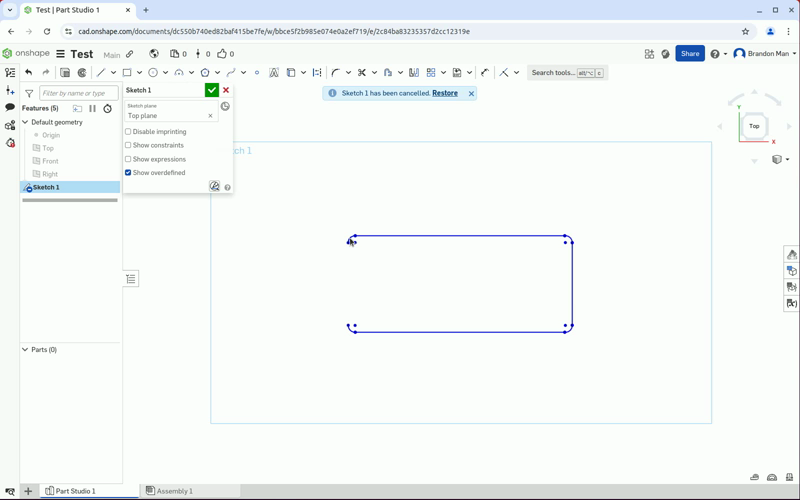
key(l)
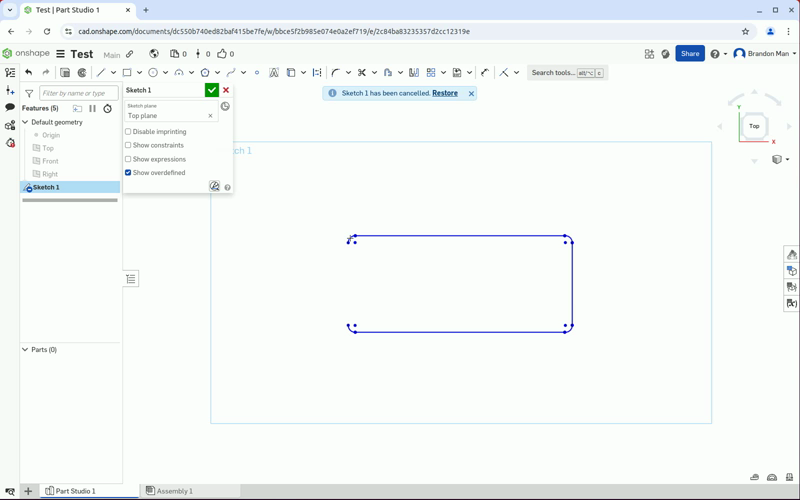
mouse_move(348, 242)
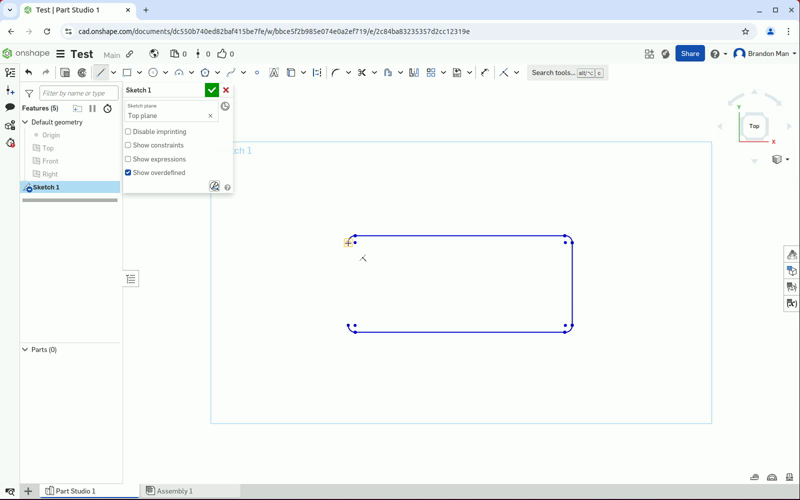
click(348, 242)
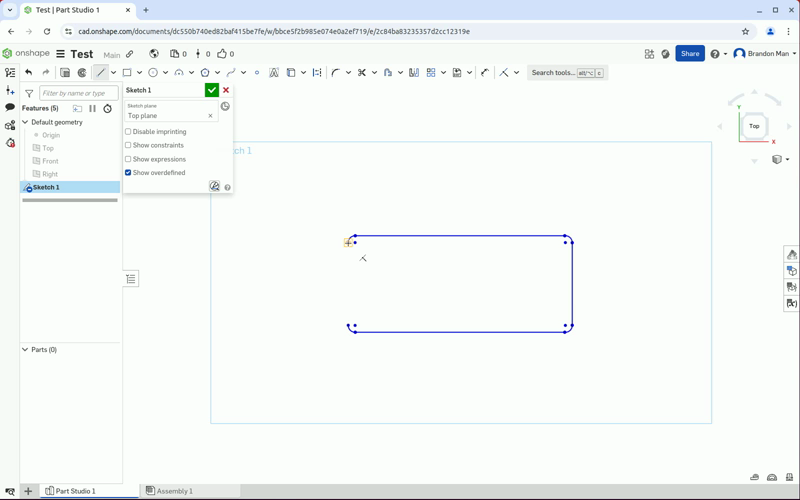
key_down(shift)
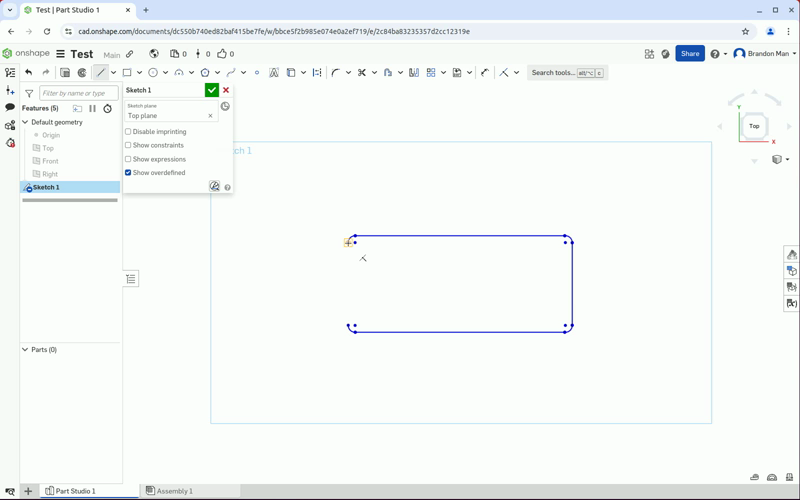
mouse_move(348, 325)
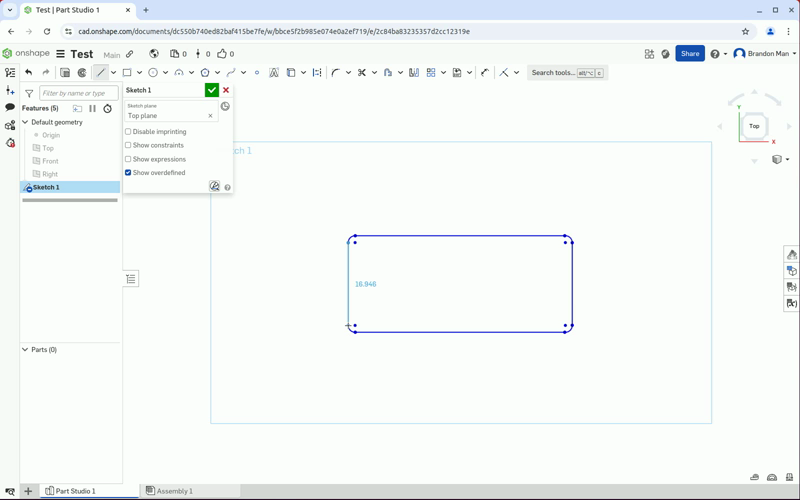
key_up(shift)
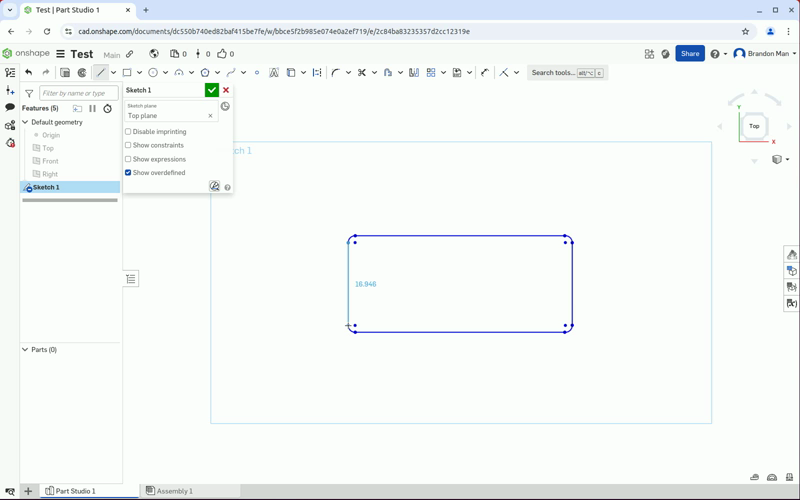
click(348, 325)
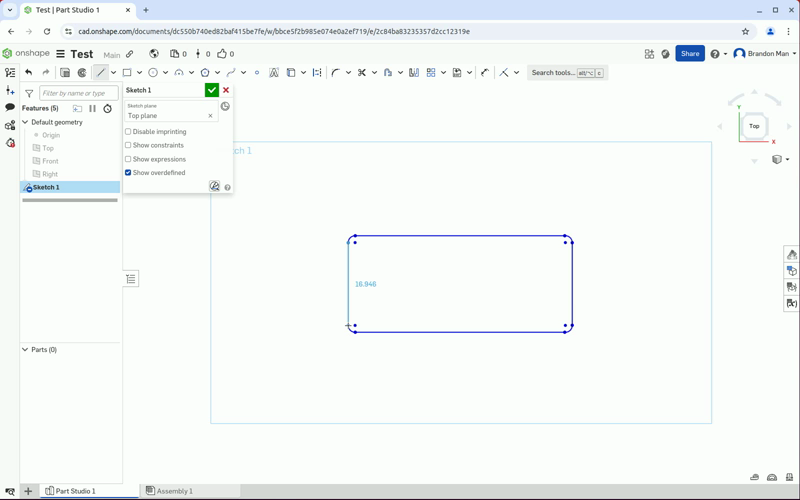
key(esc)
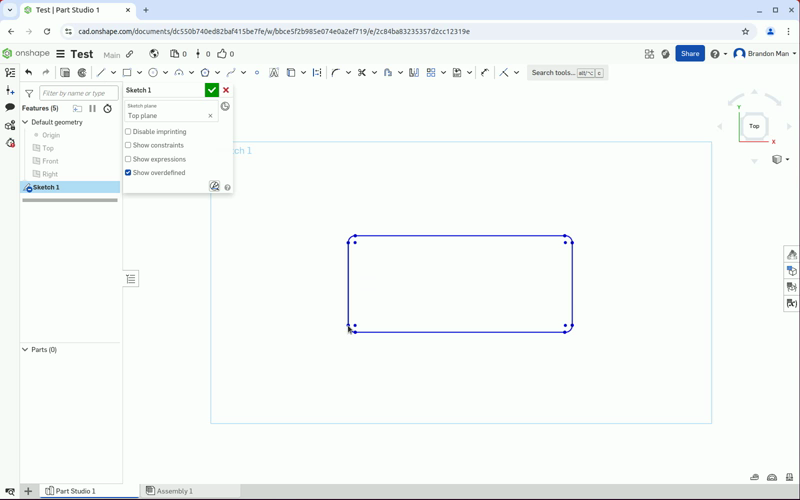
mouse_move(405, 284)
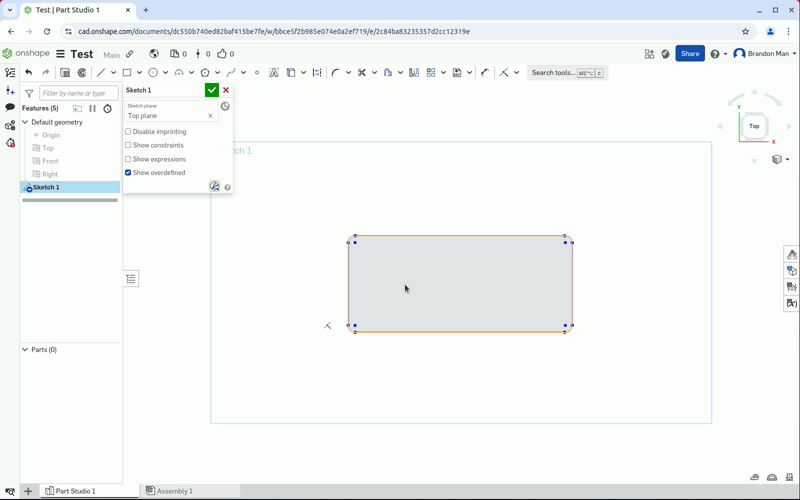
click(405, 284)
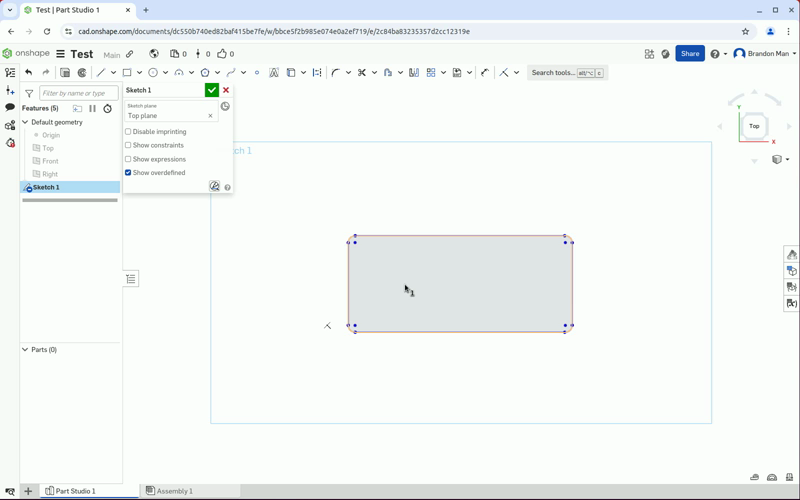
mouse_move(73, 352)
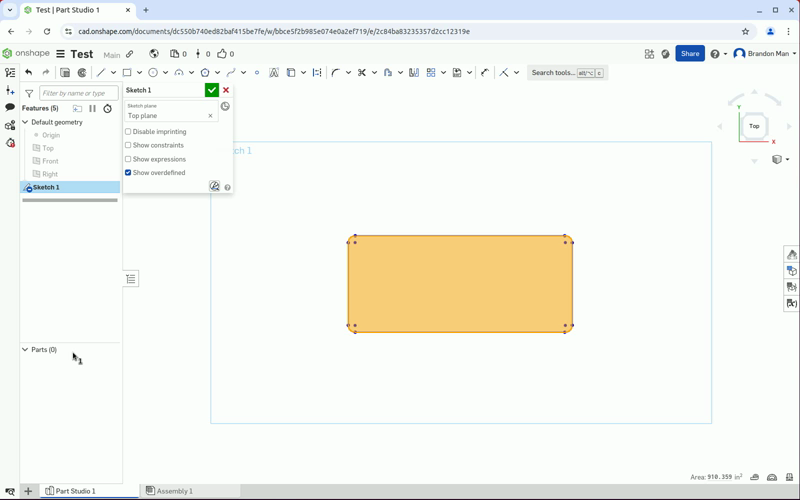
key(shift+y)
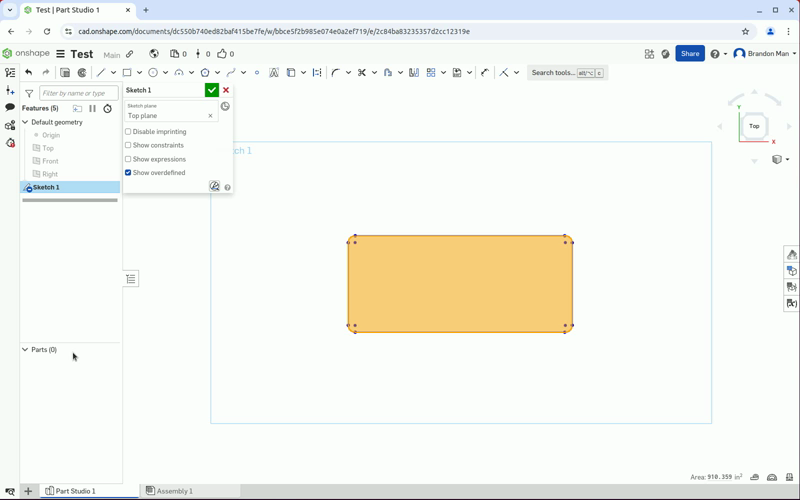
key(shift+e)
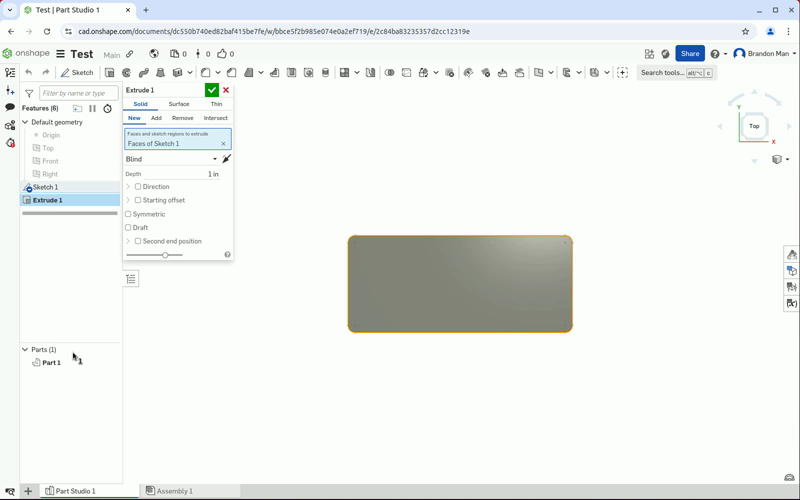
mouse_move(143, 106)
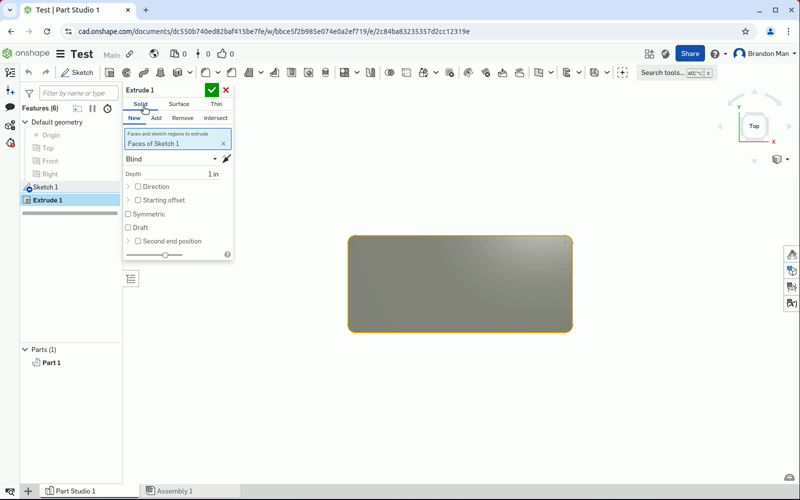
click(143, 106)
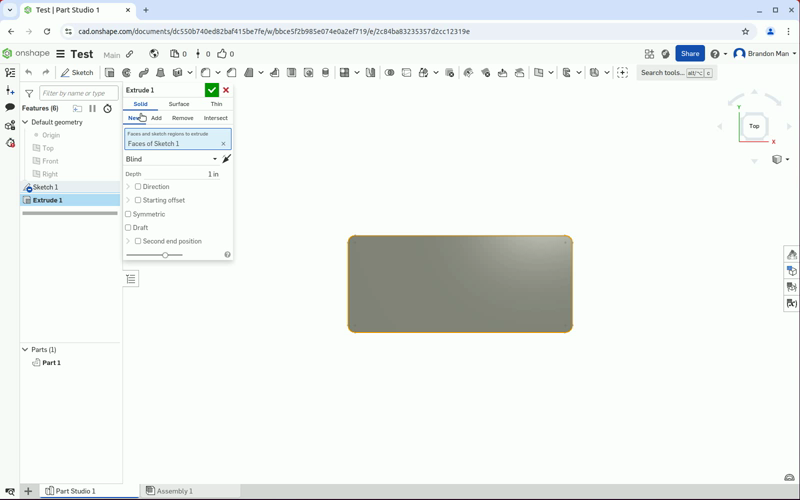
mouse_move(137, 120)
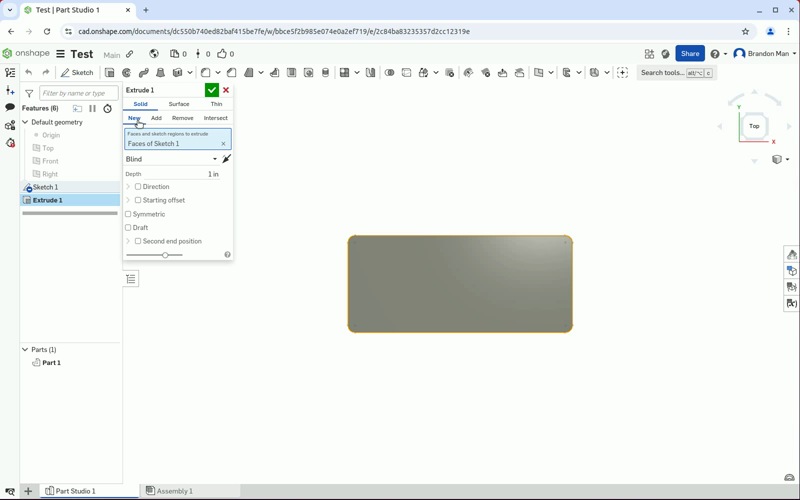
click(137, 120)
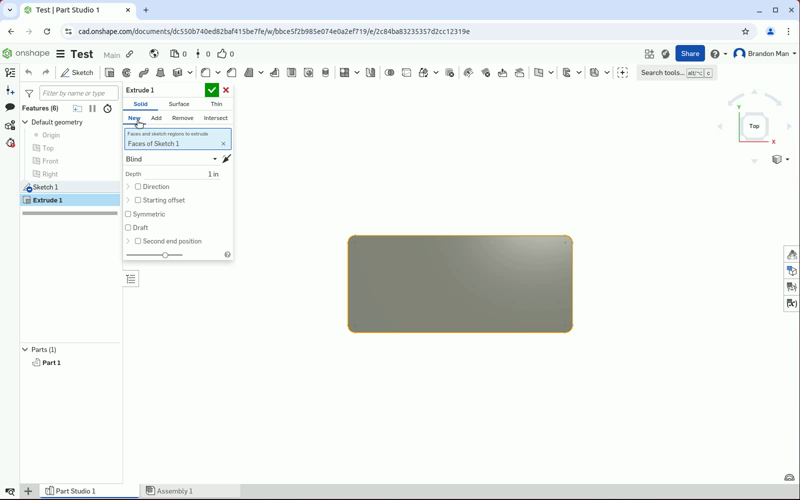
key(tab, 4)
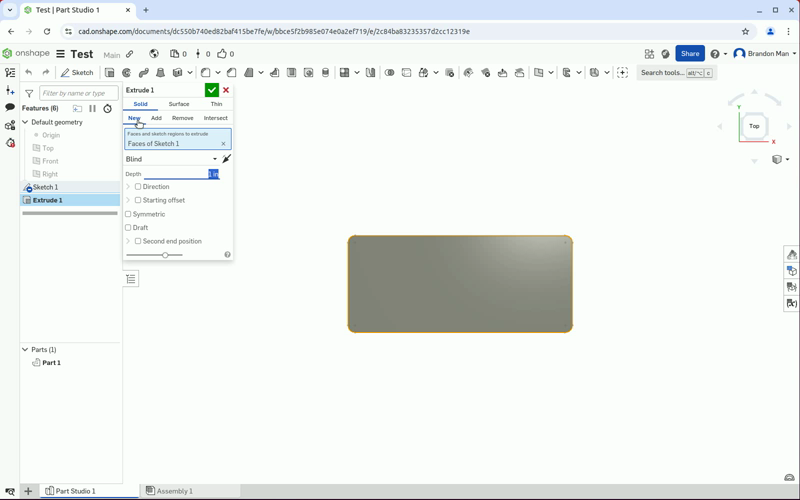
text(3.37)
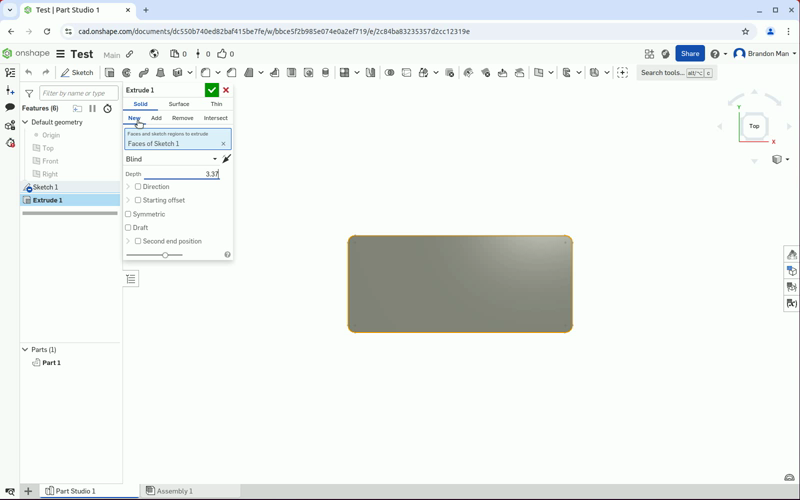
key(tab, 3)
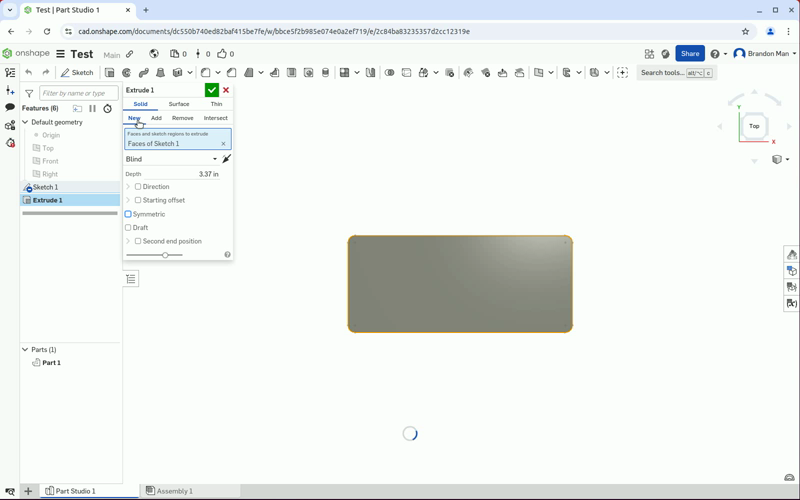
key(space)
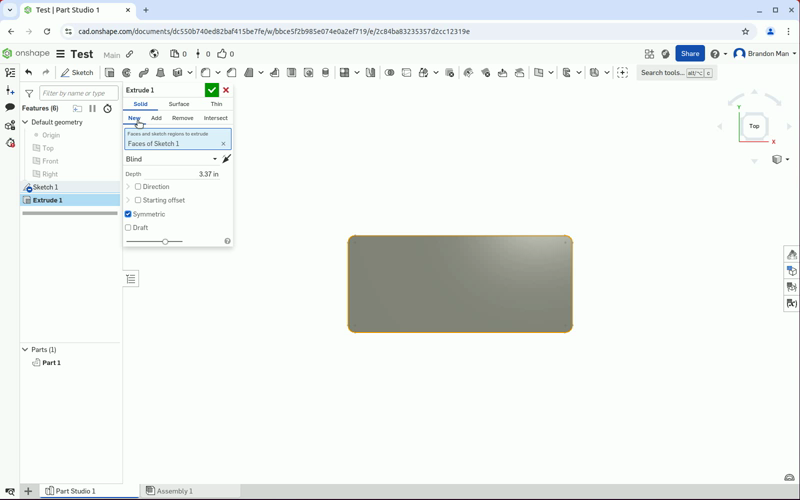
key(enter)
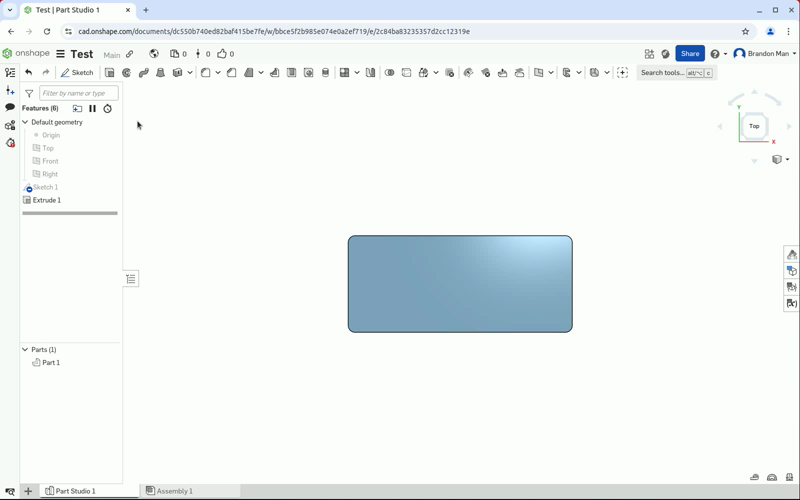
key(shift+h)
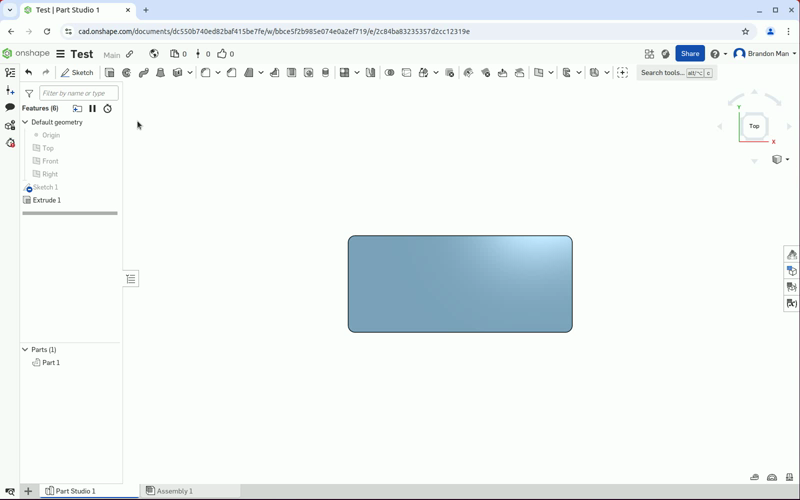
key(shift+h)
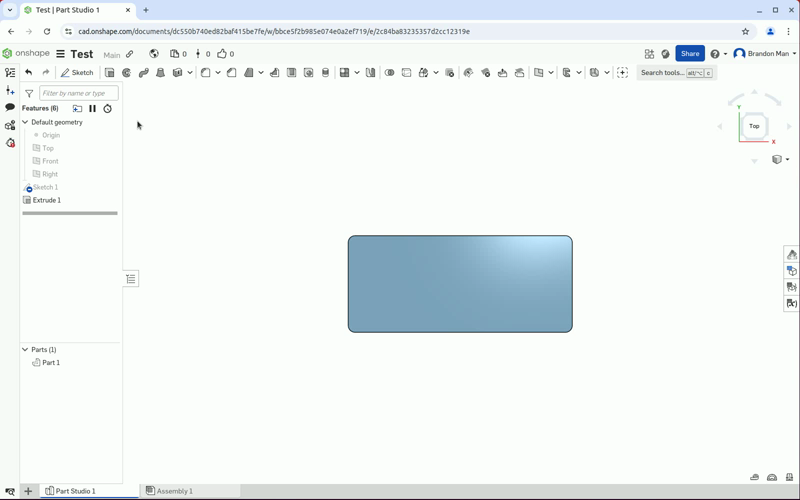
mouse_move(73, 189)
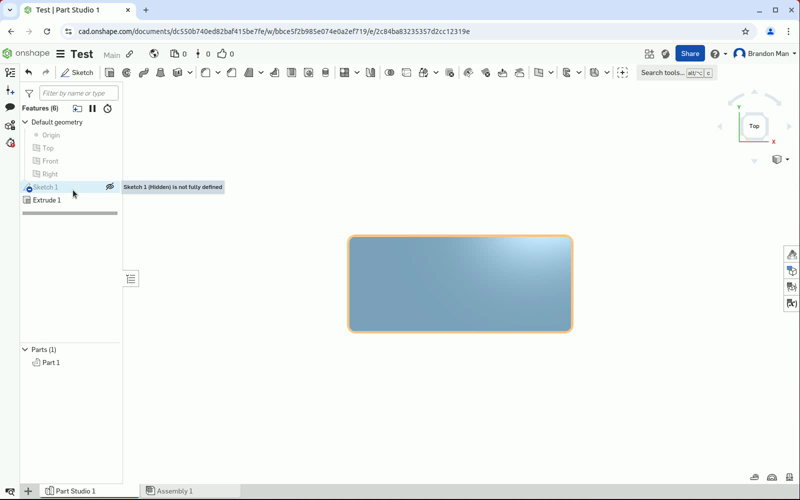
click(73, 189)
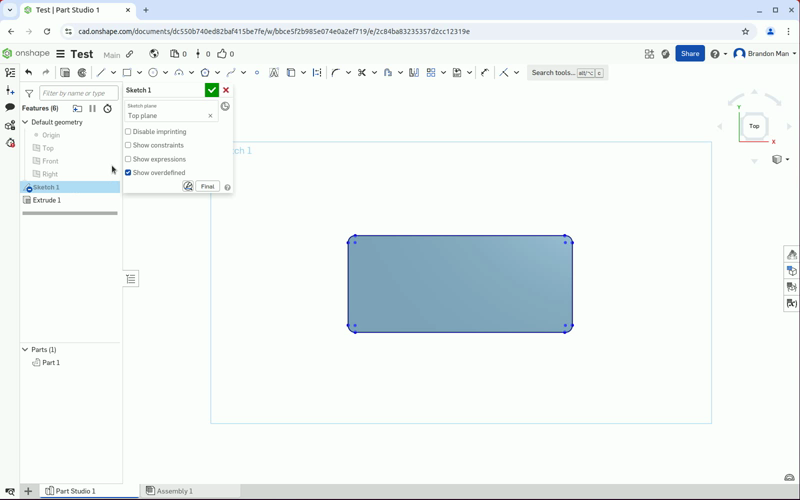
mouse_move(229, 92)
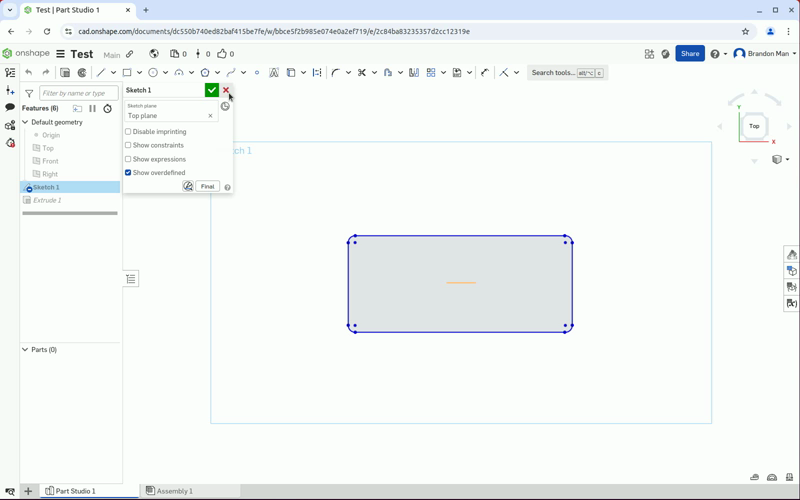
click(229, 92)
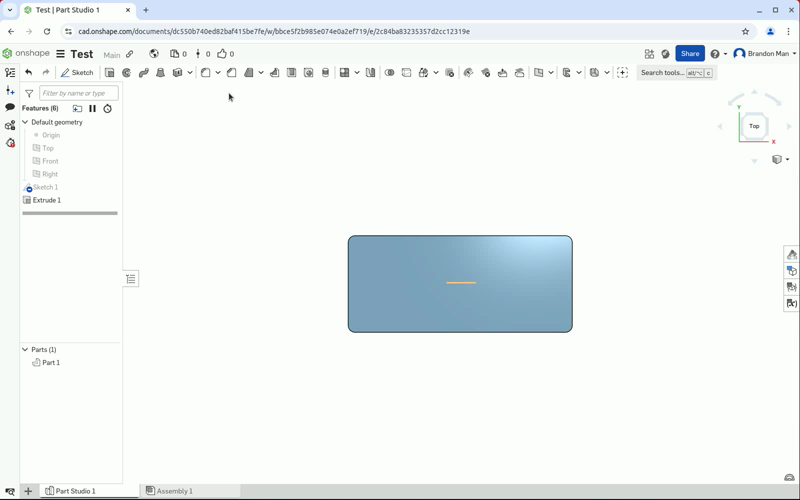
mouse_move(541, 75)
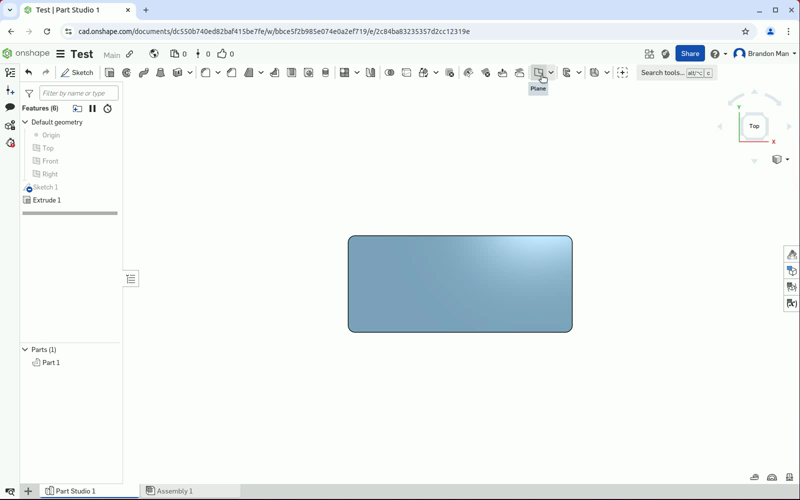
click(541, 75)
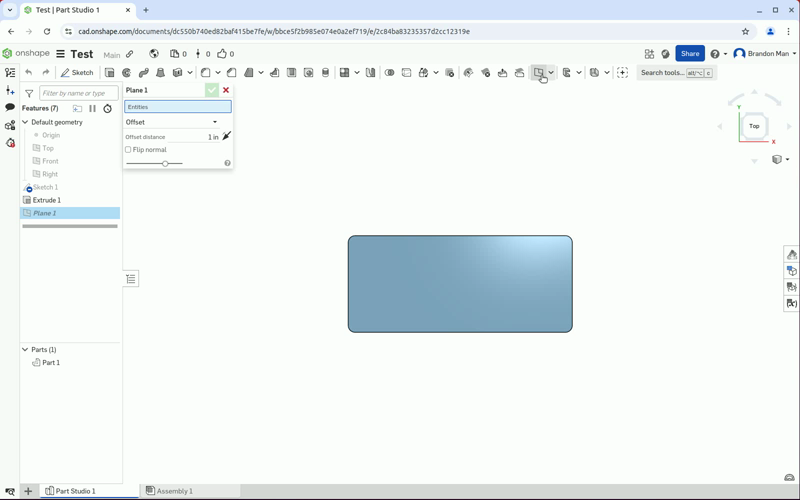
mouse_move(73, 150)
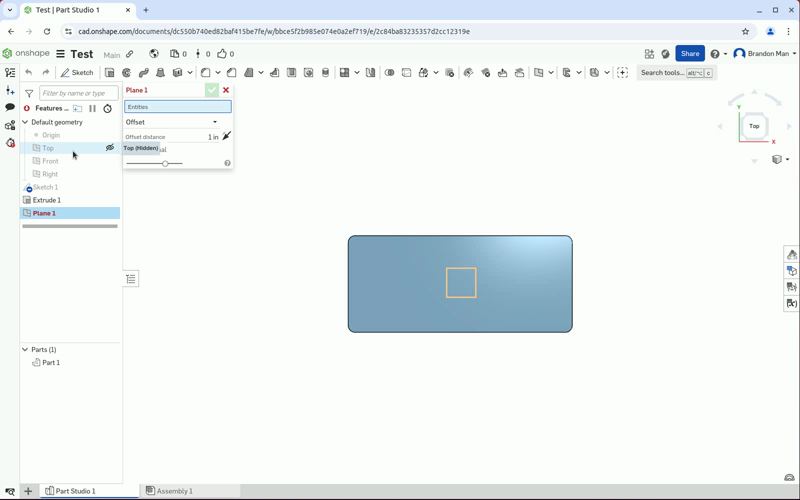
click(73, 150)
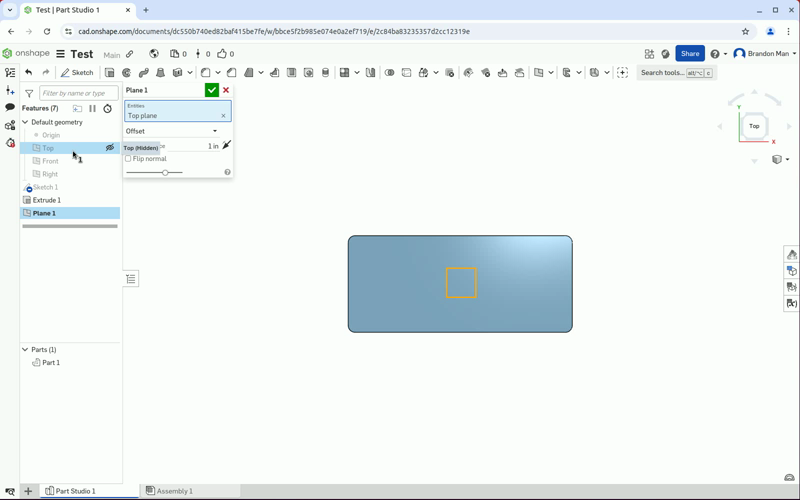
key(tab, 2)
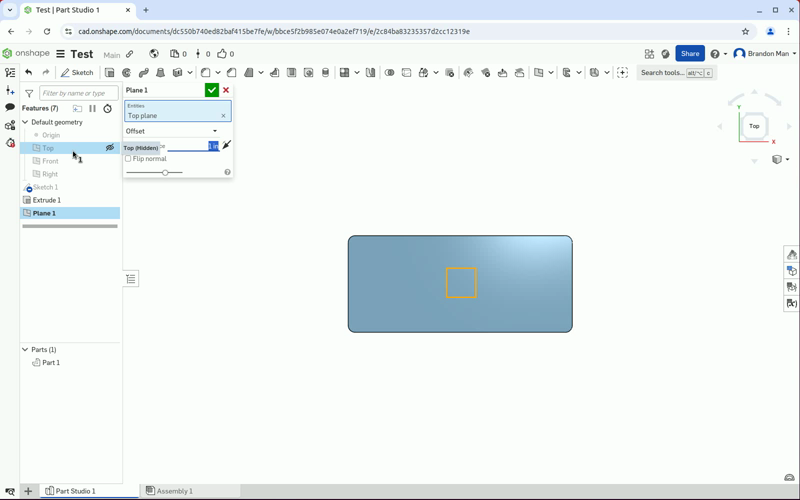
text(1.695)
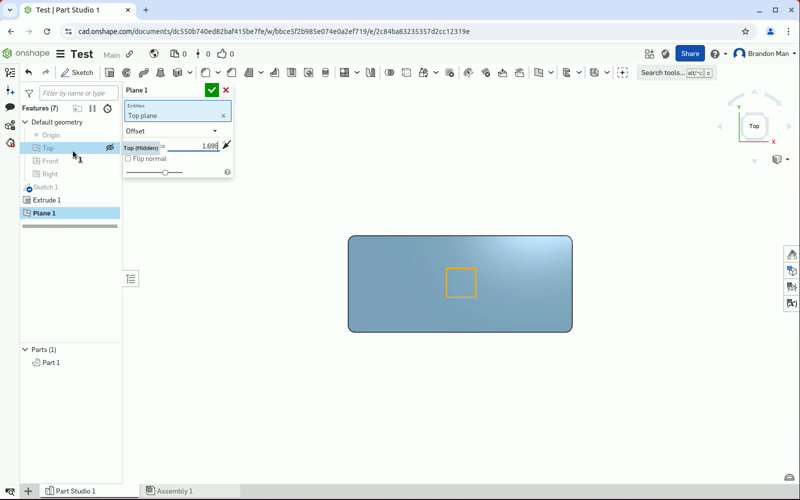
key(enter, 2)
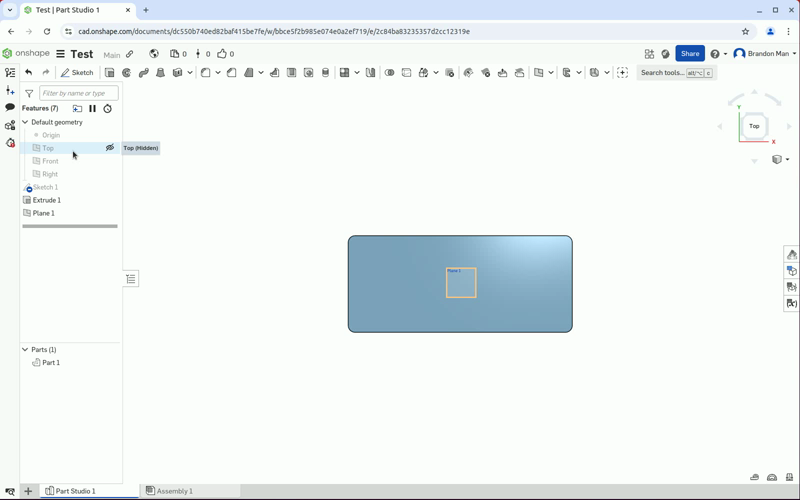
key(shift+s)
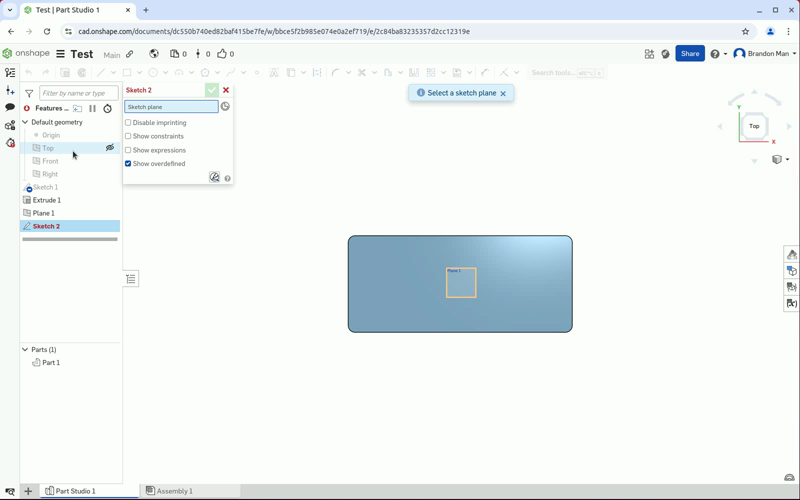
mouse_move(73, 215)
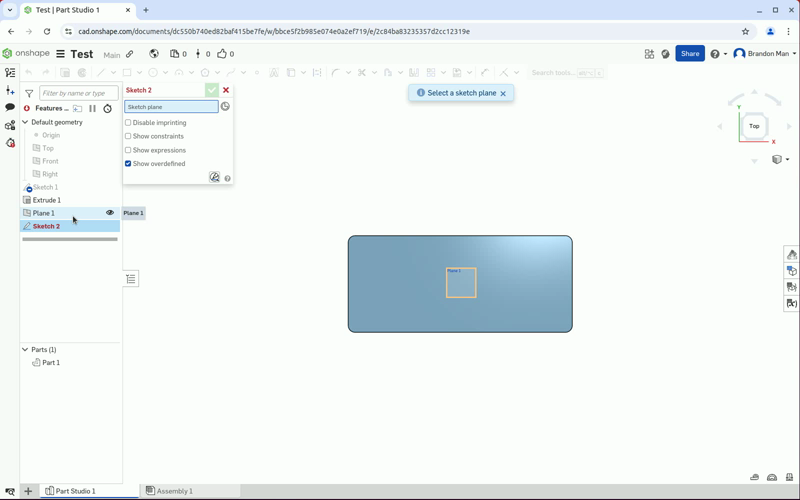
click(73, 215)
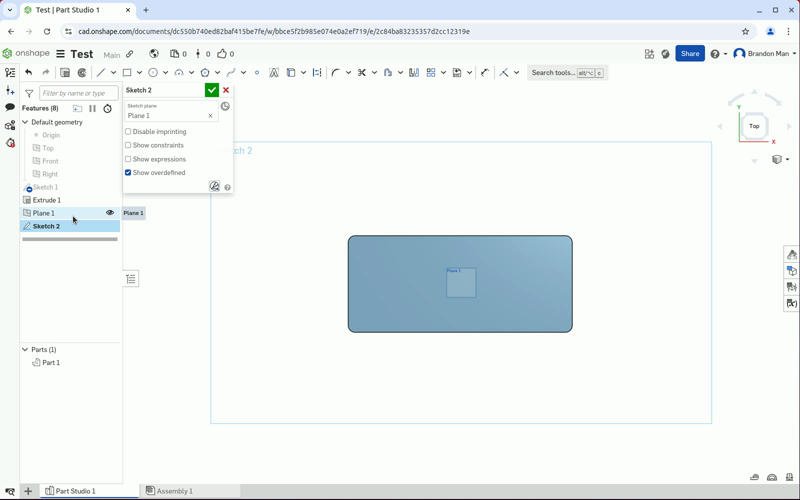
mouse_move(73, 352)
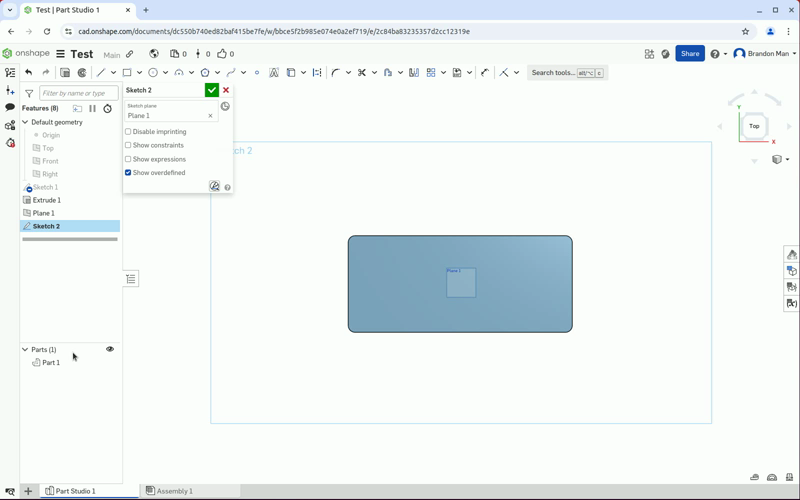
key(y)
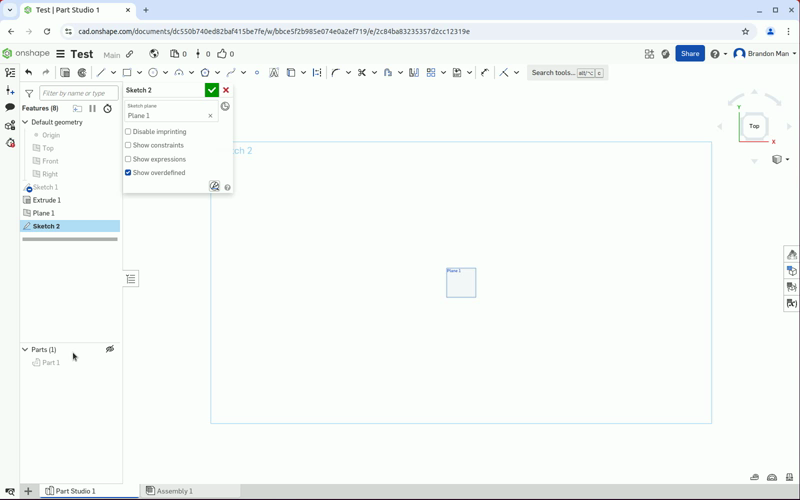
key(c)
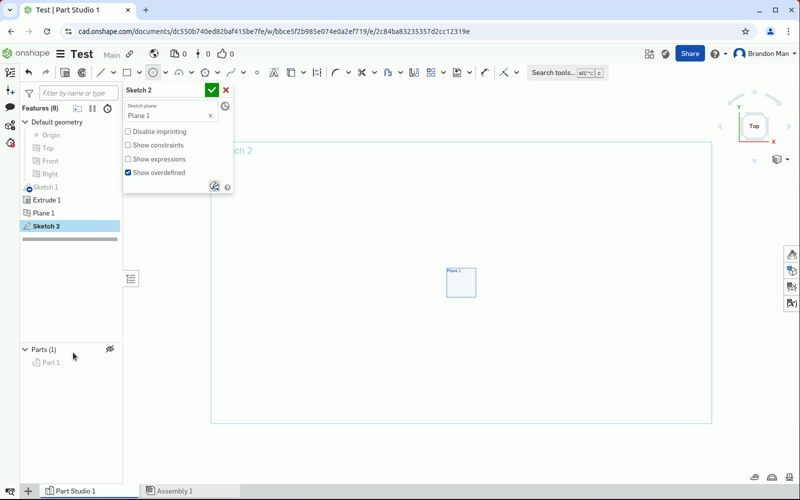
key_down(shift)
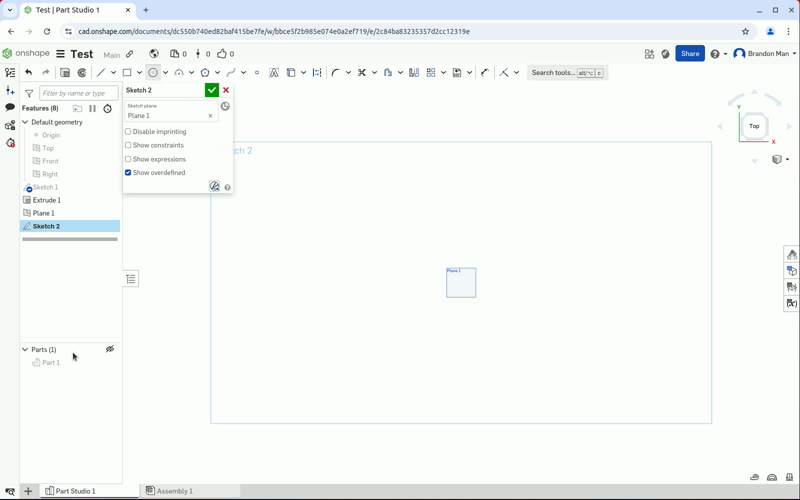
mouse_move(365, 282)
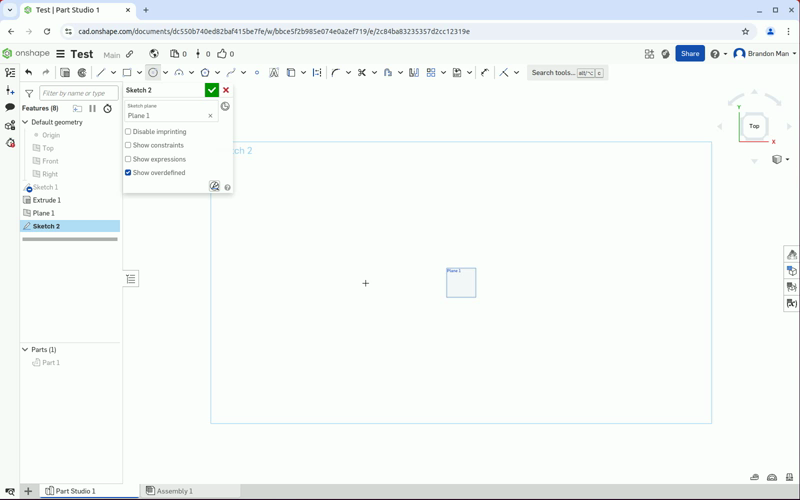
click(365, 282)
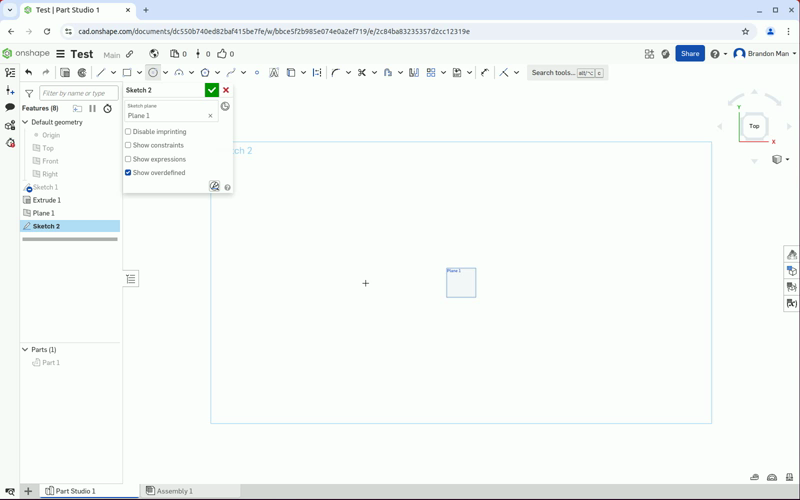
key_up(shift)
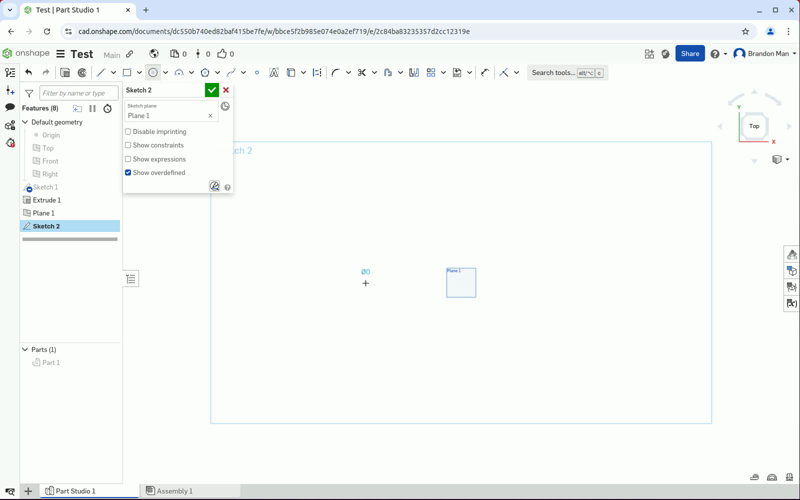
mouse_move(372, 282)
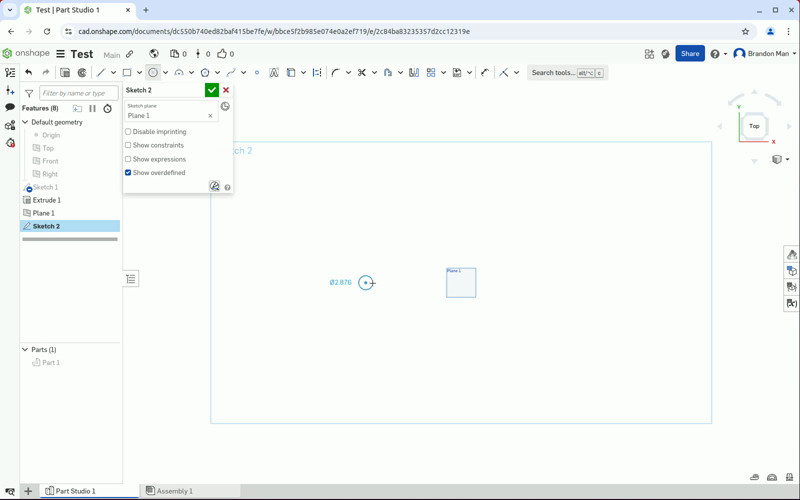
click(372, 282)
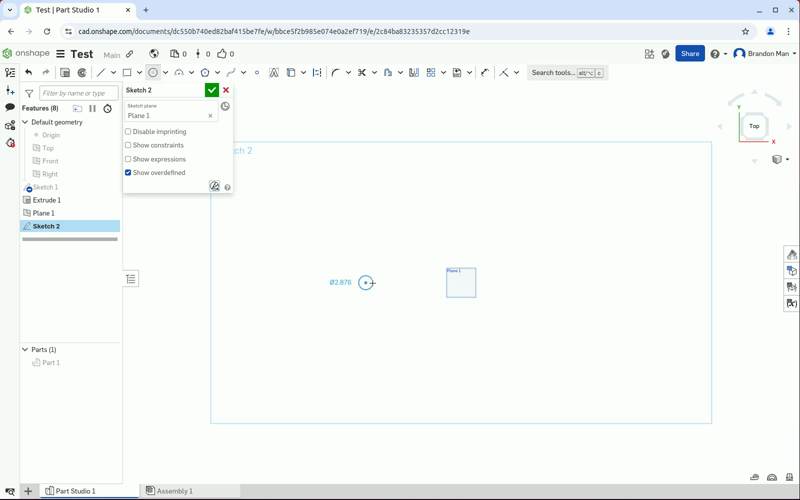
key(esc)
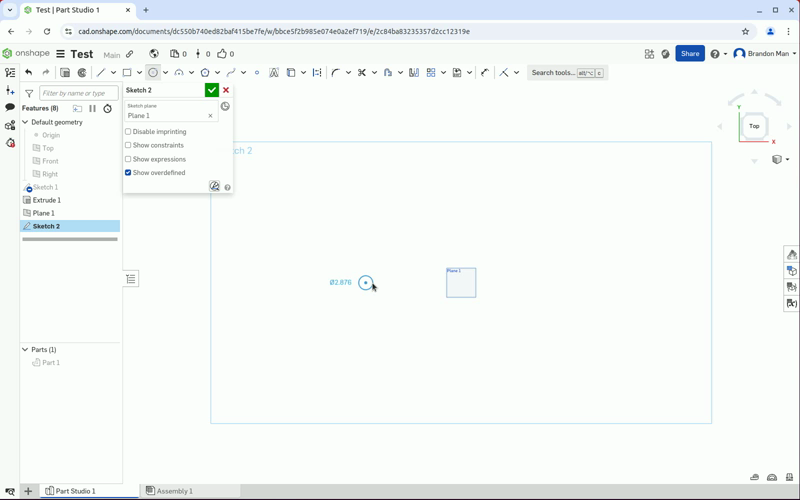
mouse_move(364, 277)
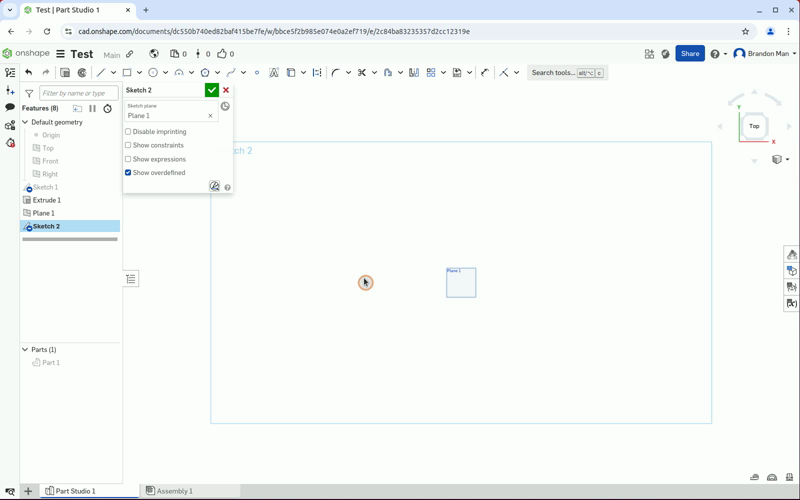
scroll(6)
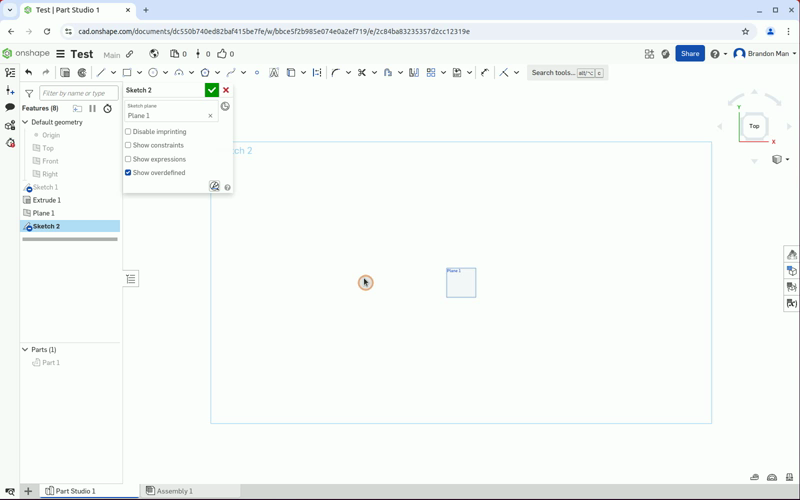
scroll(6)
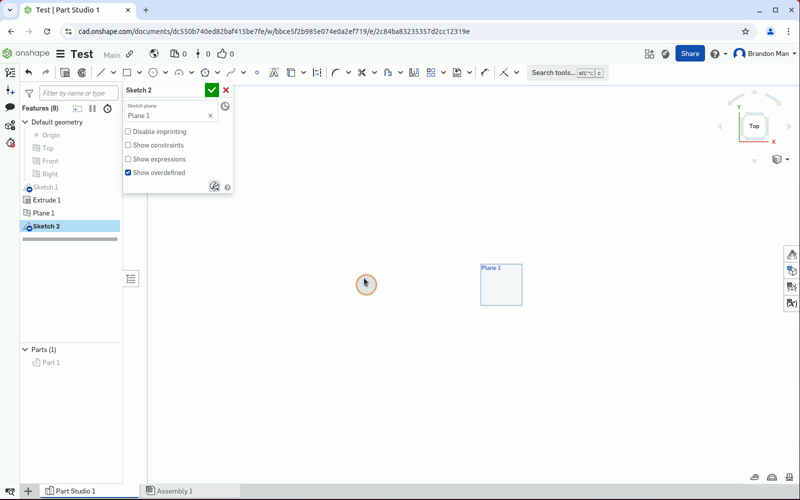
scroll(6)
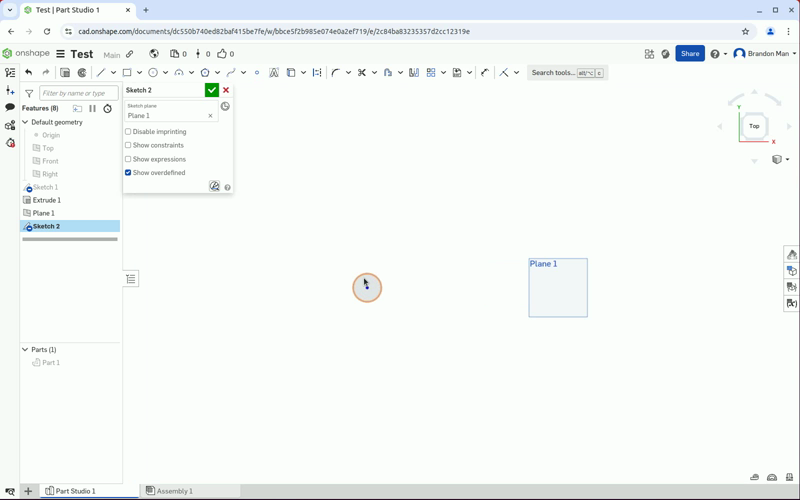
scroll(6)
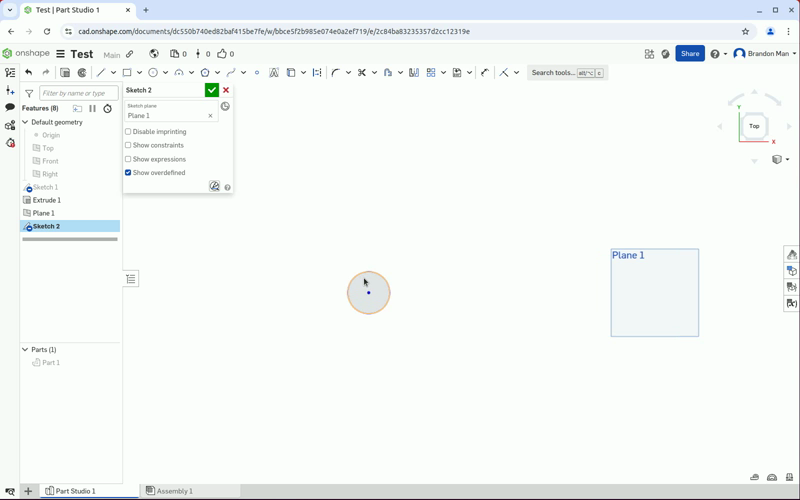
scroll(6)
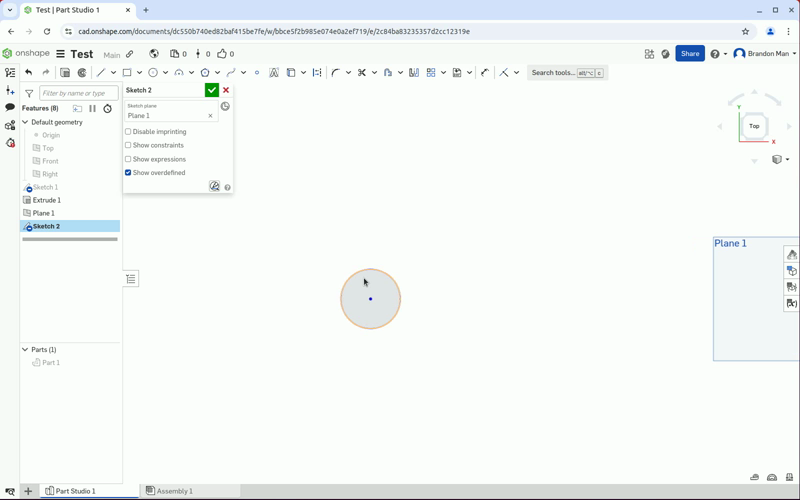
scroll(6)
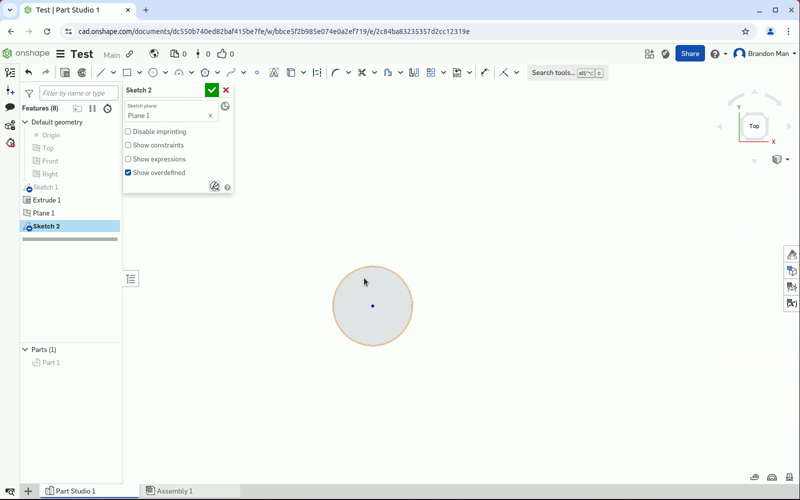
scroll(6)
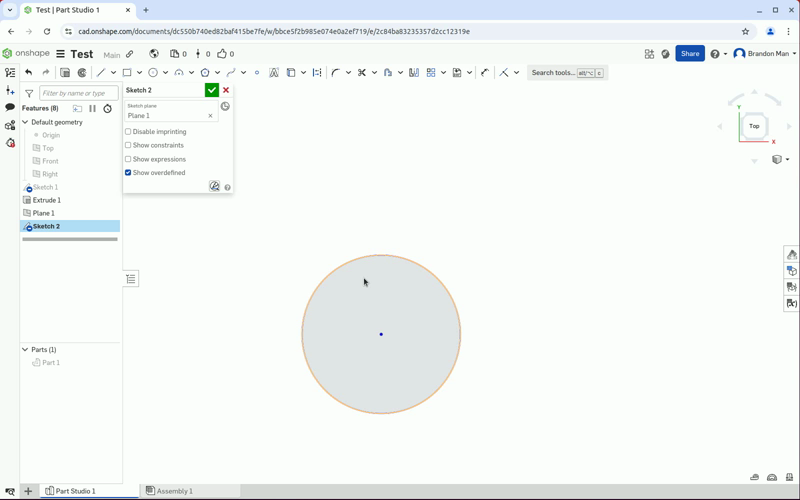
click(364, 277)
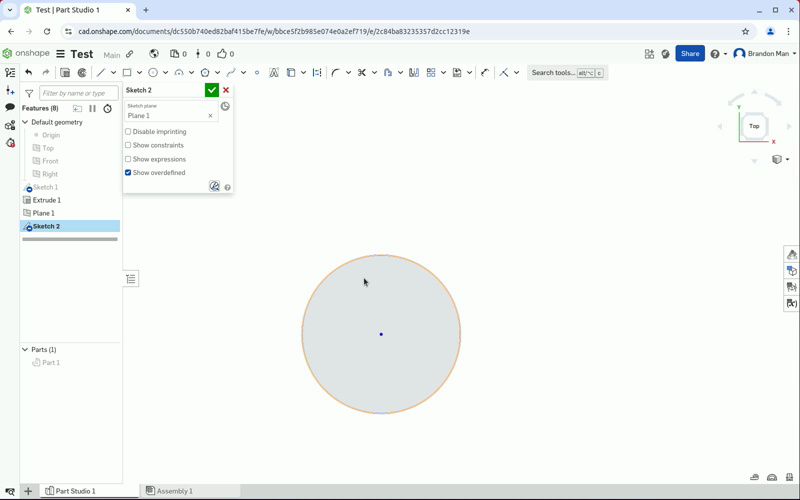
scroll(-6)
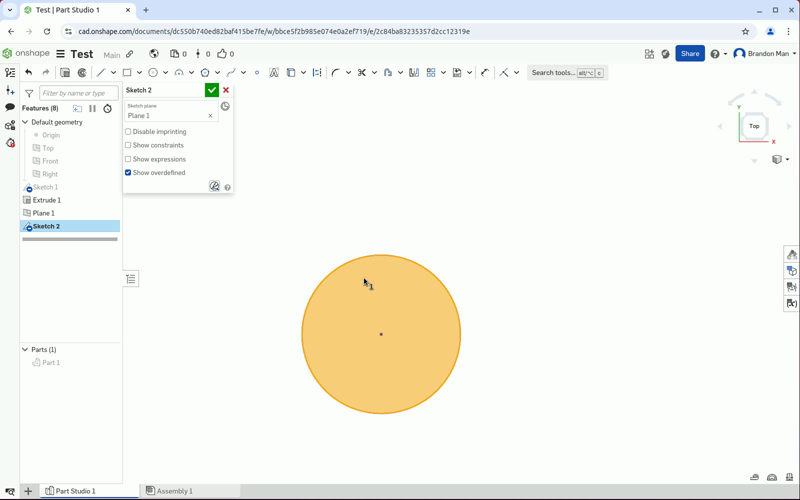
scroll(-6)
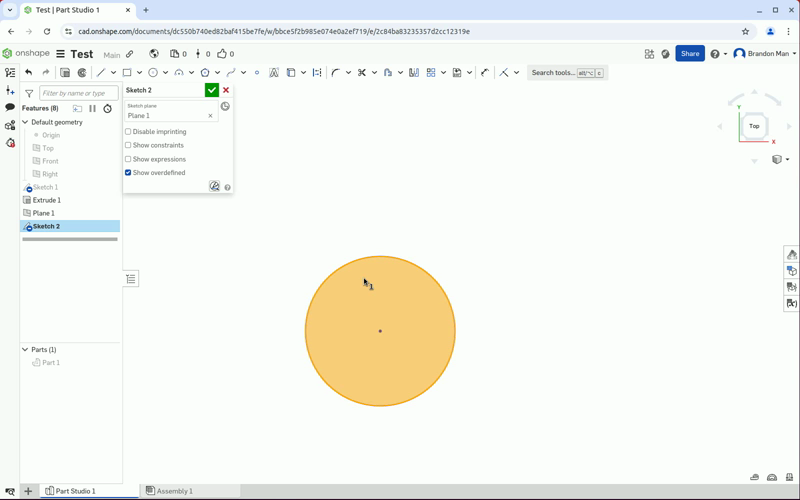
scroll(-6)
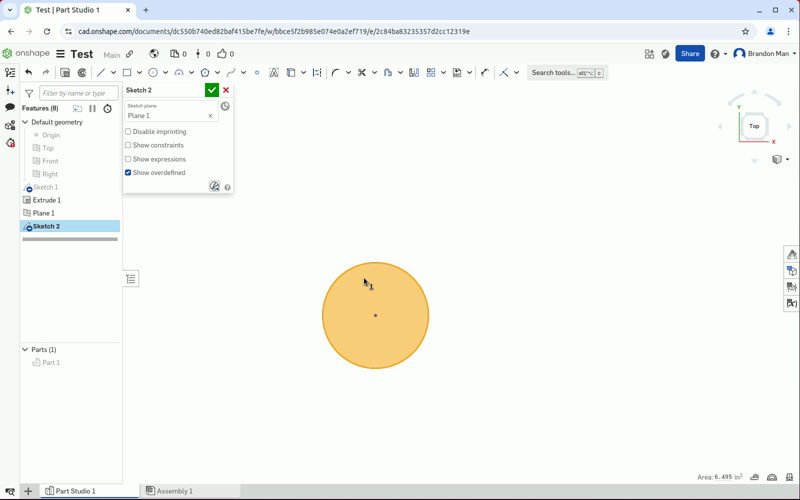
scroll(-6)
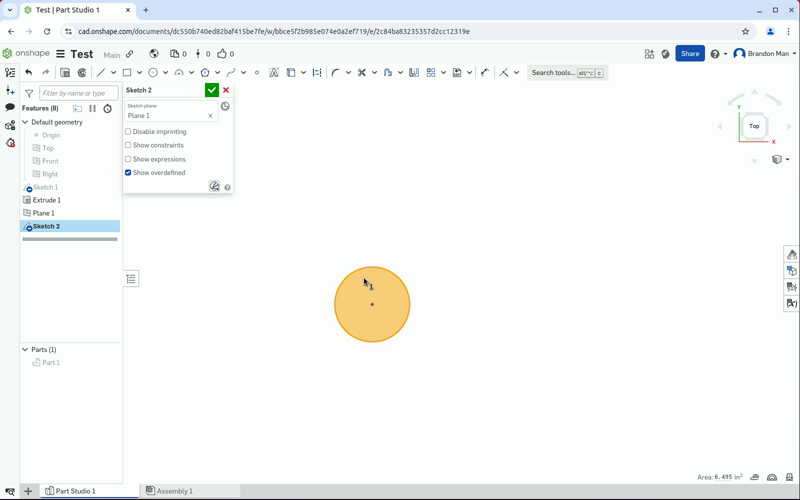
scroll(-6)
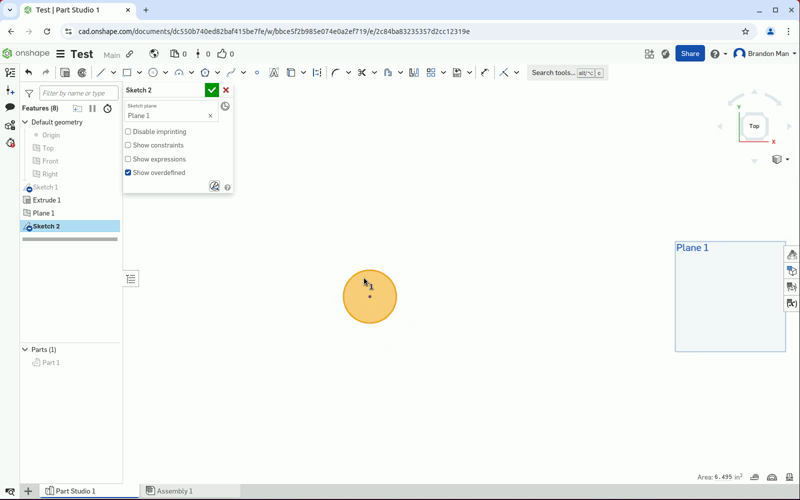
scroll(-6)
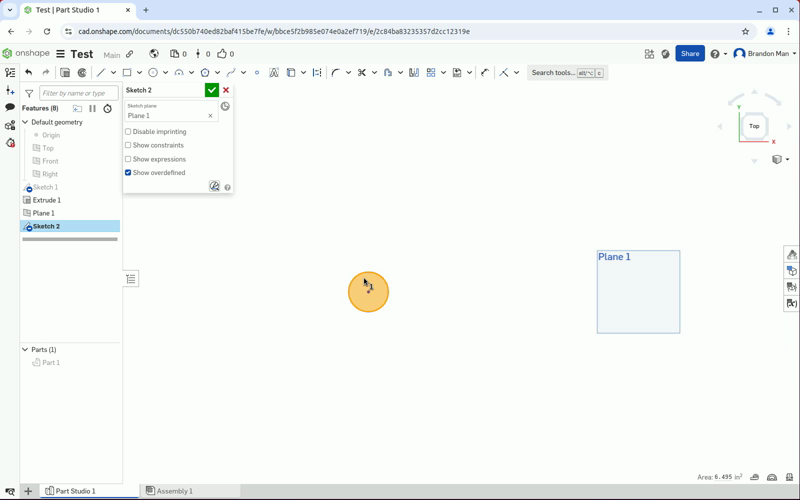
scroll(-6)
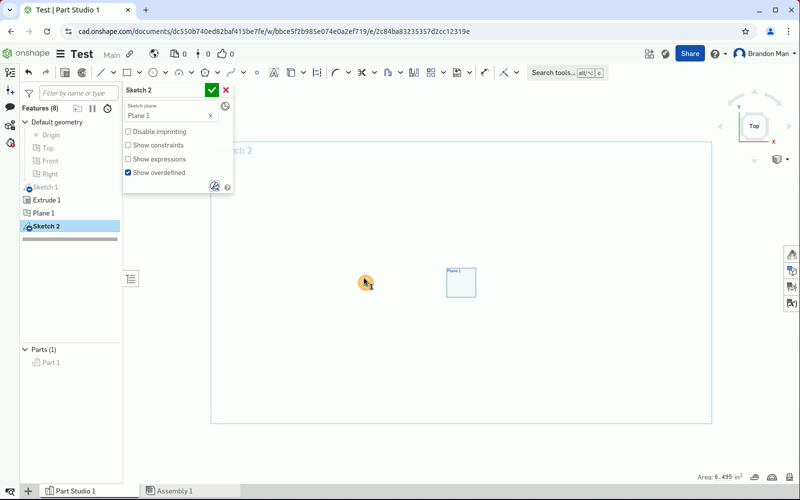
mouse_move(73, 352)
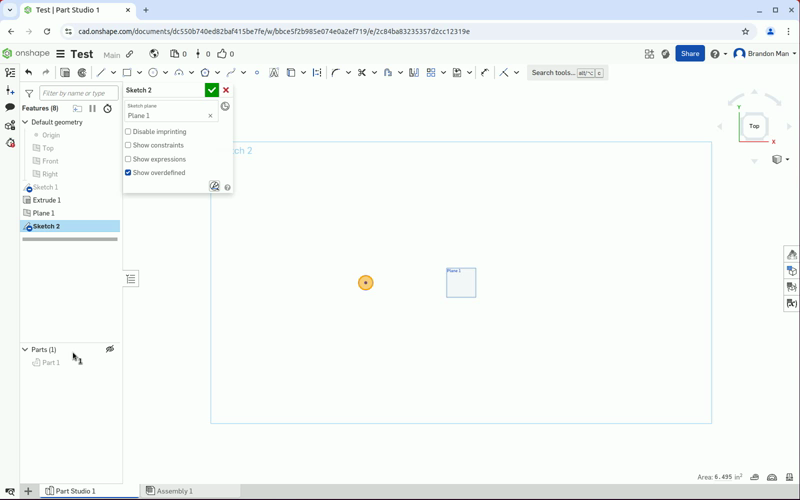
key(shift+y)
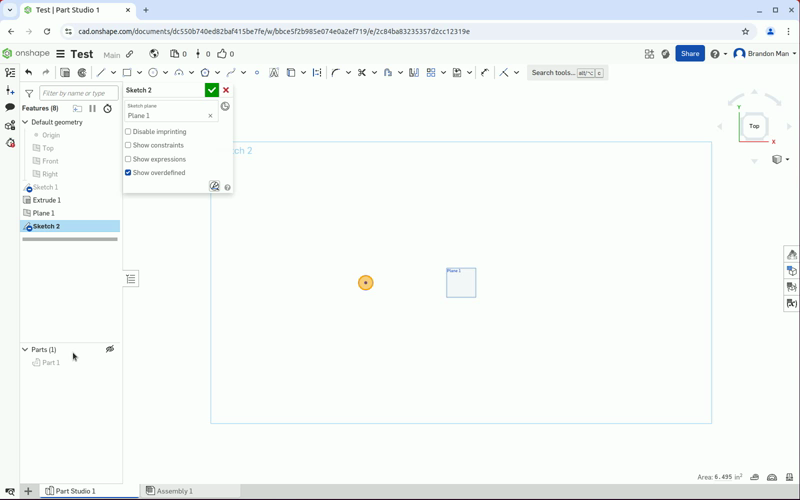
key(shift+e)
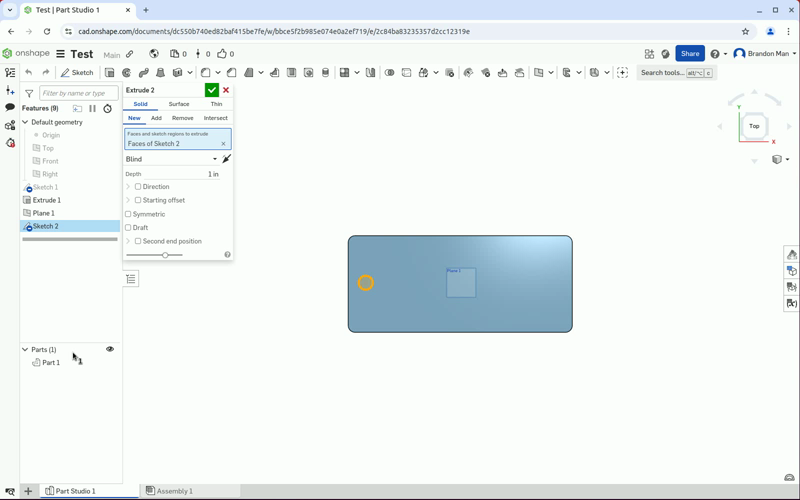
mouse_move(143, 106)
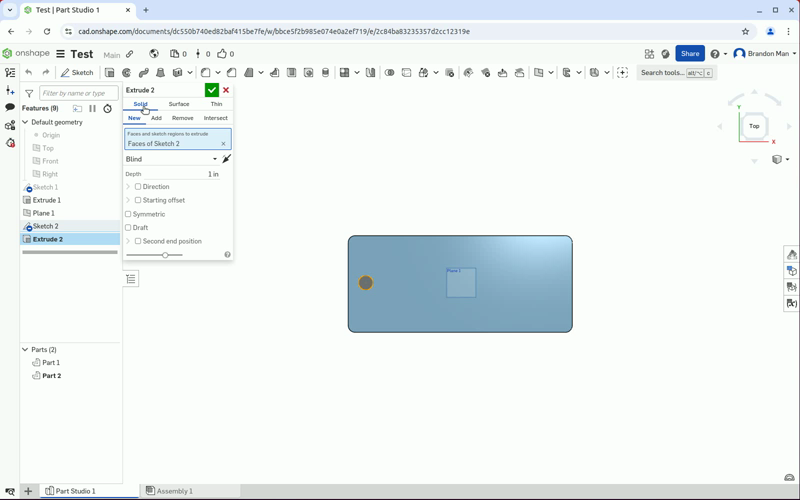
click(143, 106)
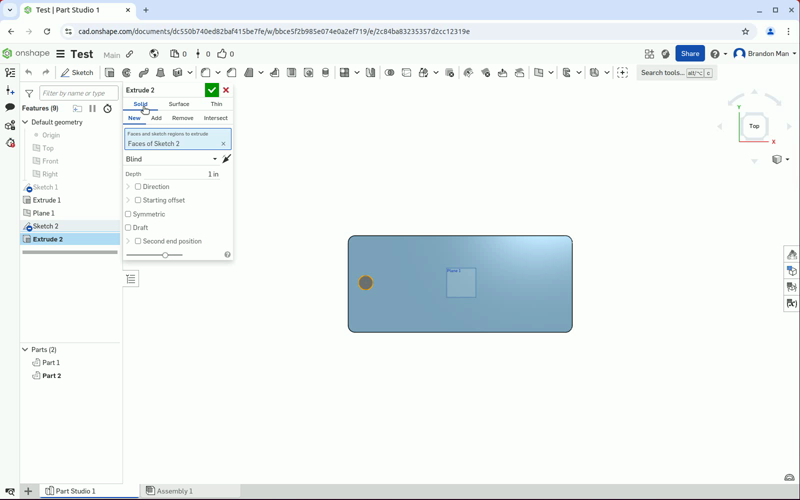
mouse_move(186, 120)
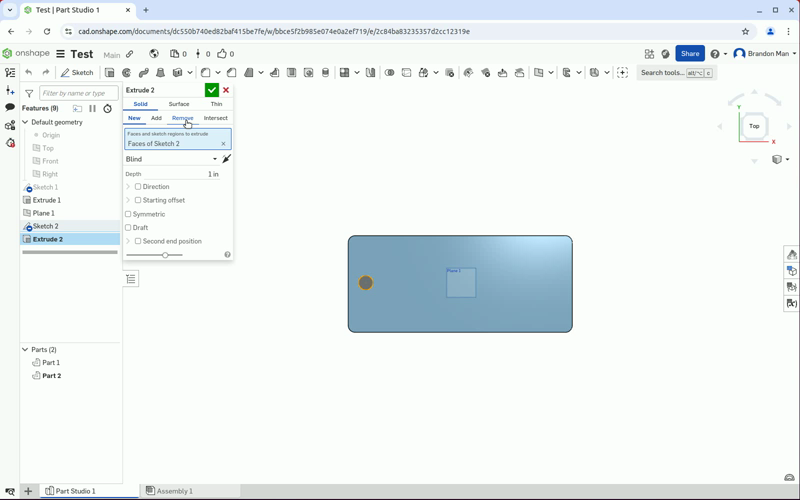
click(186, 120)
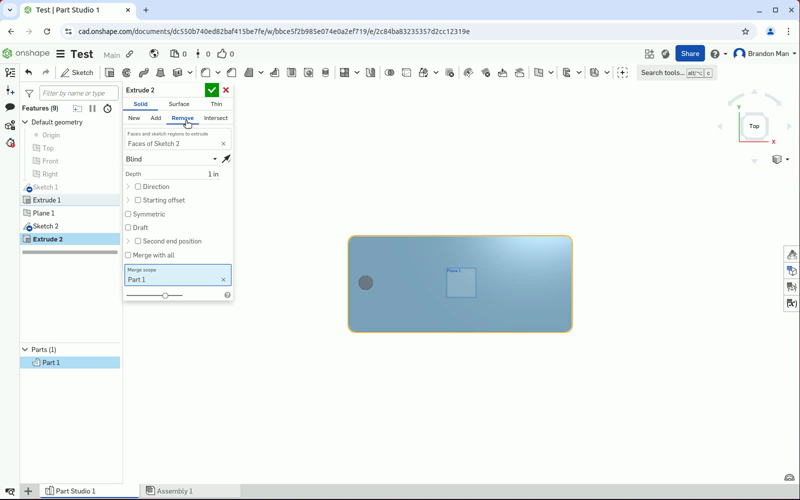
key(tab, 4)
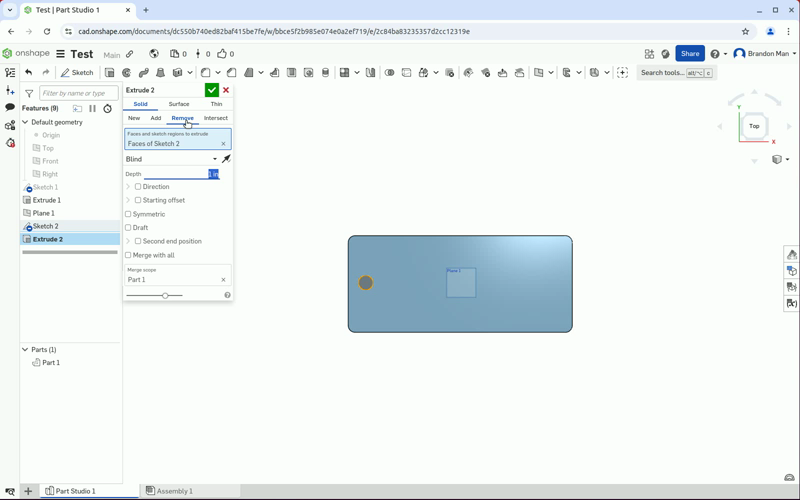
text(12.998)
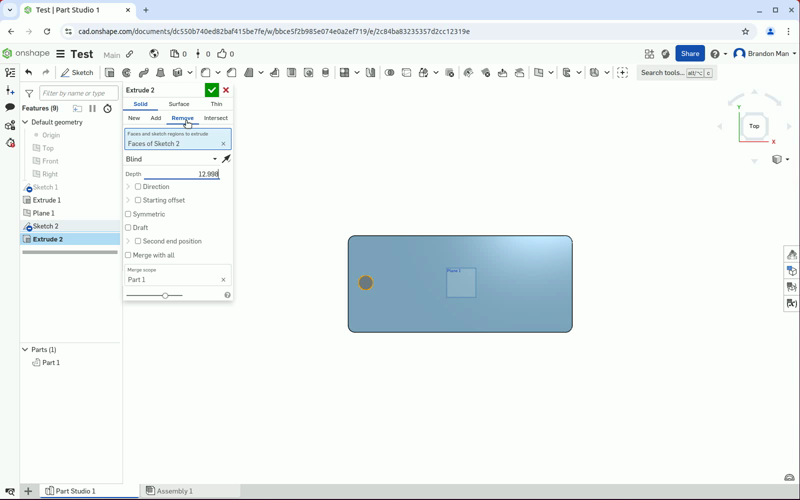
key(tab, 6)
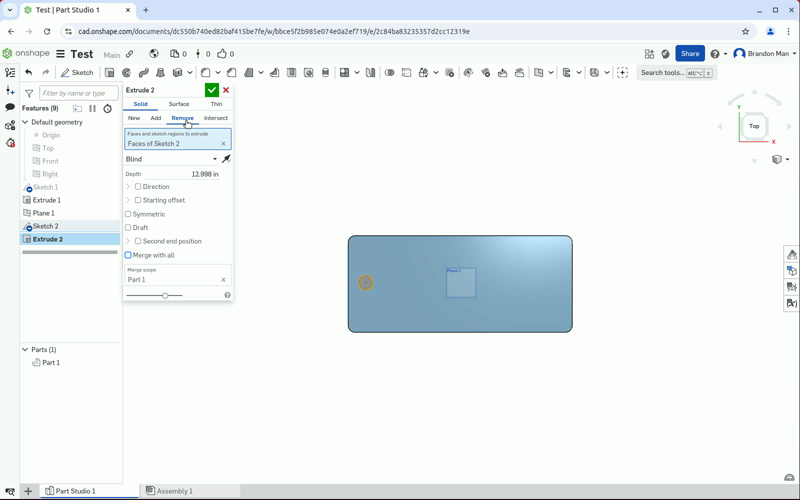
key(space)
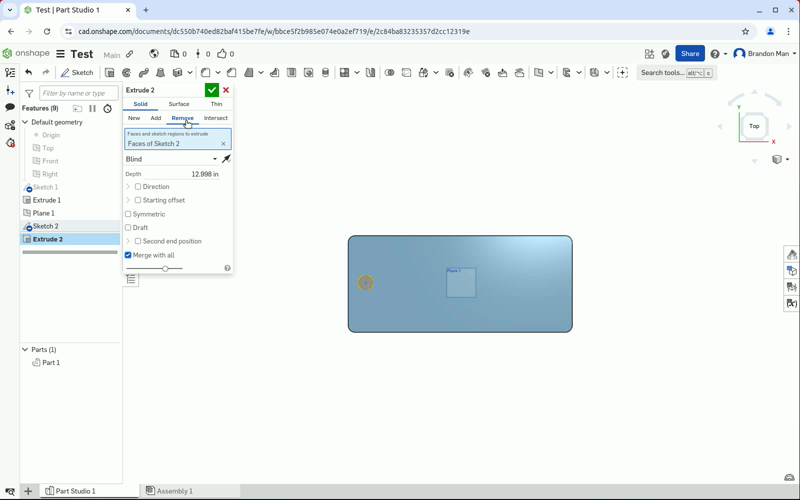
key(enter)
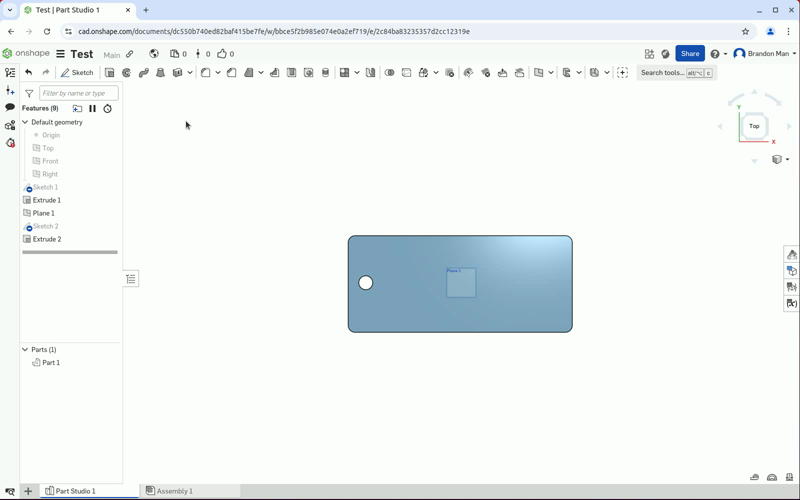
key(shift+h)
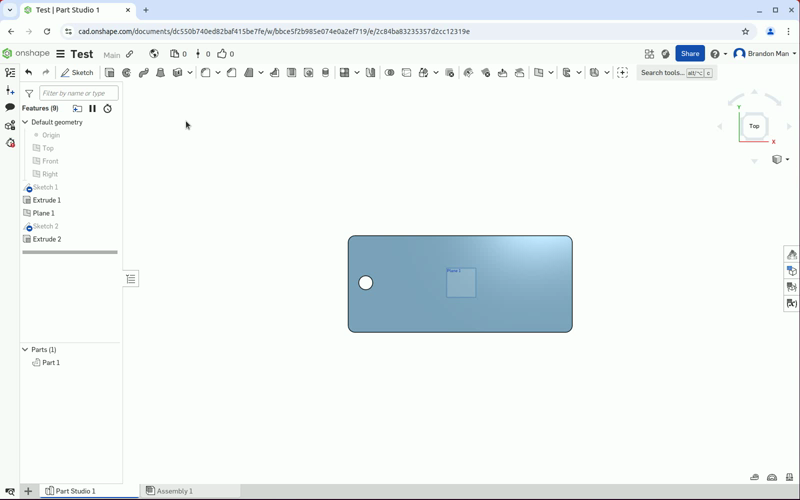
key(shift+h)
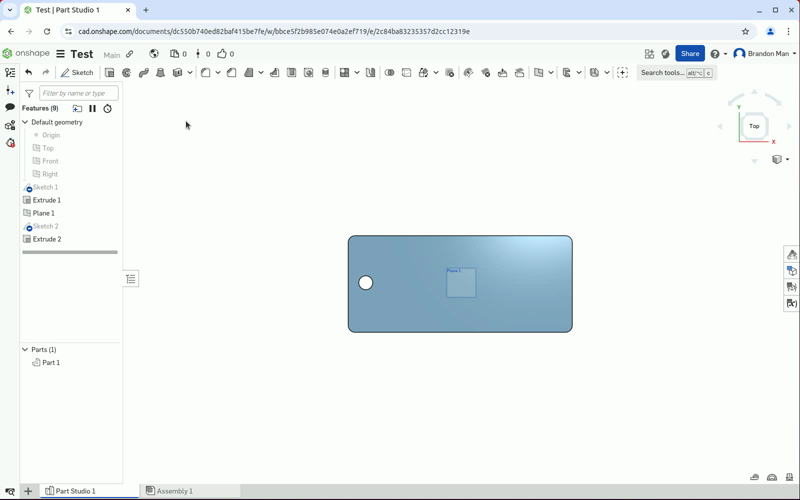
mouse_move(73, 189)
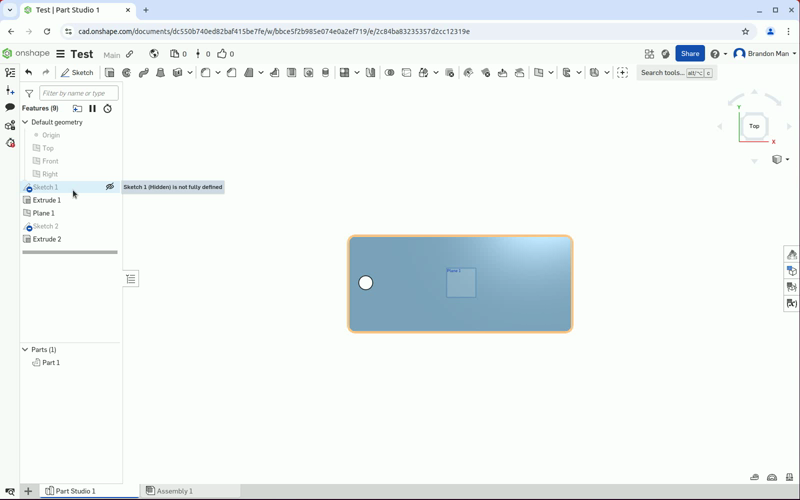
click(73, 189)
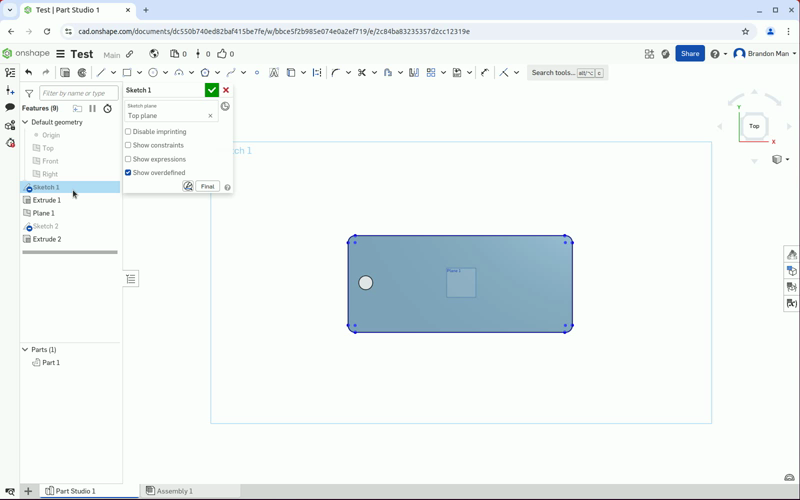
mouse_move(229, 92)
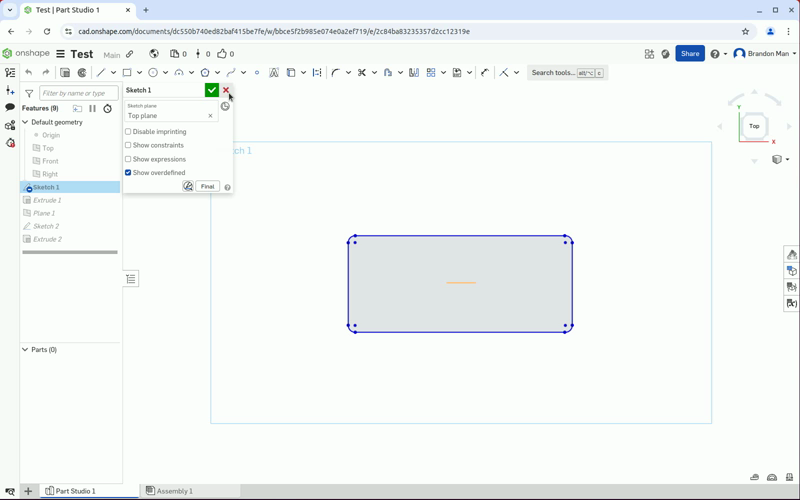
click(229, 92)
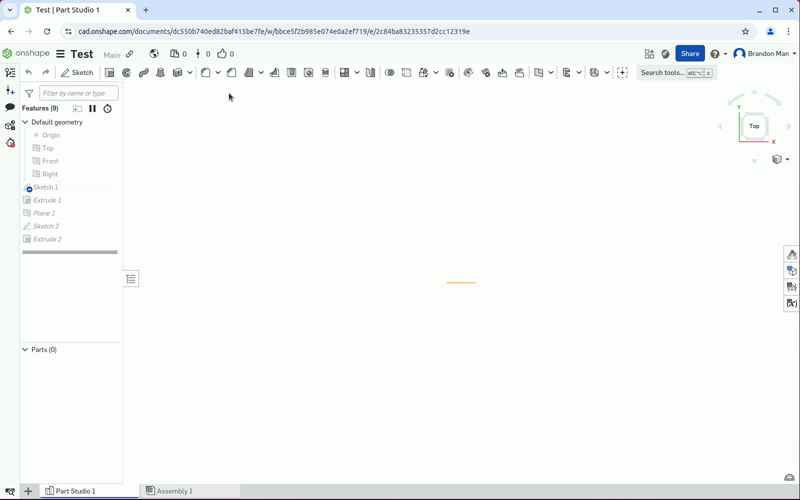
key(shift+s)
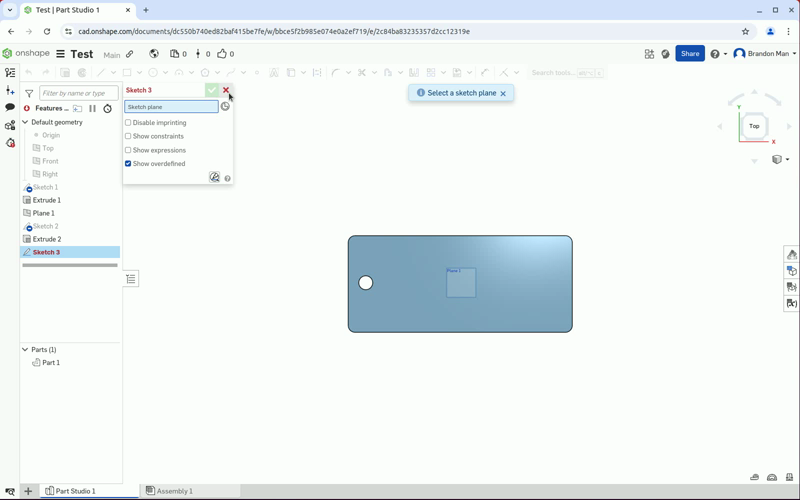
mouse_move(73, 215)
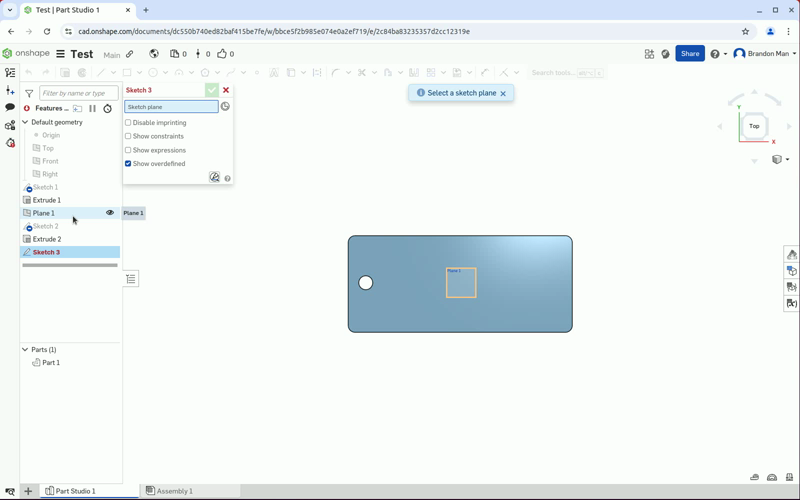
click(73, 215)
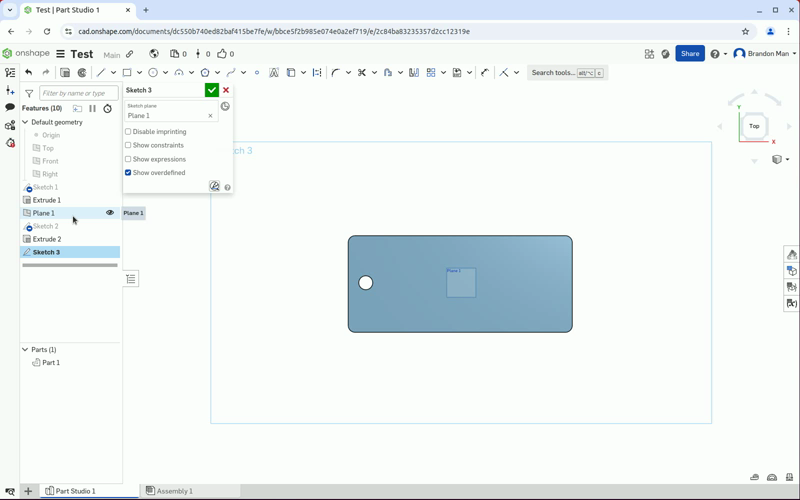
mouse_move(73, 352)
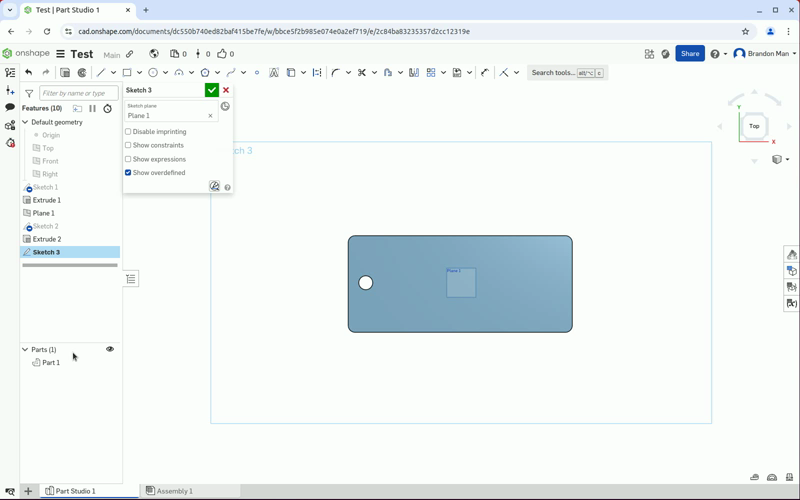
key(y)
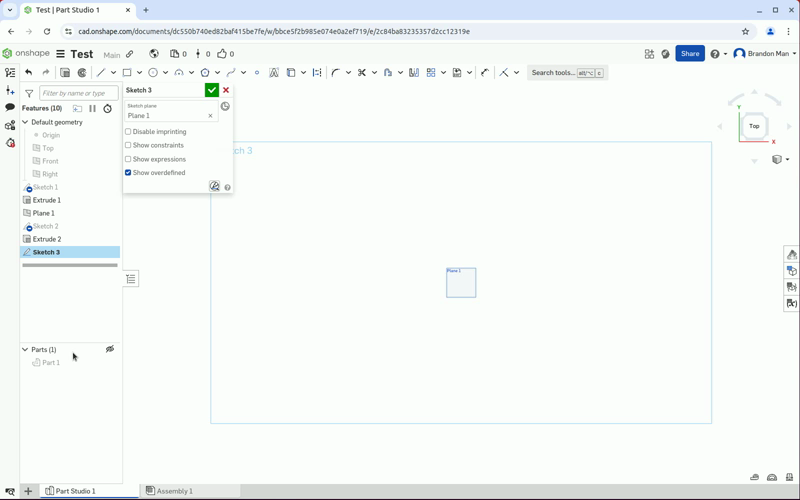
key(c)
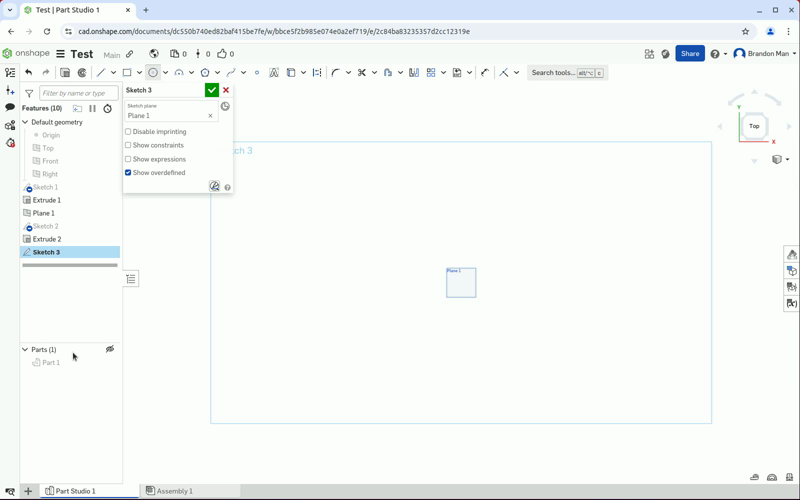
key_down(shift)
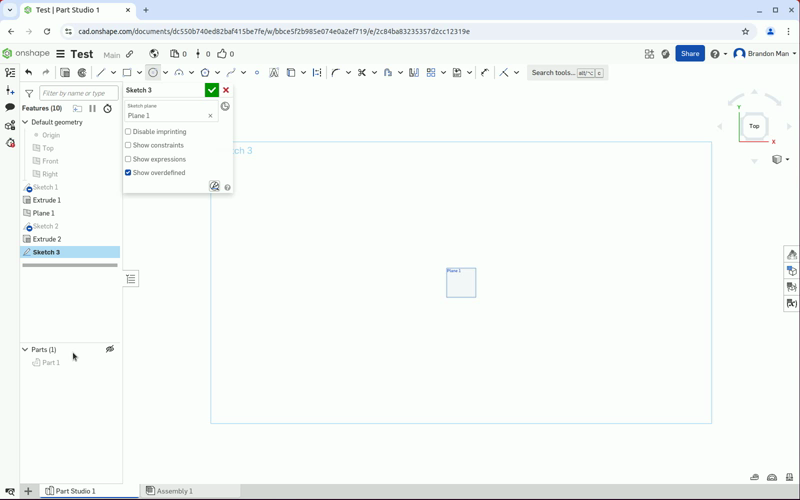
mouse_move(558, 282)
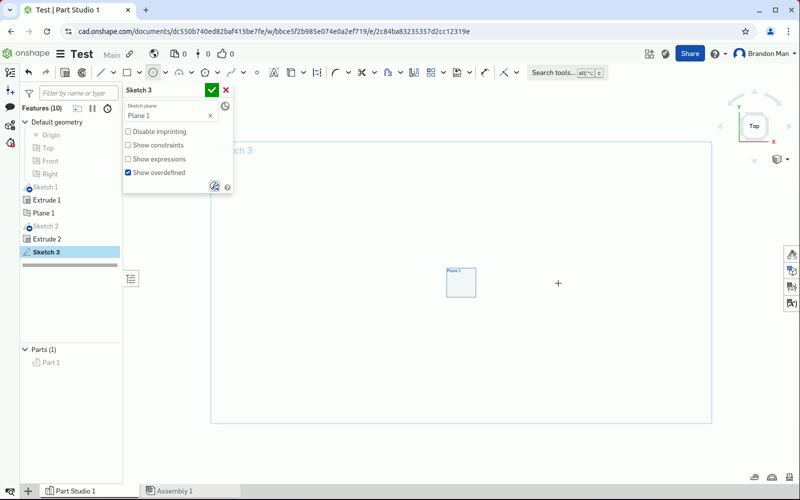
click(558, 282)
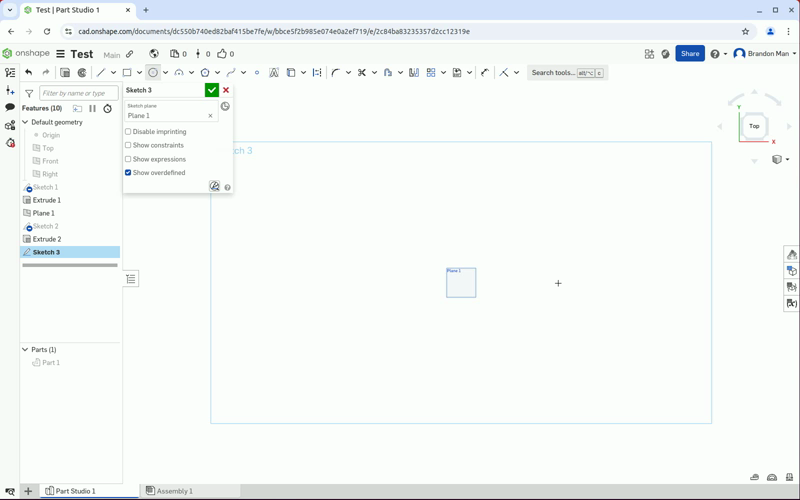
key_up(shift)
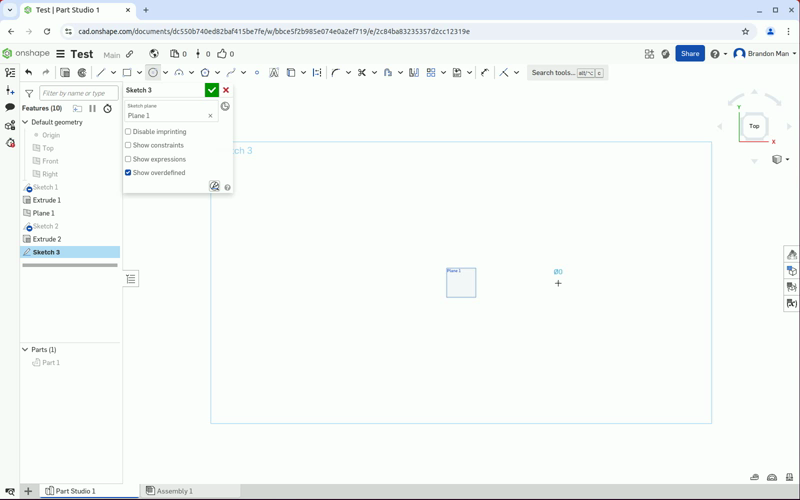
mouse_move(564, 282)
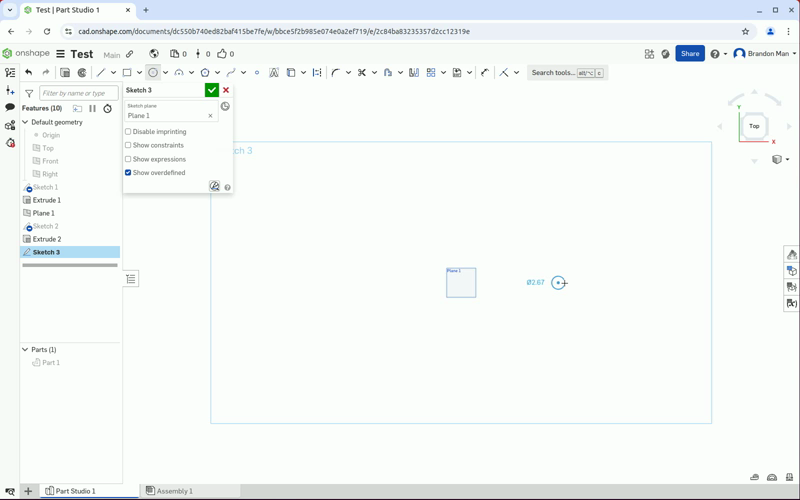
click(564, 282)
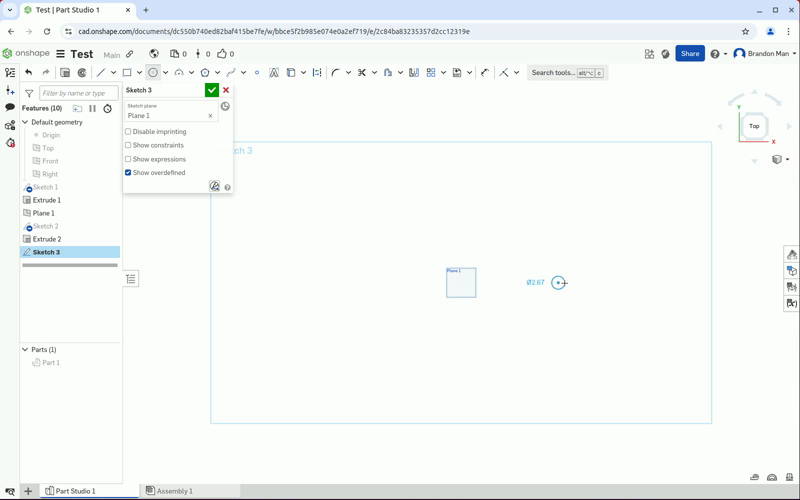
key(esc)
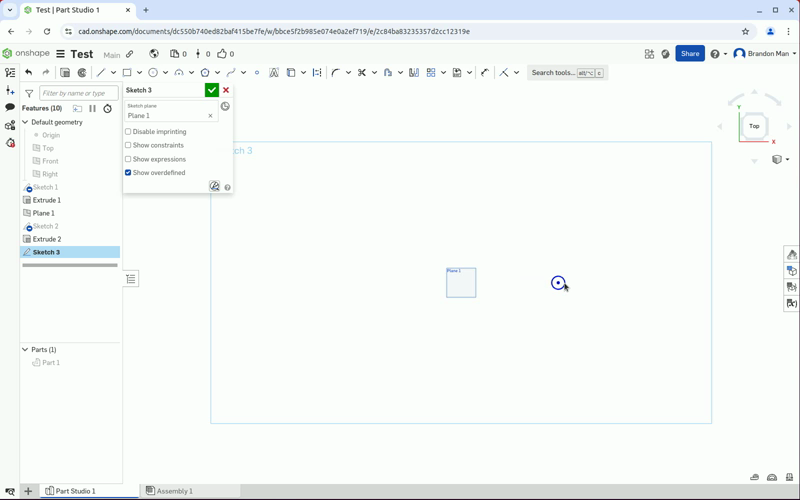
mouse_move(557, 277)
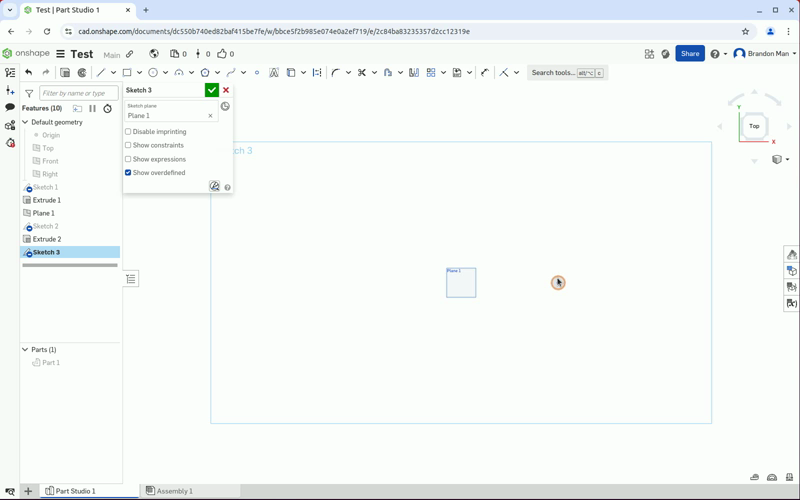
scroll(6)
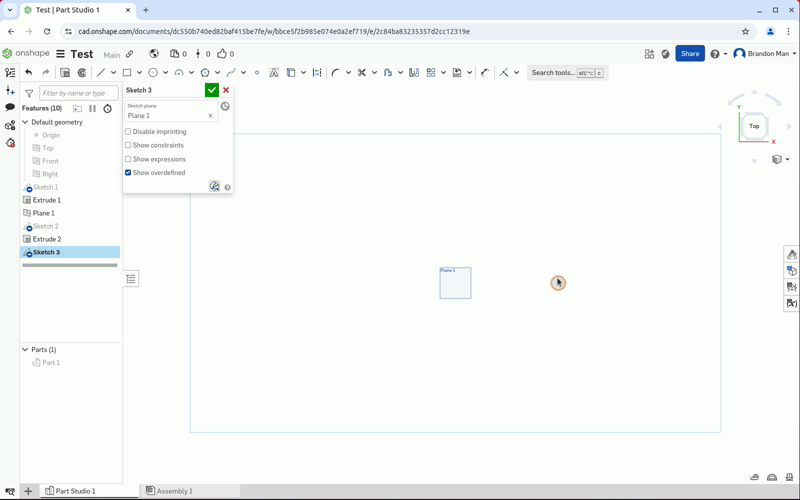
scroll(6)
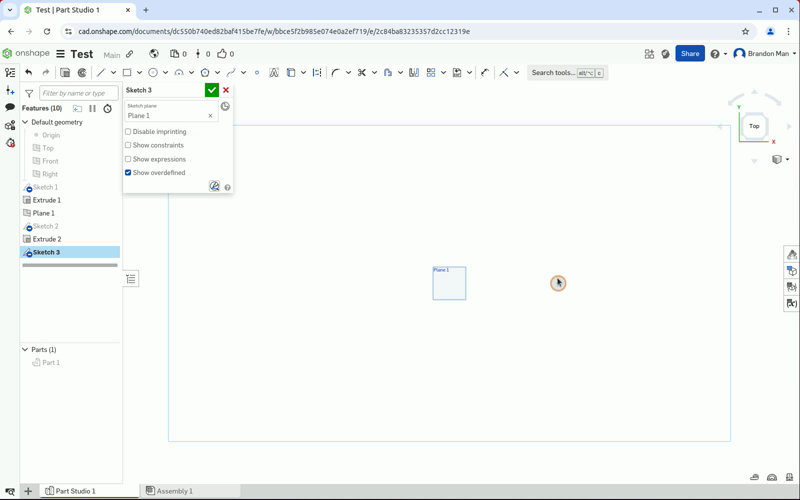
scroll(6)
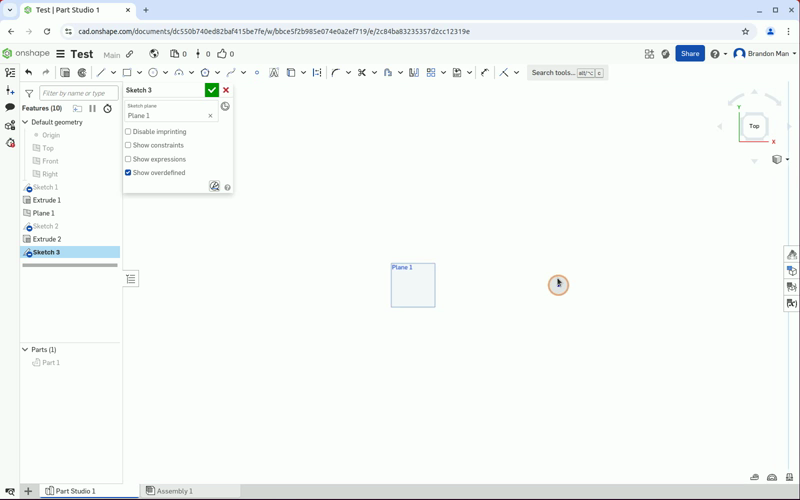
scroll(6)
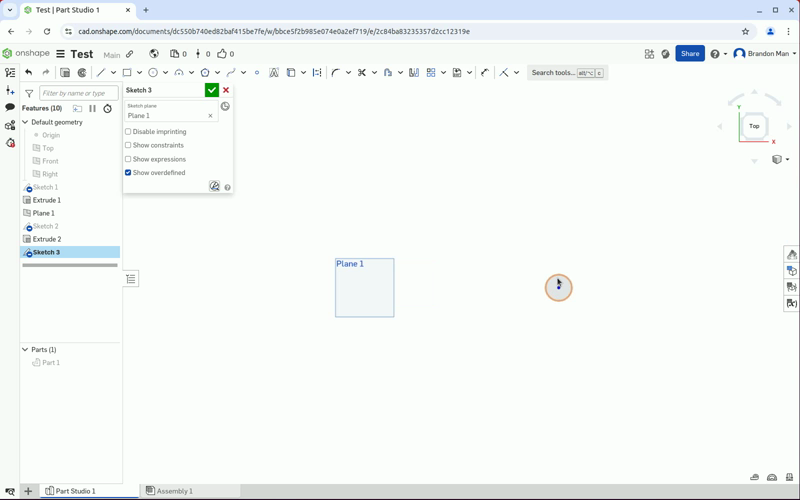
scroll(6)
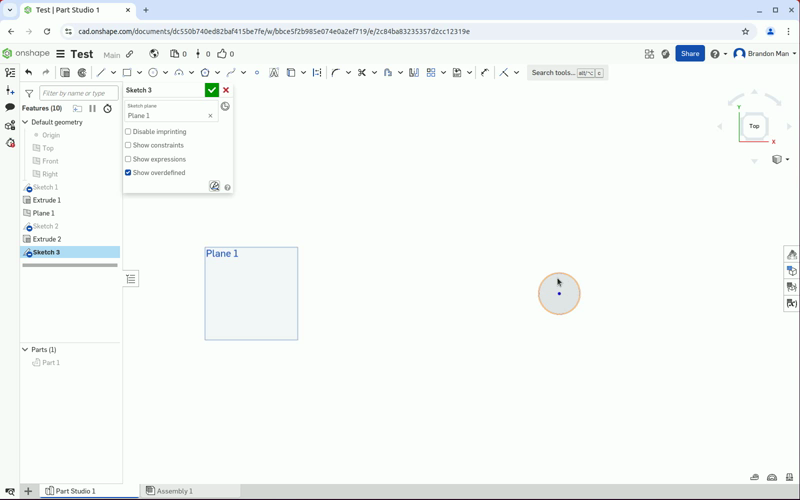
scroll(6)
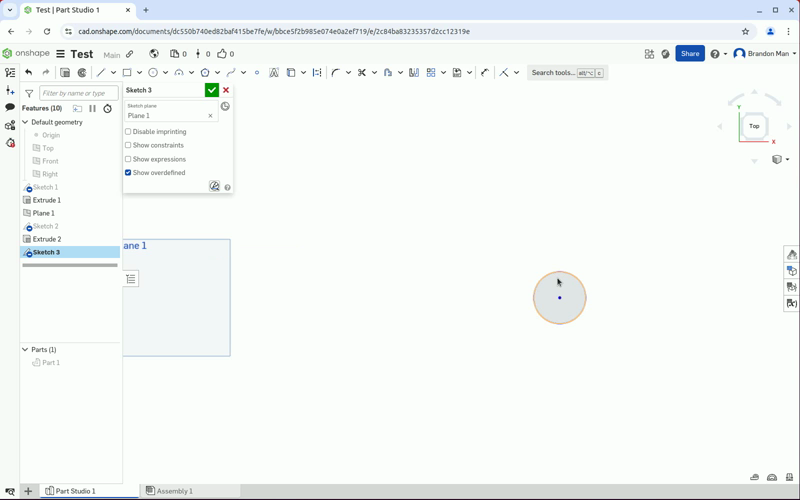
scroll(6)
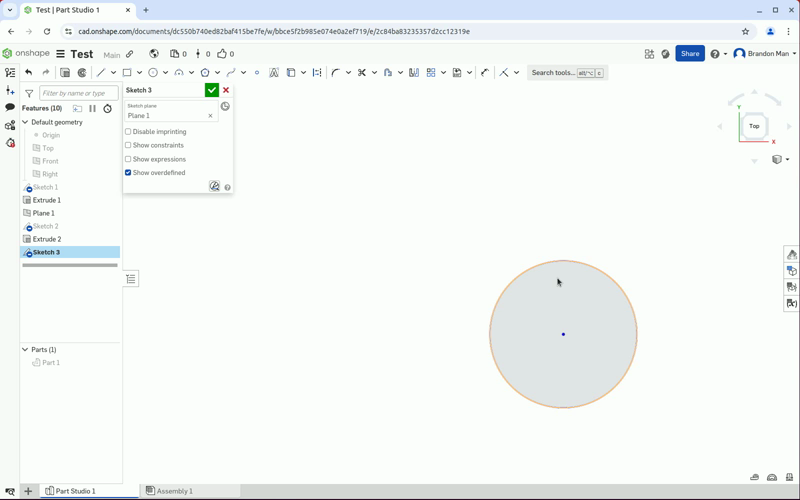
click(557, 277)
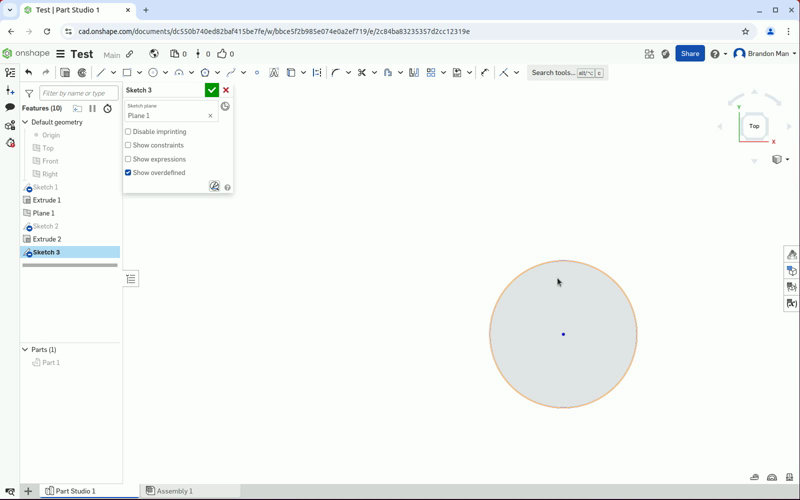
scroll(-6)
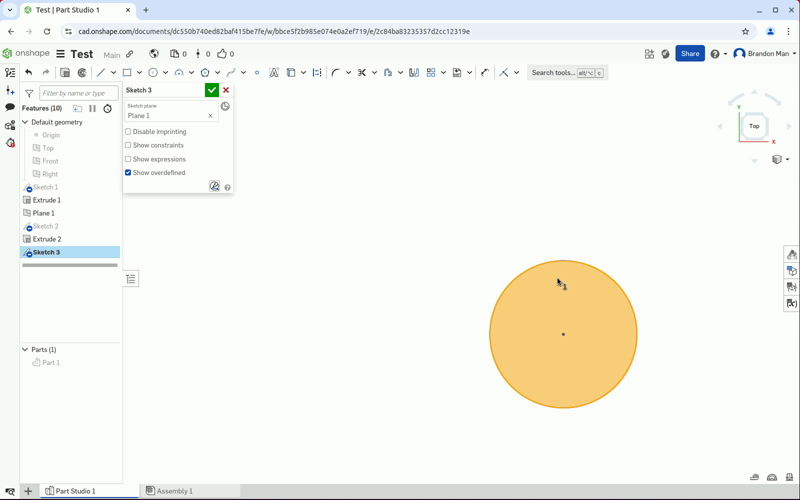
scroll(-6)
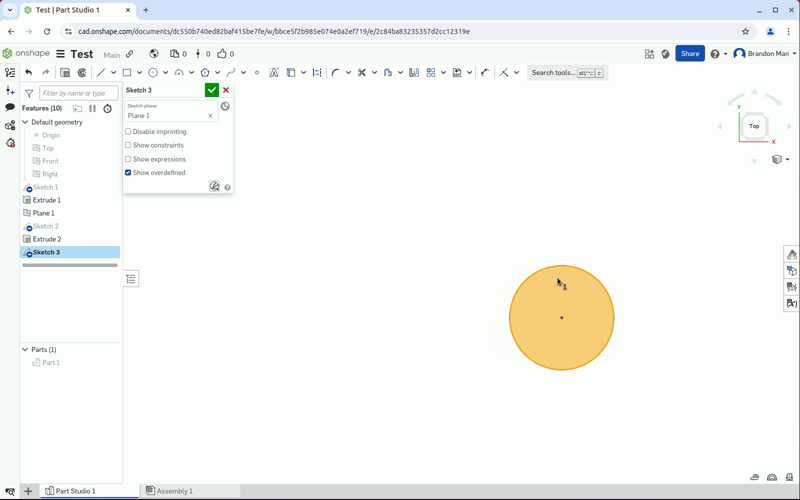
scroll(-6)
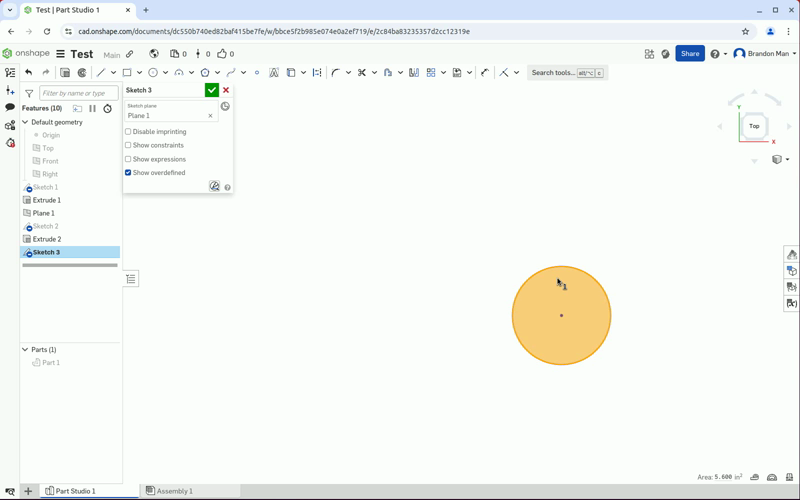
scroll(-6)
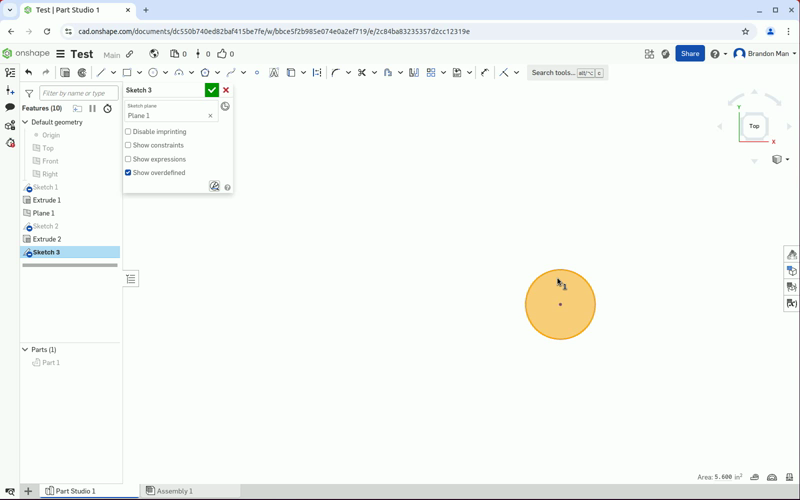
scroll(-6)
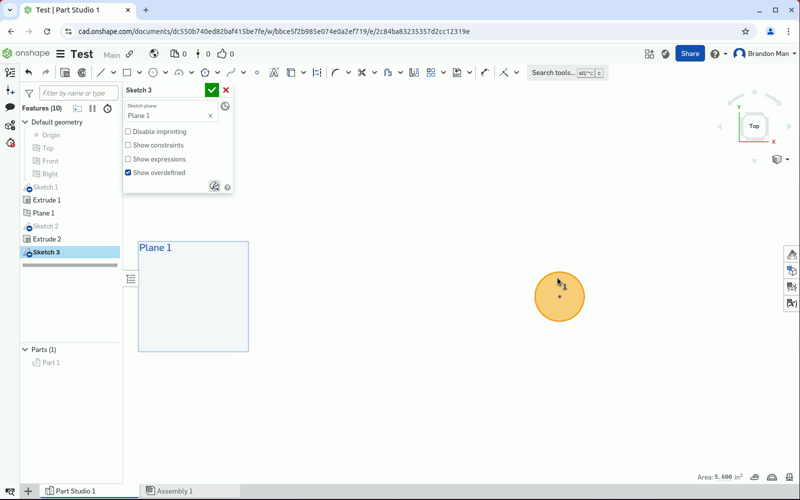
scroll(-6)
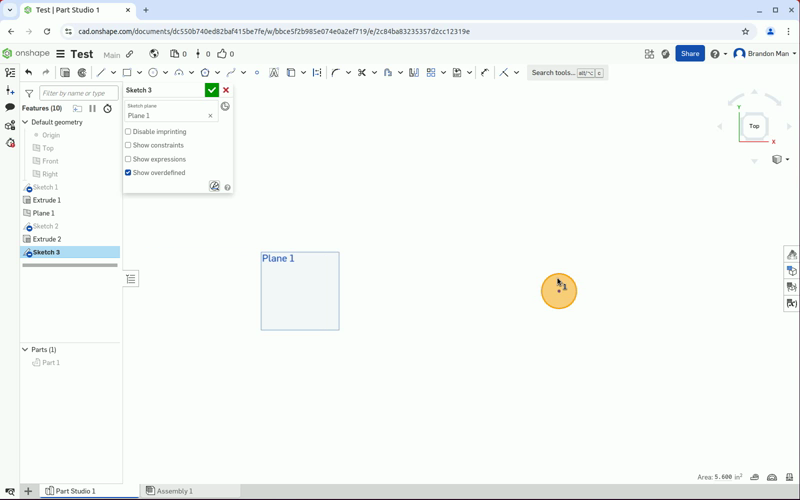
scroll(-6)
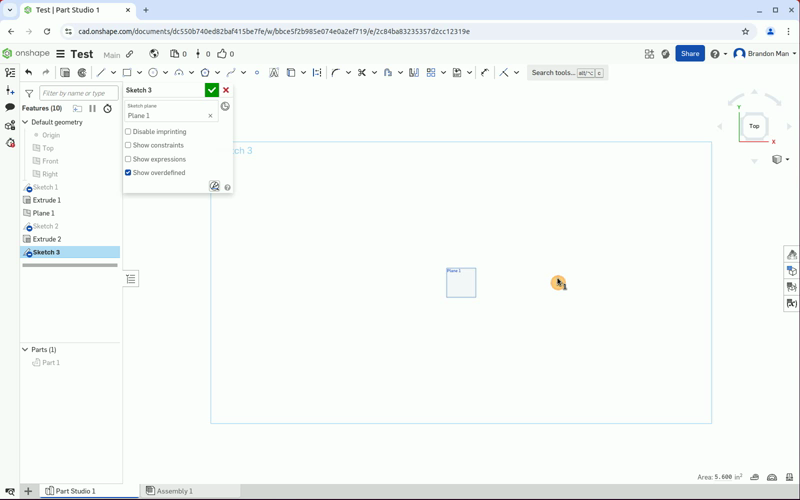
mouse_move(73, 352)
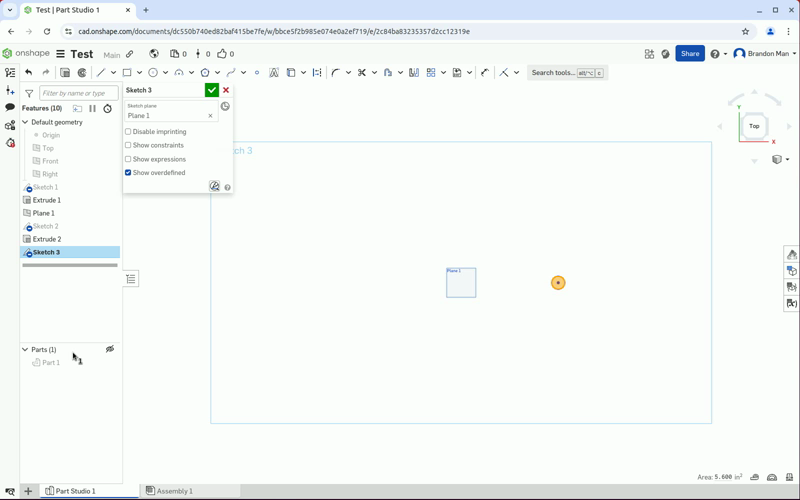
key(shift+y)
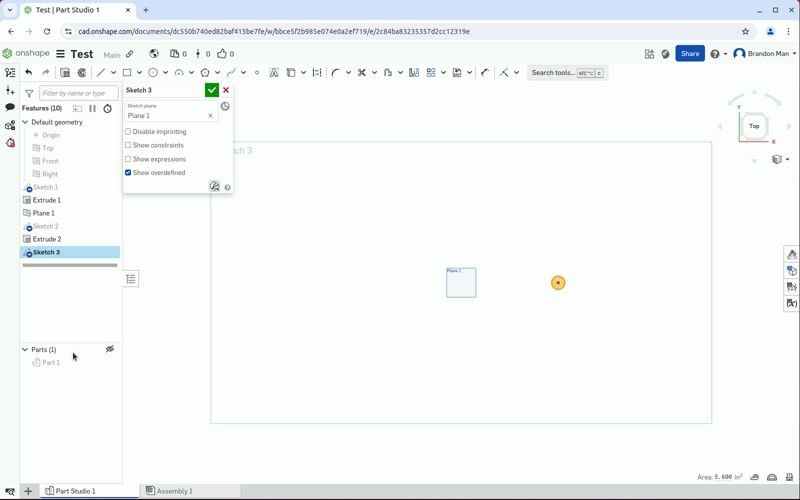
key(shift+e)
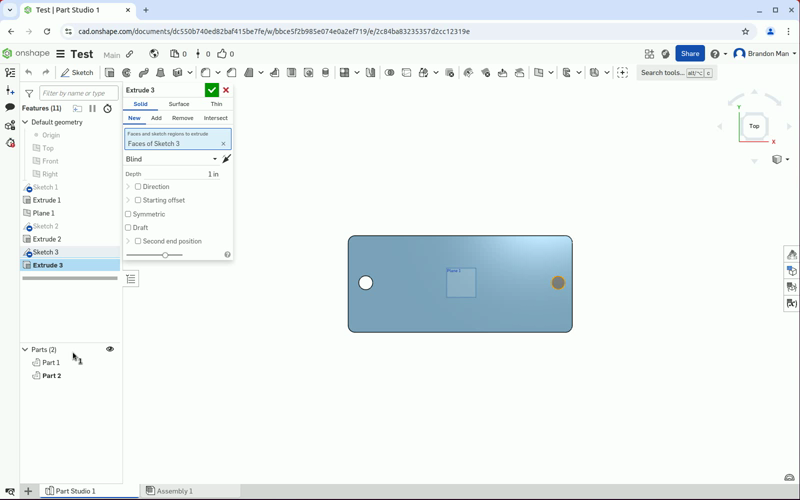
mouse_move(143, 106)
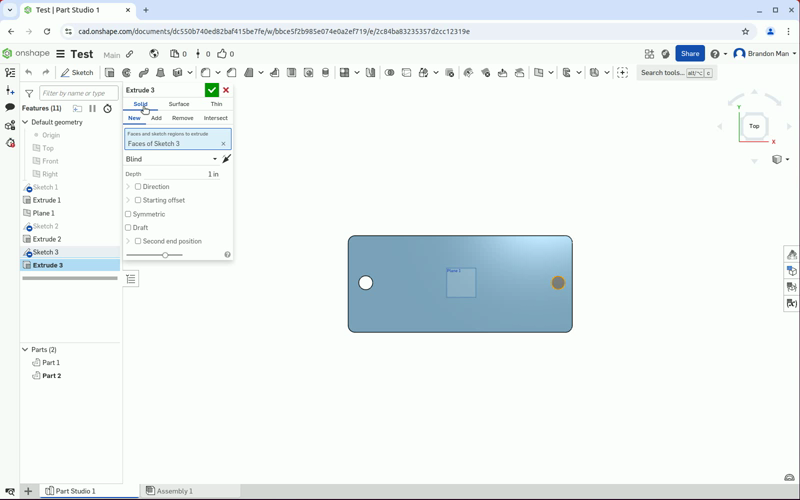
click(143, 106)
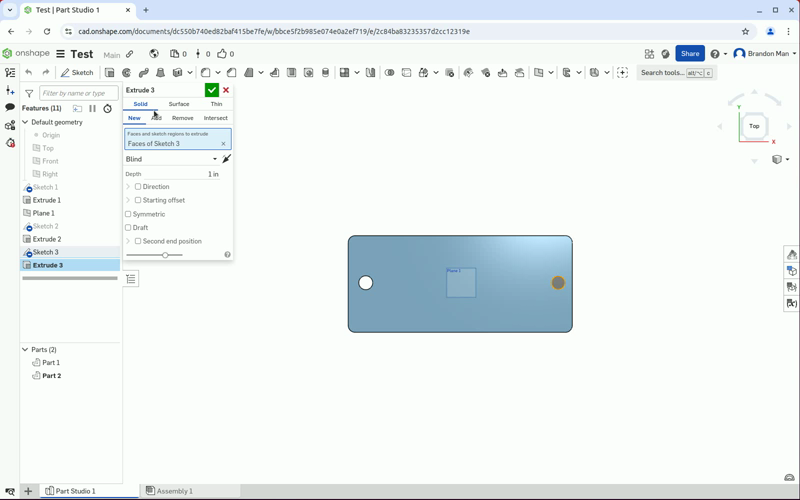
mouse_move(186, 120)
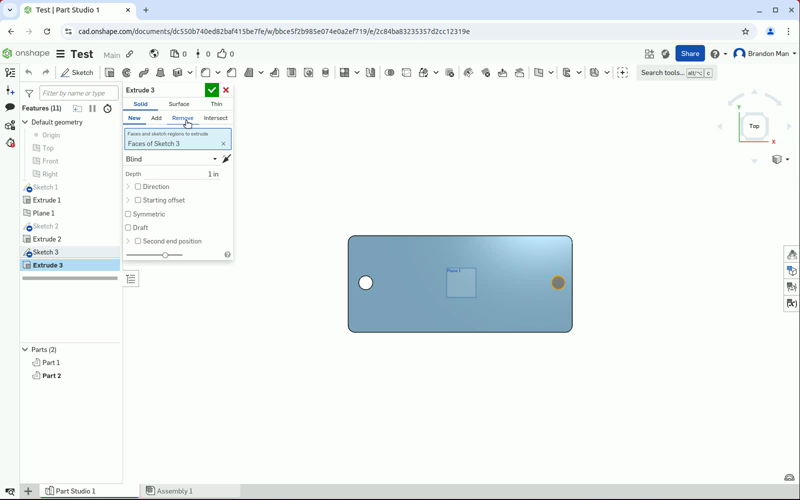
click(186, 120)
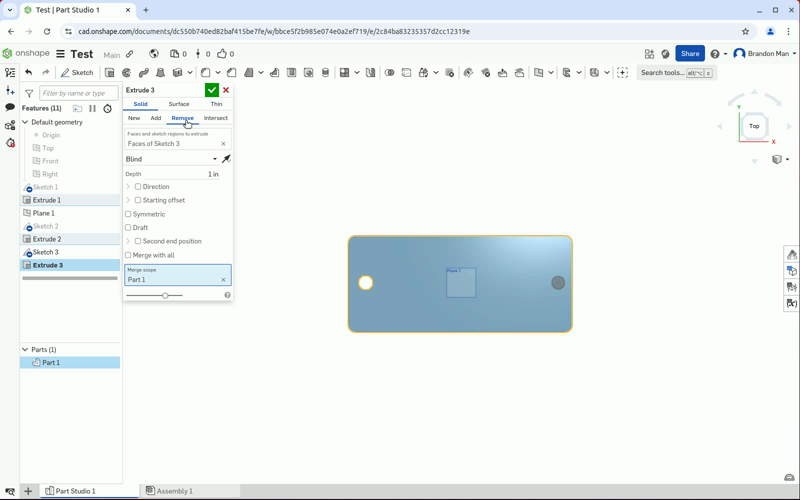
key(tab, 4)
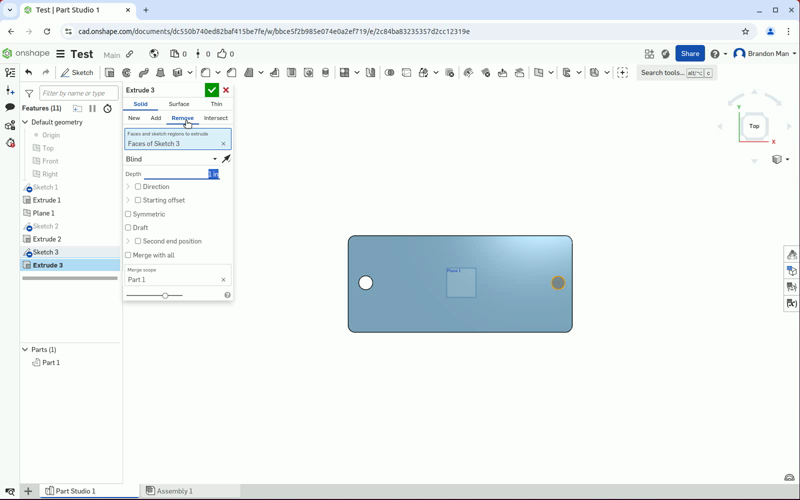
text(12.998)
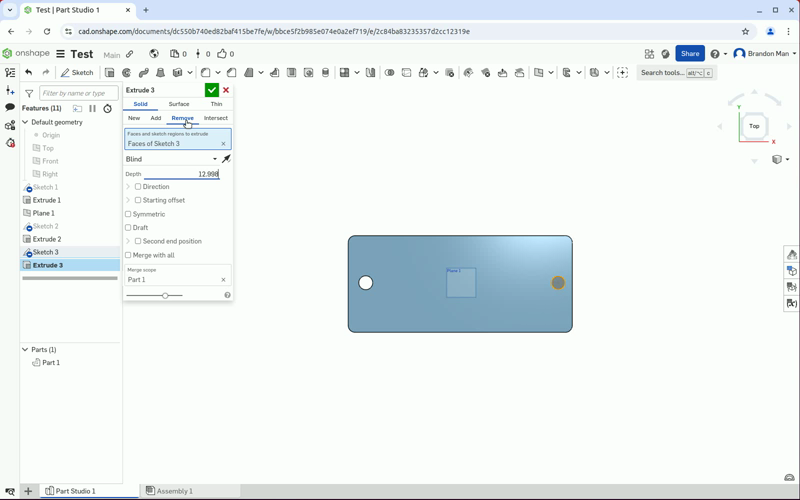
key(tab, 6)
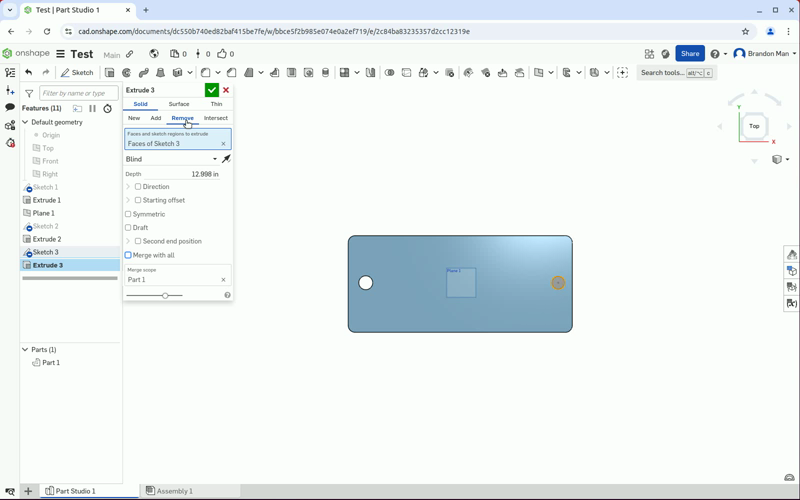
key(space)
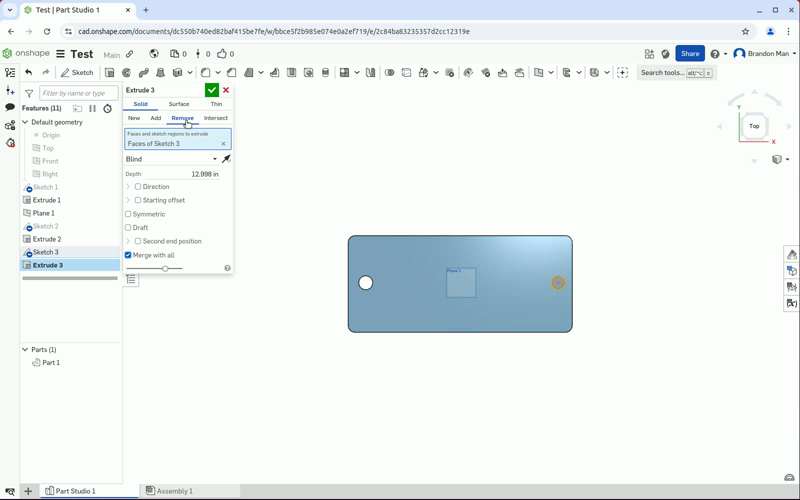
key(enter)
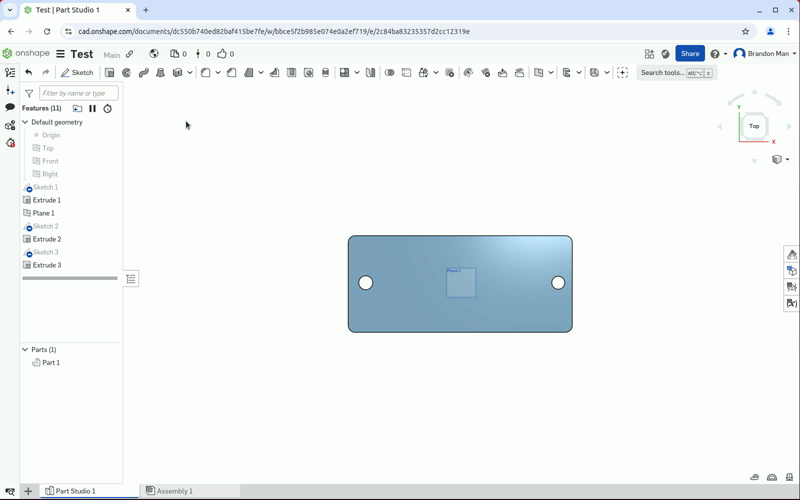
key(shift+h)
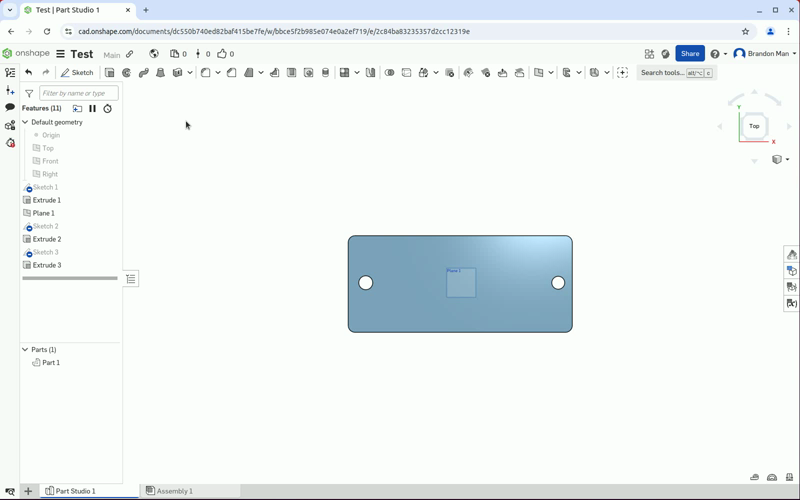
key(shift+h)
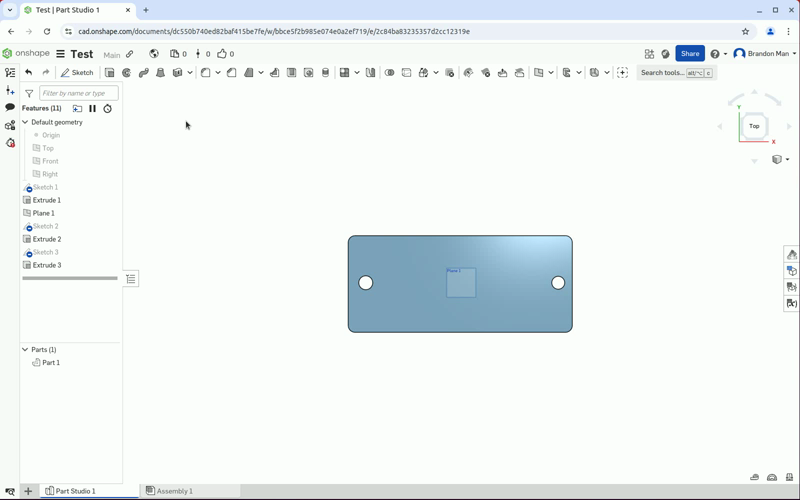
key(shift+7)
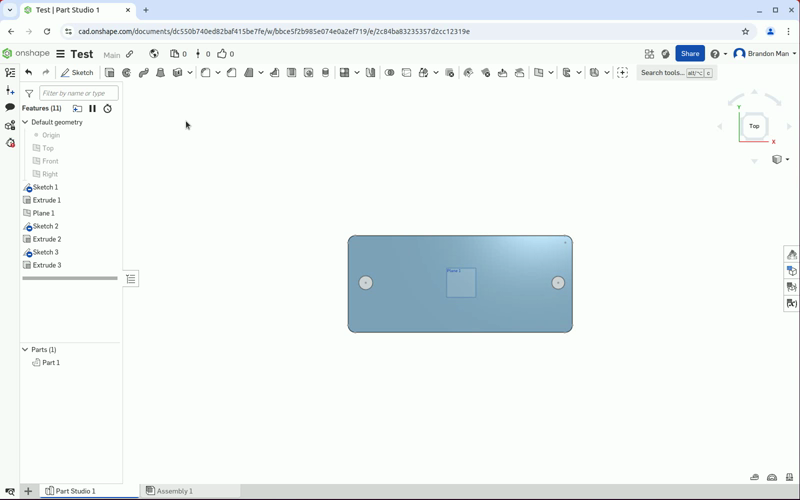
key(up, 3)
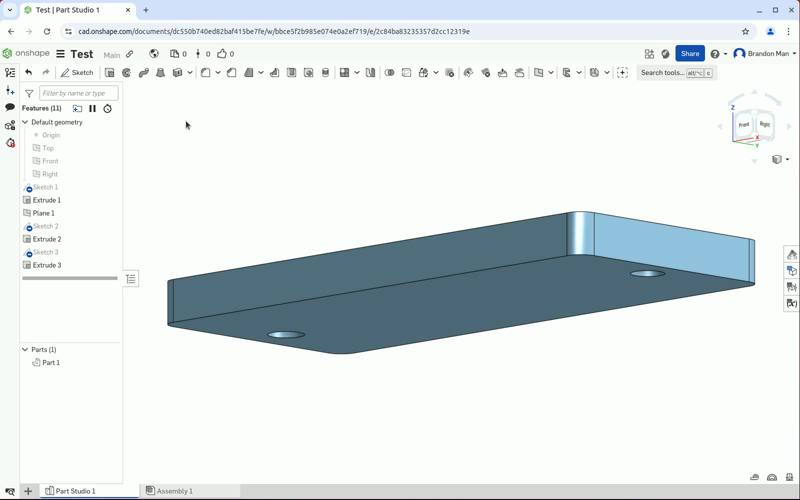
key(left, 3)
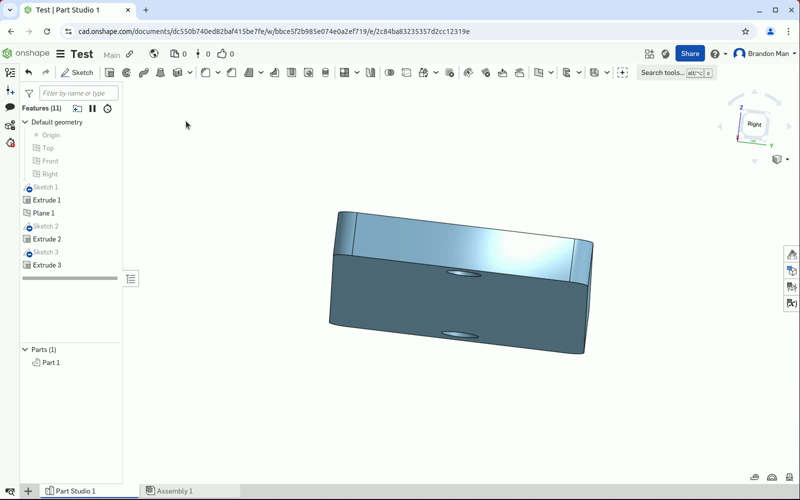
key(right, 3)
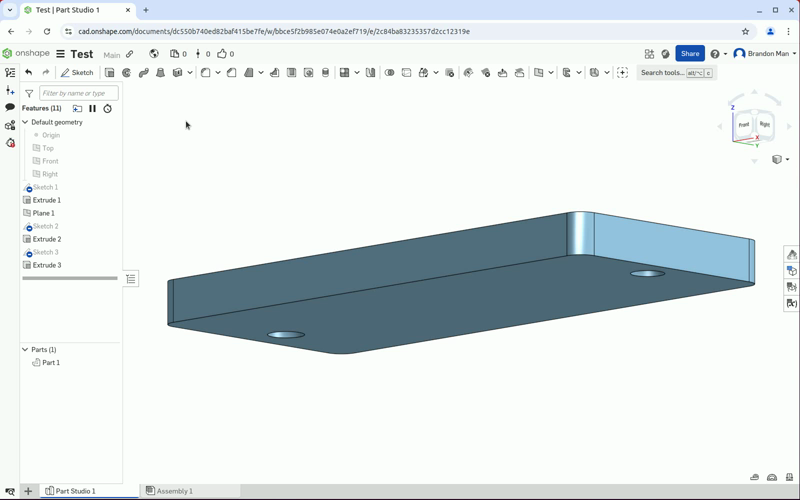
key(down, 3)
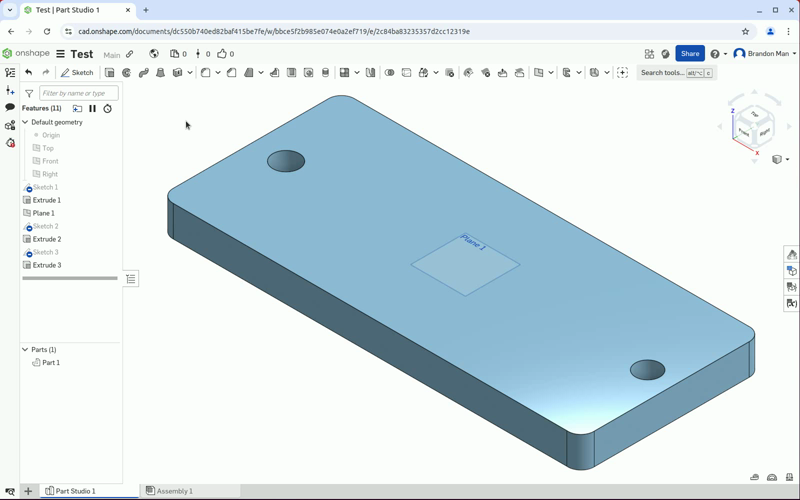
mouse_move(73, 189)
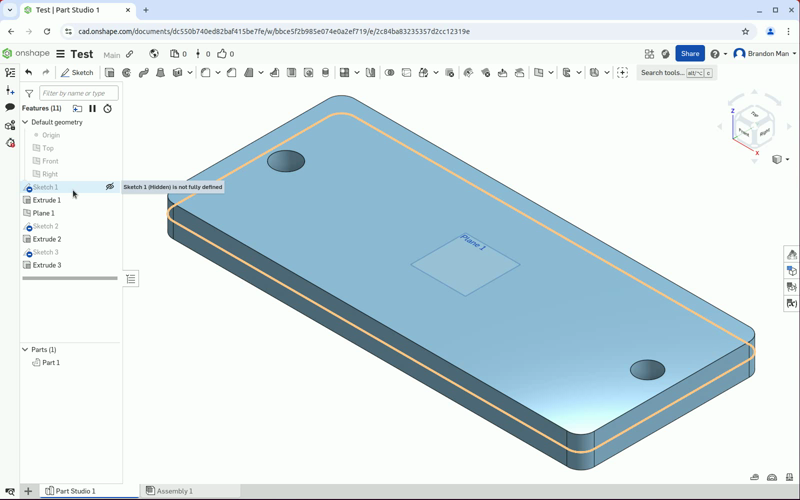
click(73, 189)